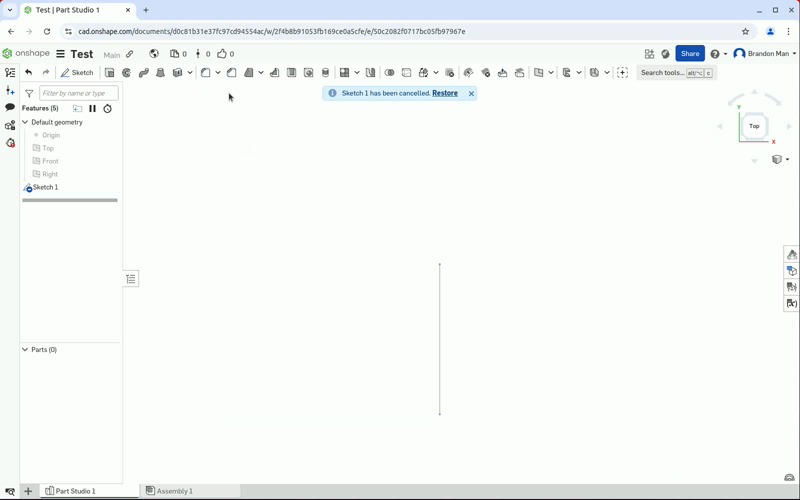
key(shift+h)
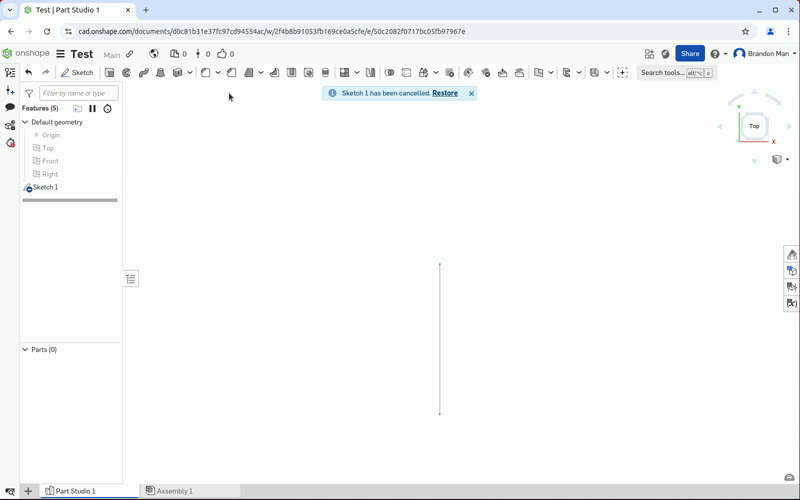
key(shift+s)
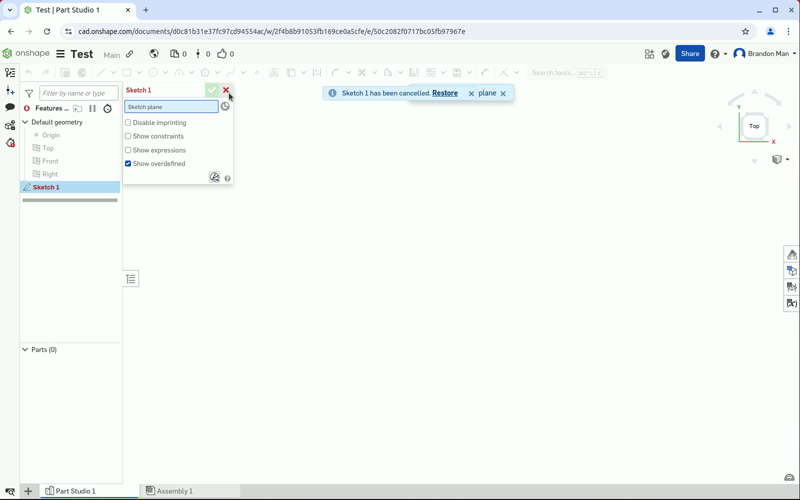
mouse_move(73, 150)
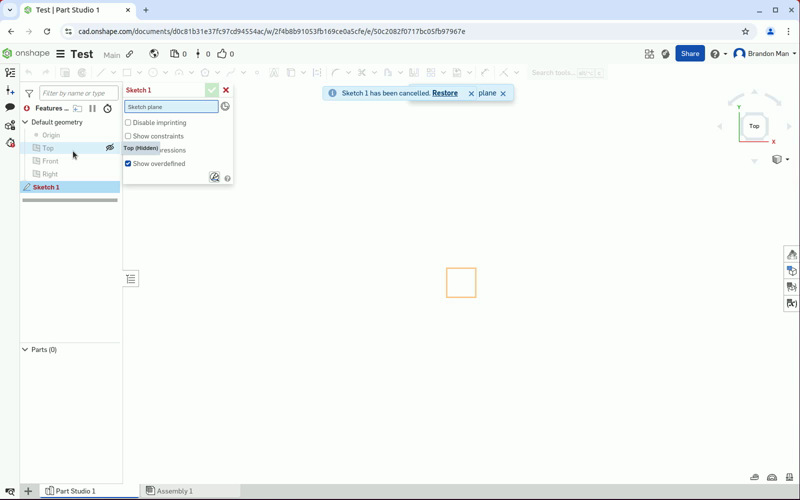
click(73, 150)
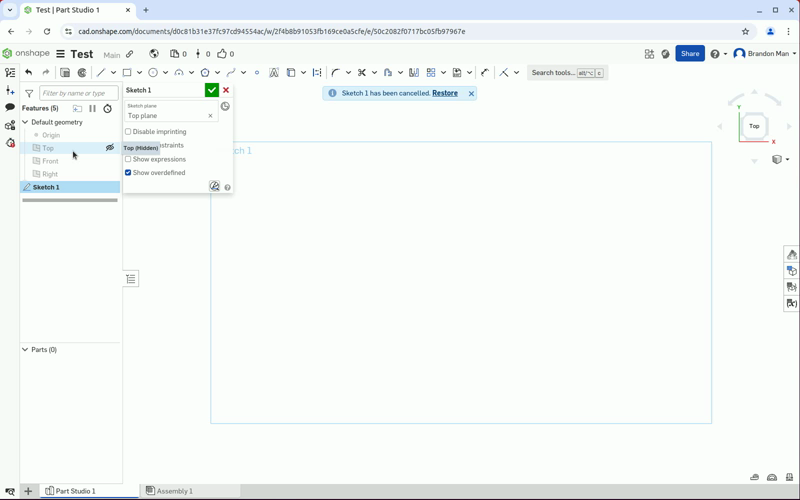
mouse_move(73, 352)
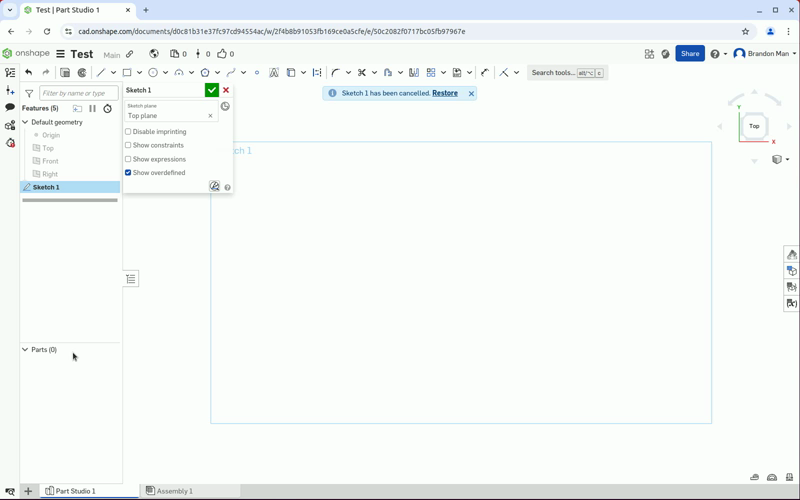
key(y)
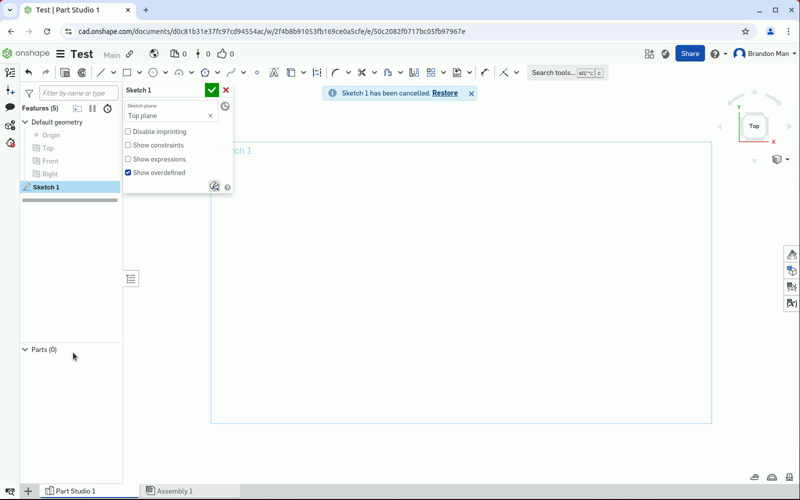
key(l)
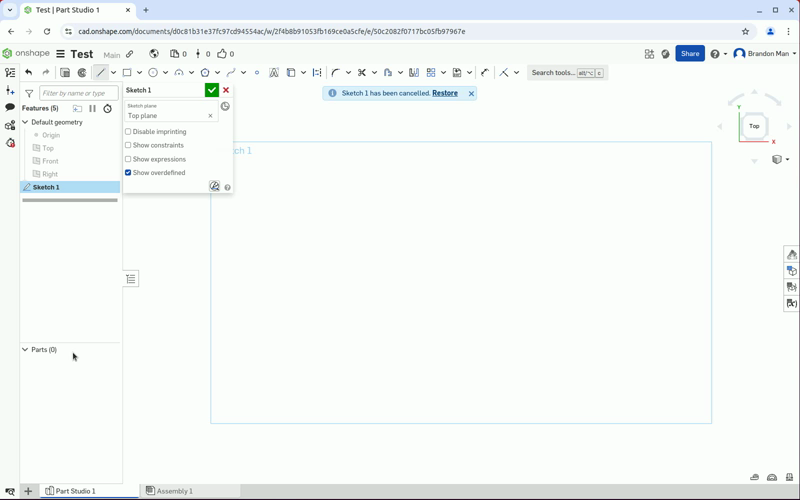
key_down(shift)
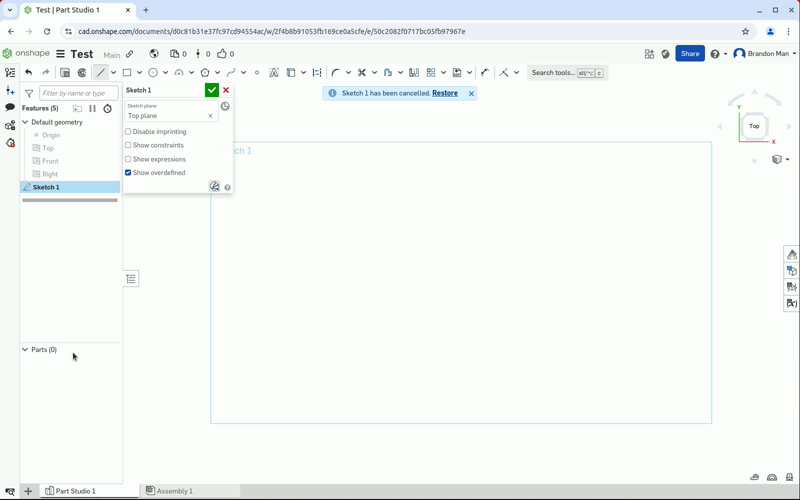
mouse_move(423, 372)
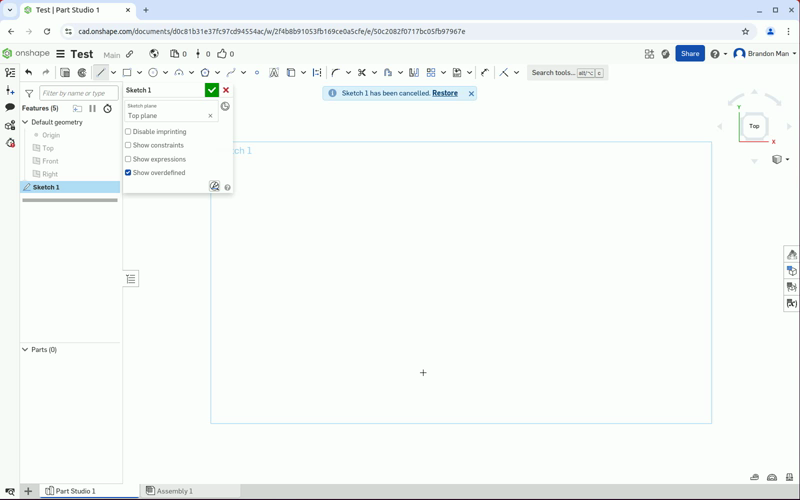
click(423, 372)
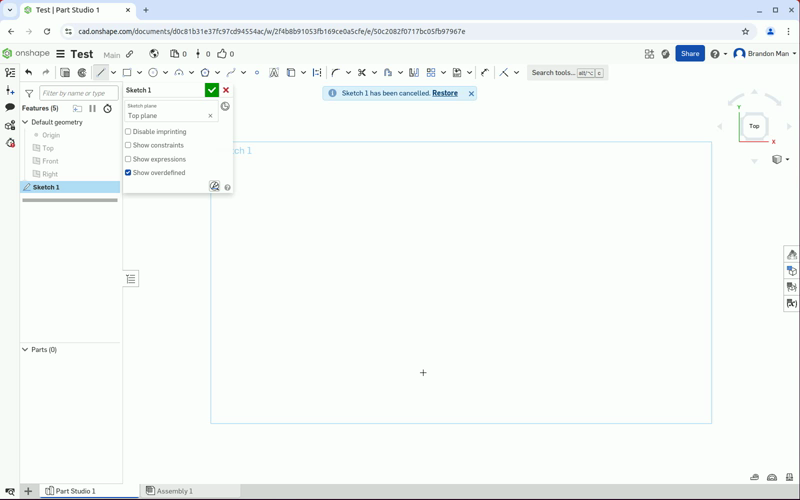
key_up(shift)
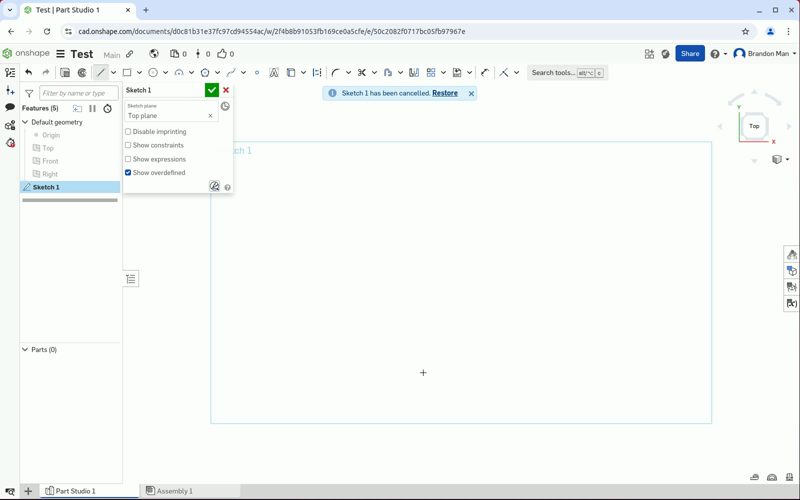
key_down(shift)
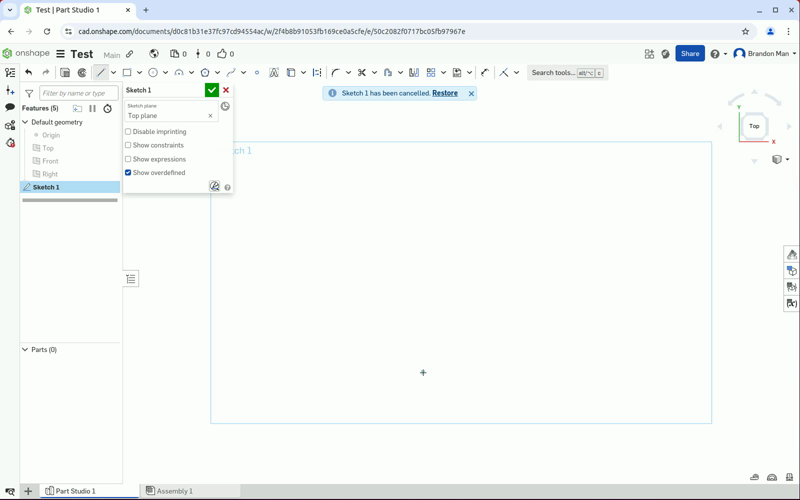
mouse_move(453, 372)
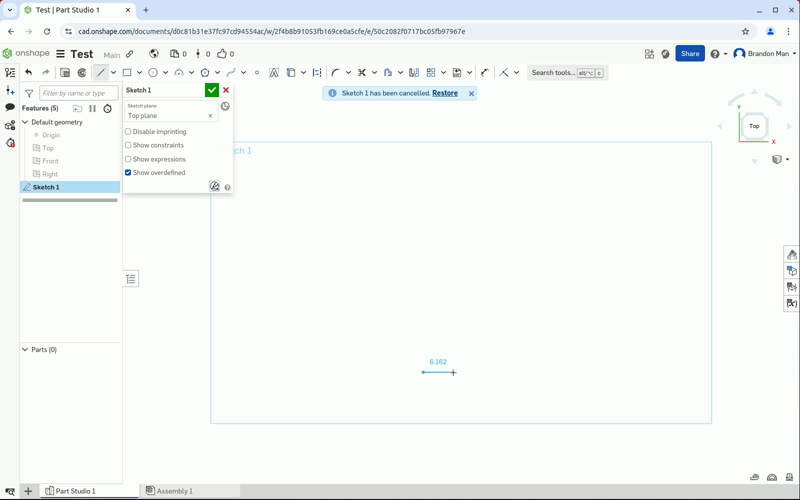
mouse_move(461, 372)
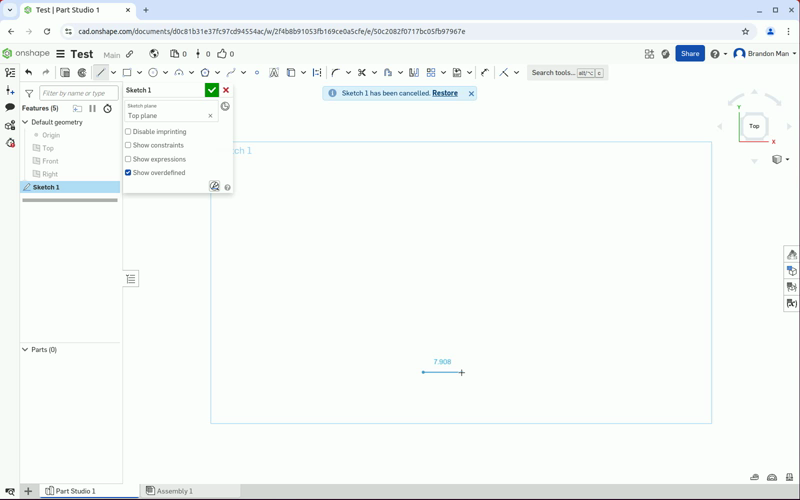
click(461, 372)
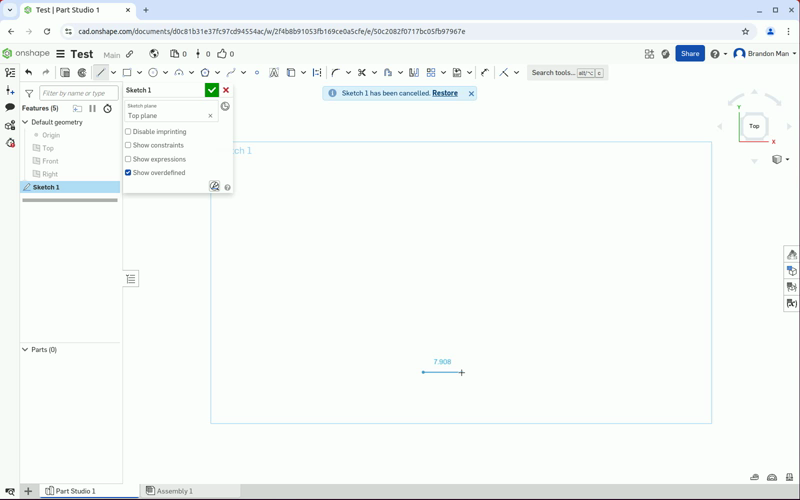
key_up(shift)
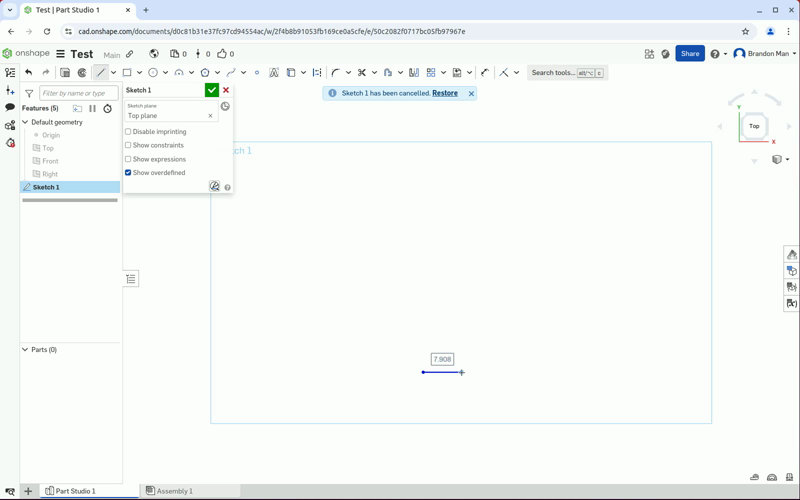
key_down(shift)
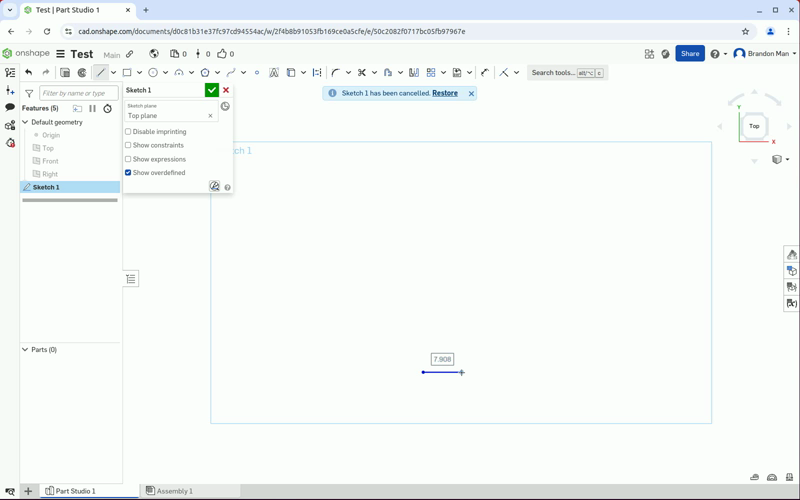
mouse_move(491, 372)
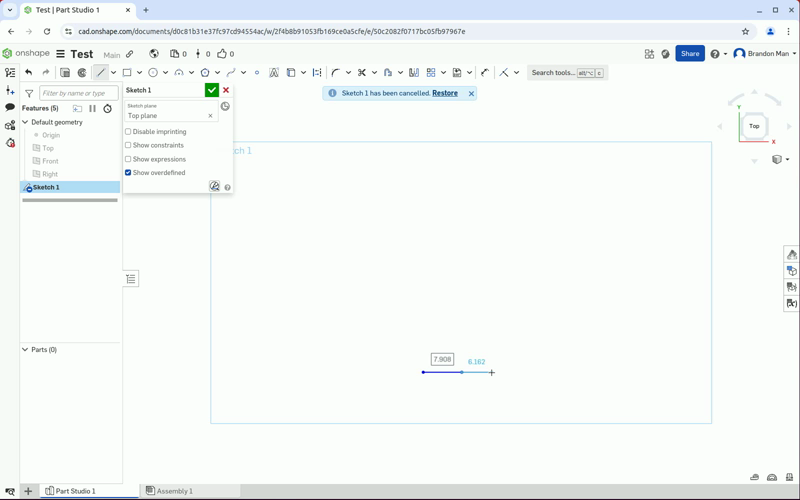
mouse_move(461, 355)
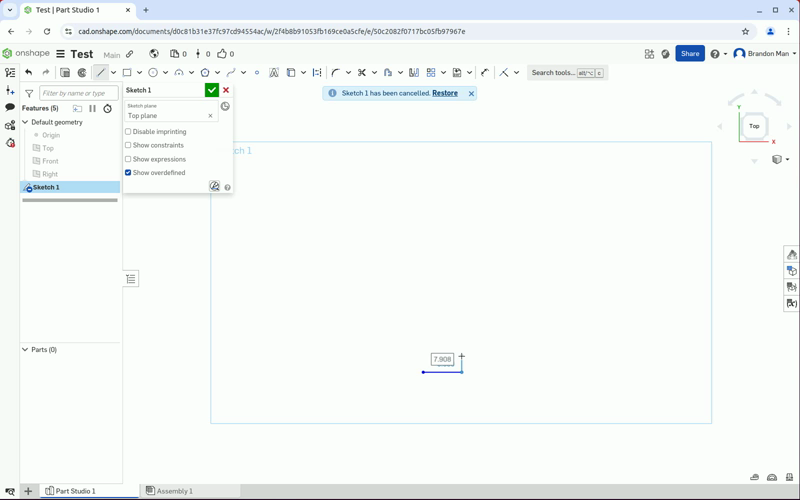
click(461, 355)
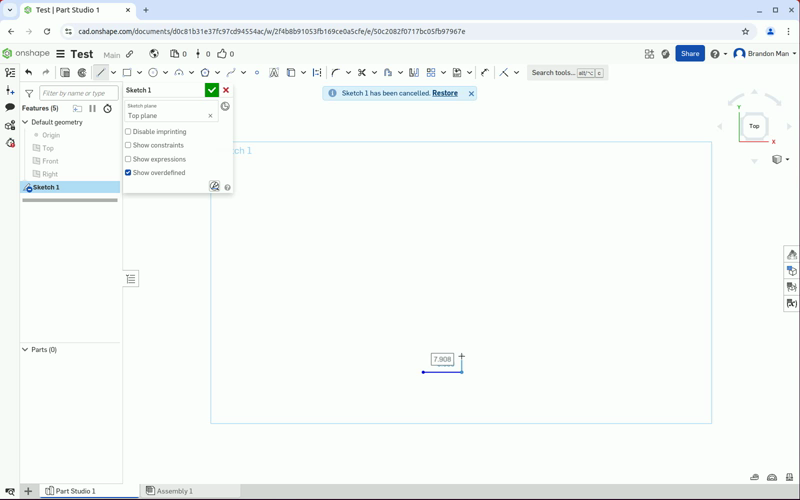
key_up(shift)
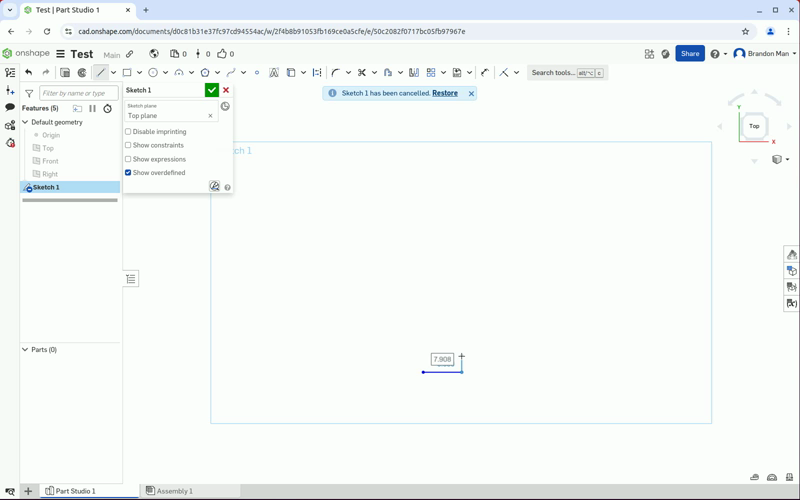
key_down(shift)
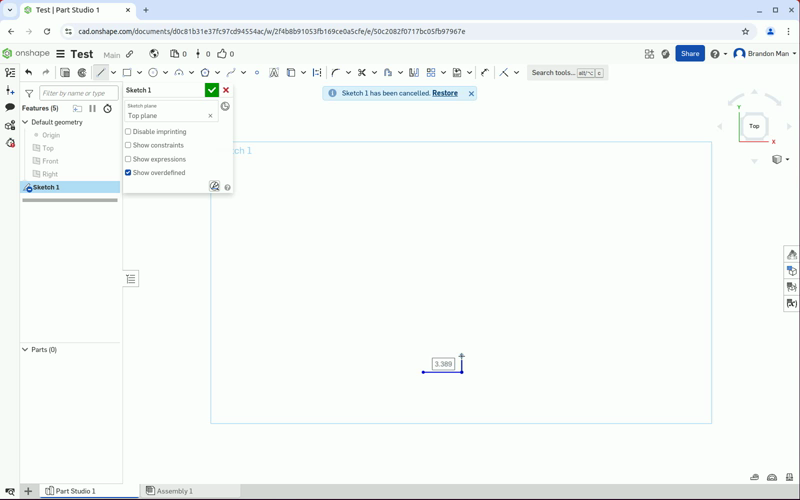
mouse_move(491, 355)
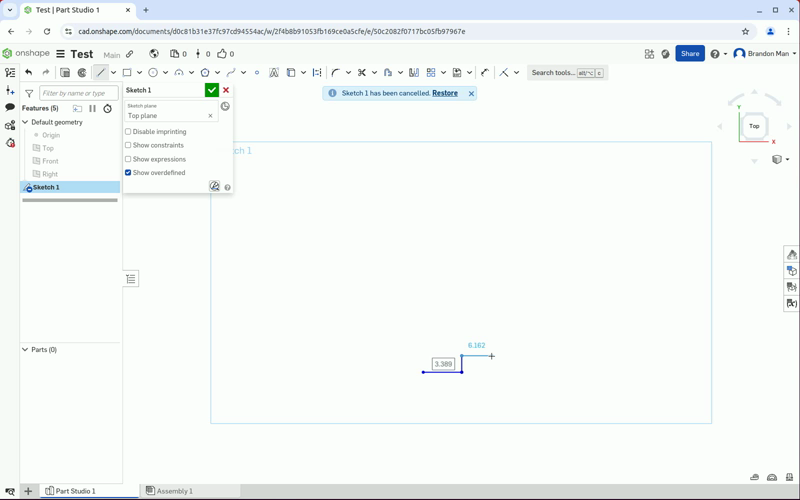
mouse_move(423, 355)
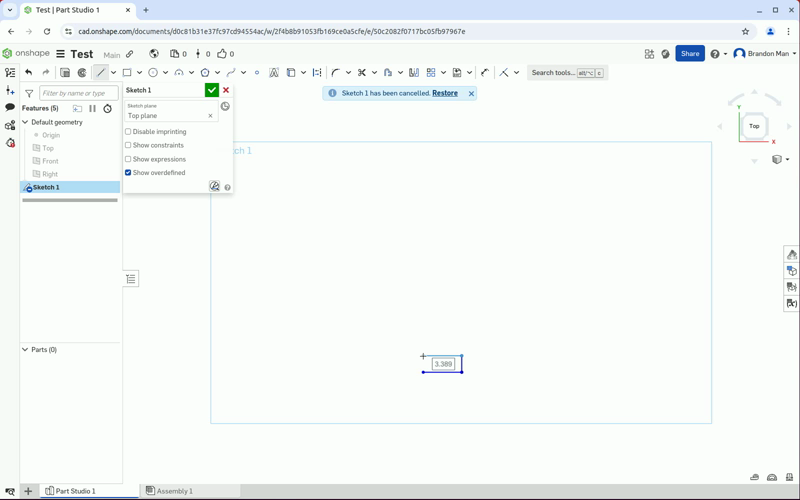
click(423, 355)
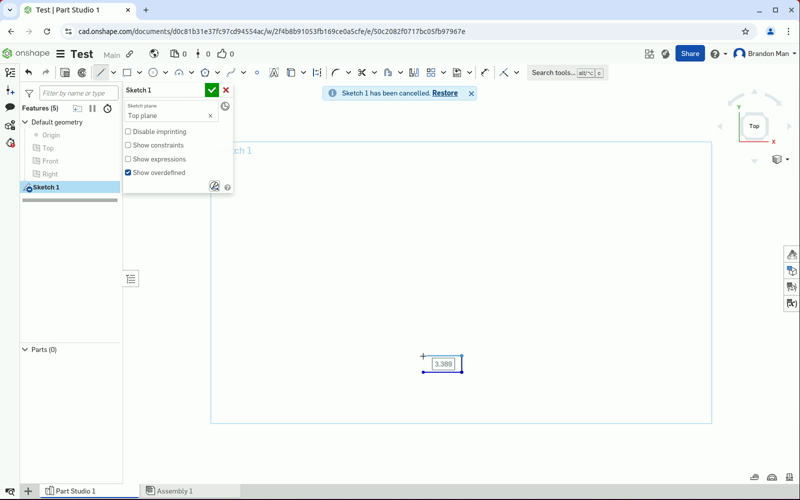
key_up(shift)
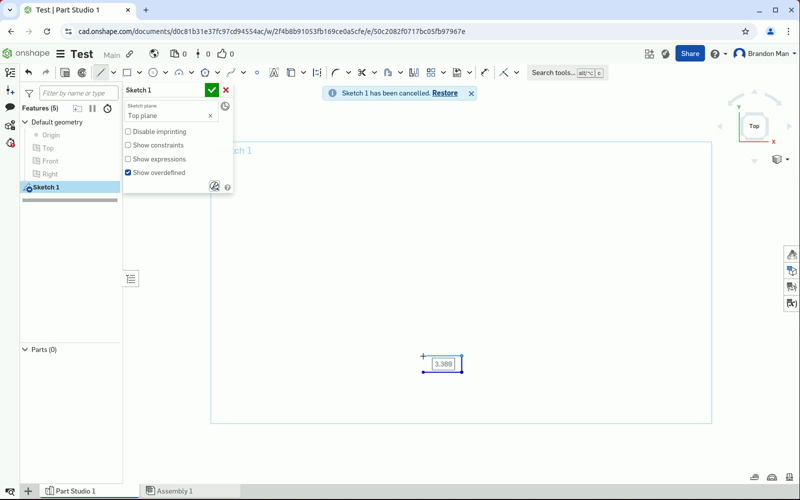
mouse_move(453, 355)
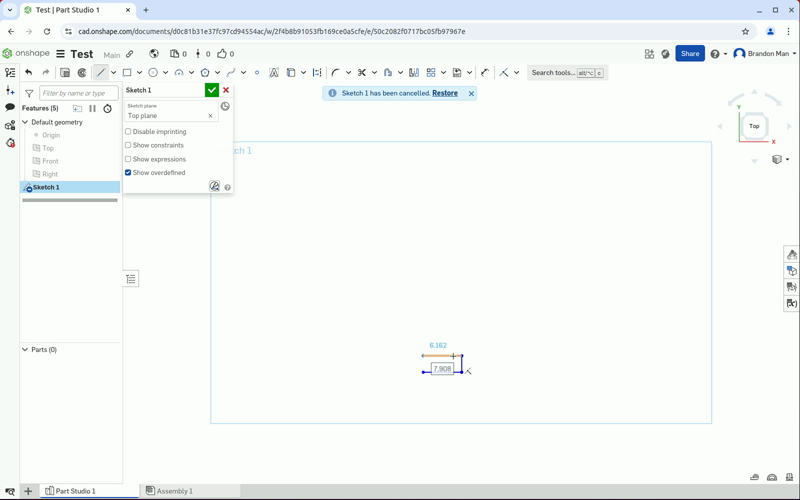
key_down(shift)
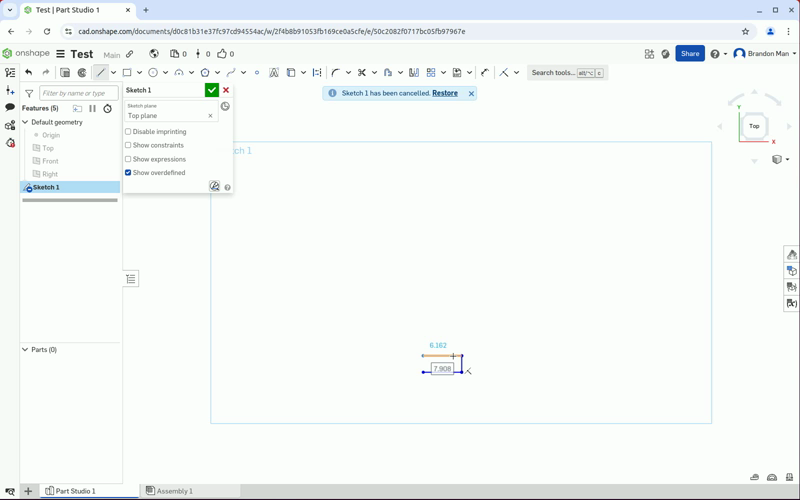
mouse_move(423, 372)
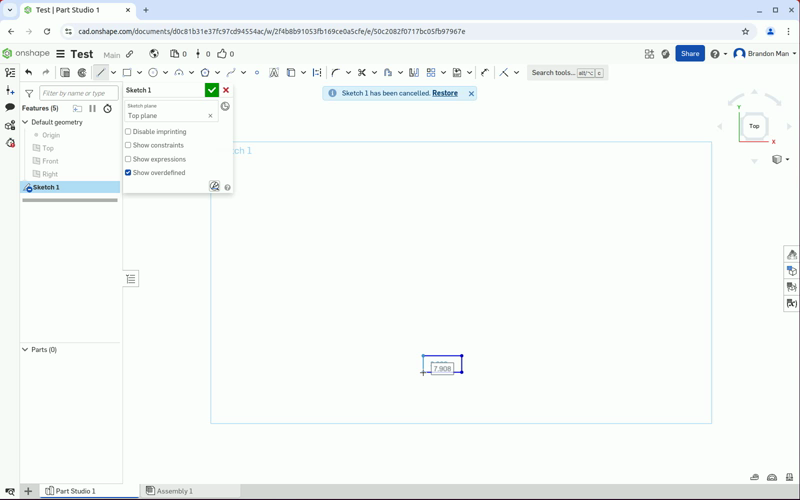
key_up(shift)
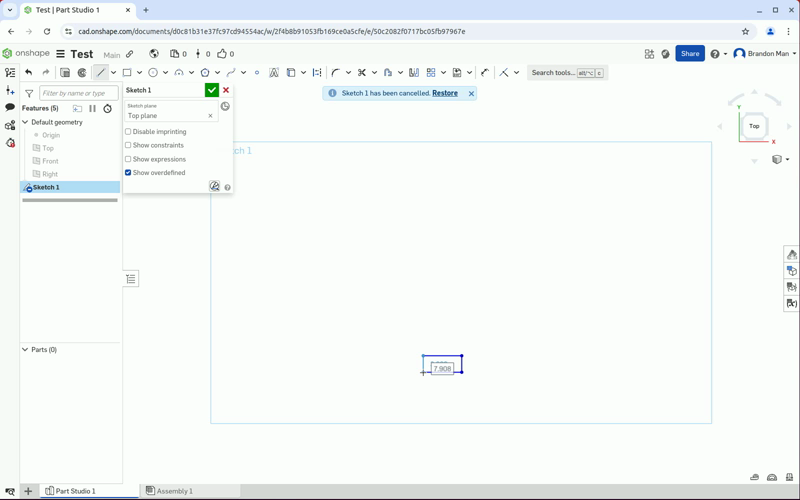
click(423, 372)
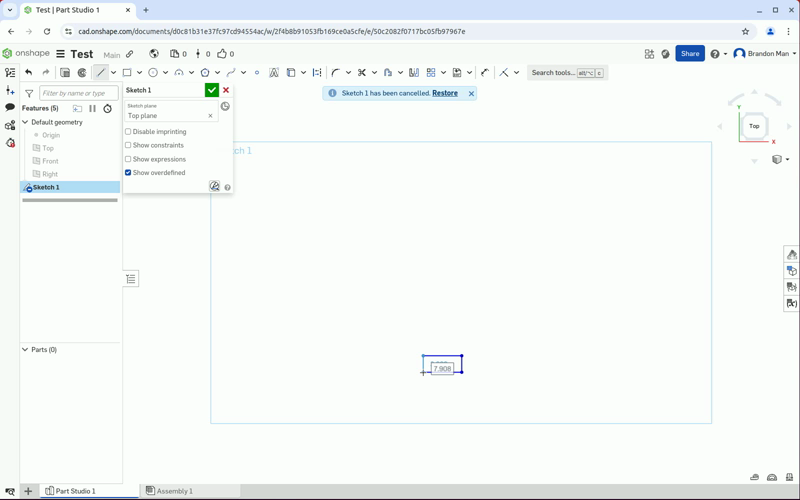
key(esc)
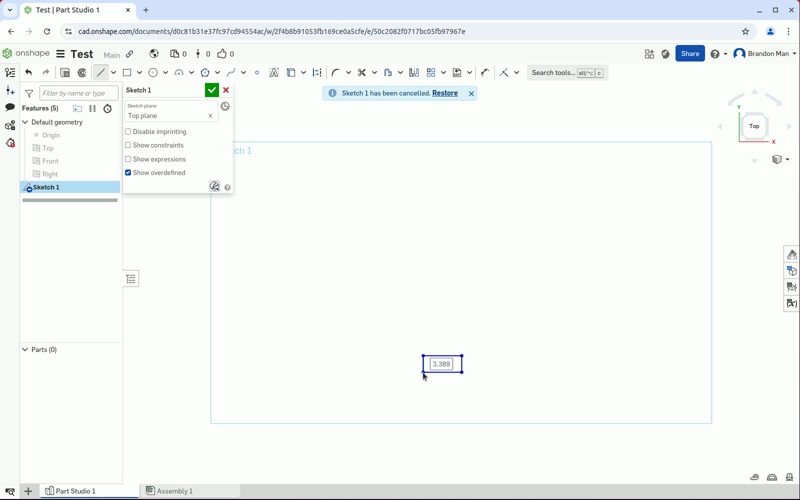
mouse_move(424, 356)
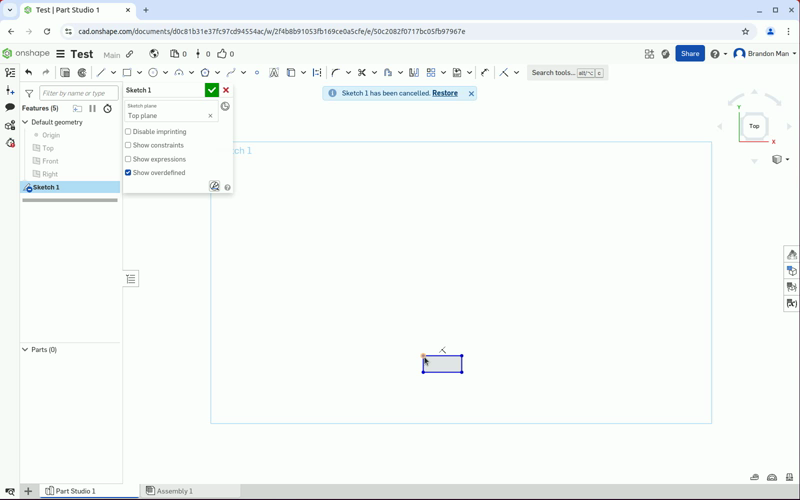
scroll(6)
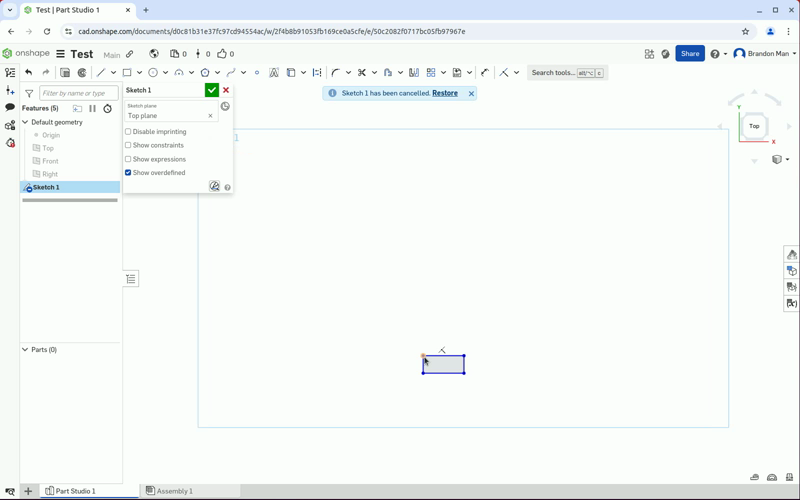
scroll(6)
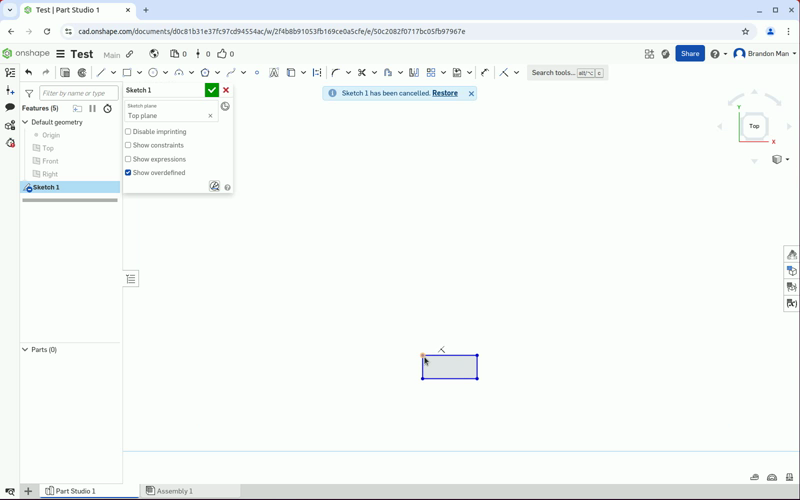
scroll(6)
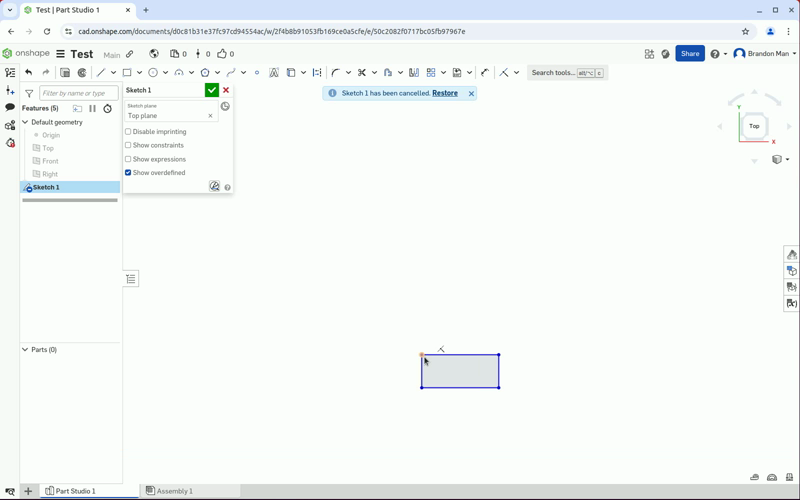
scroll(6)
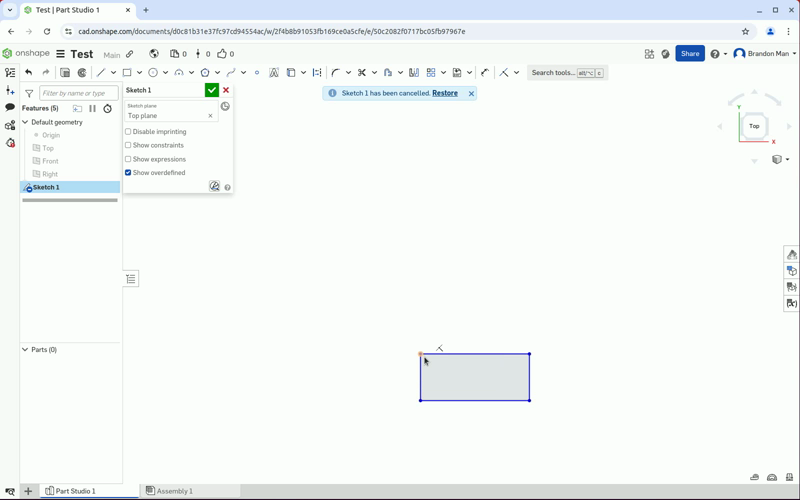
scroll(6)
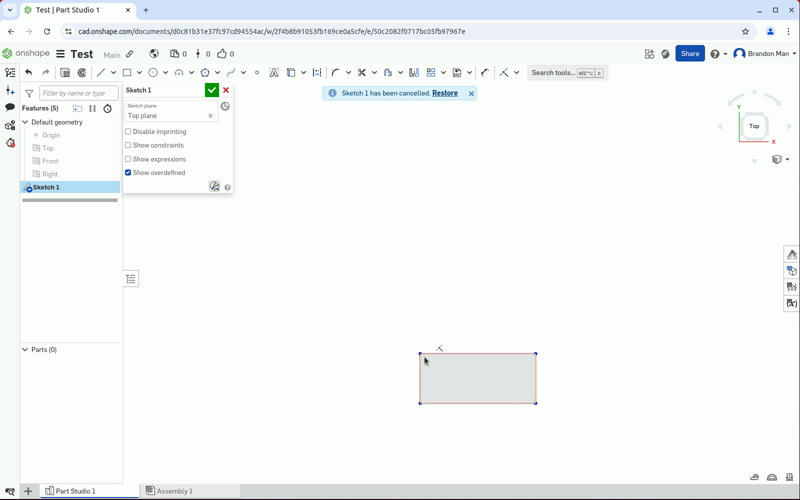
scroll(6)
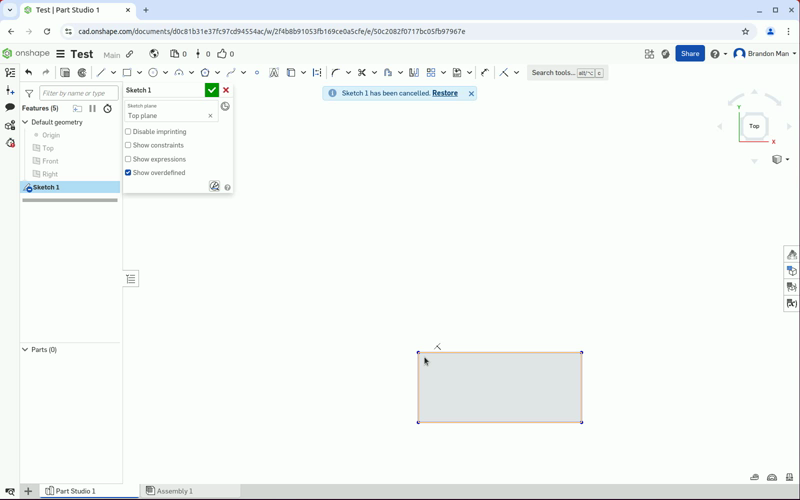
scroll(6)
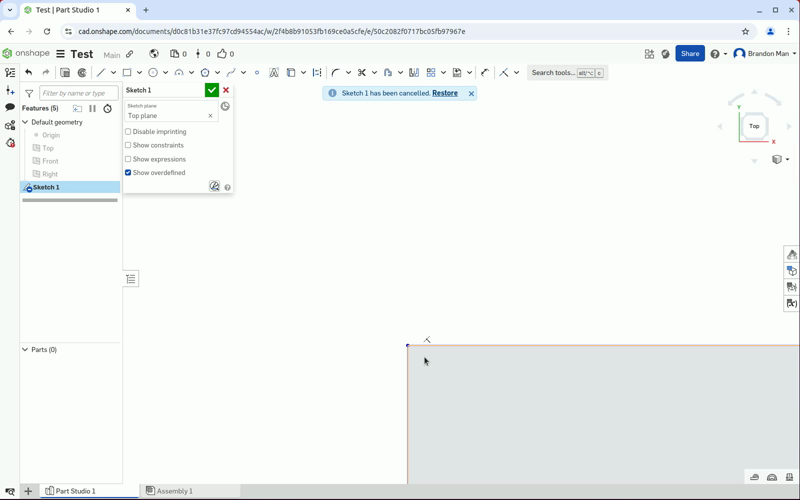
click(424, 356)
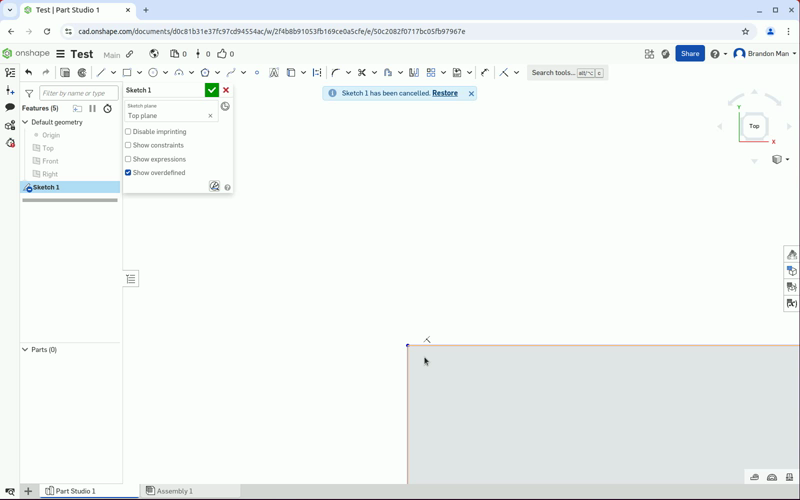
scroll(-6)
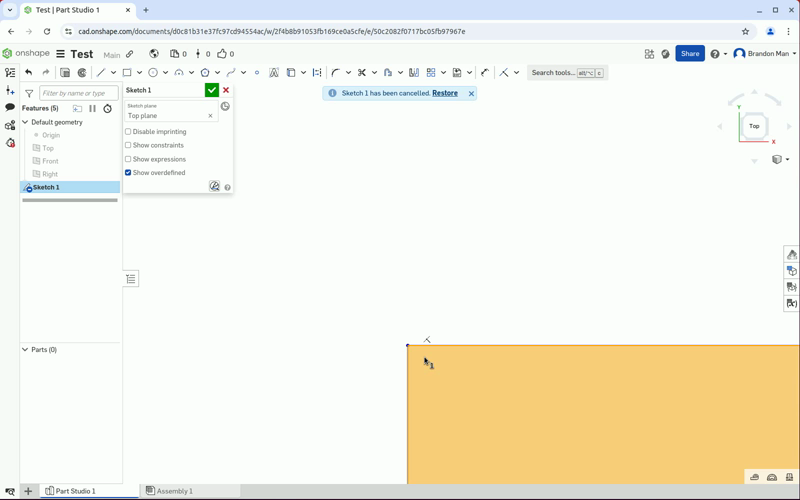
scroll(-6)
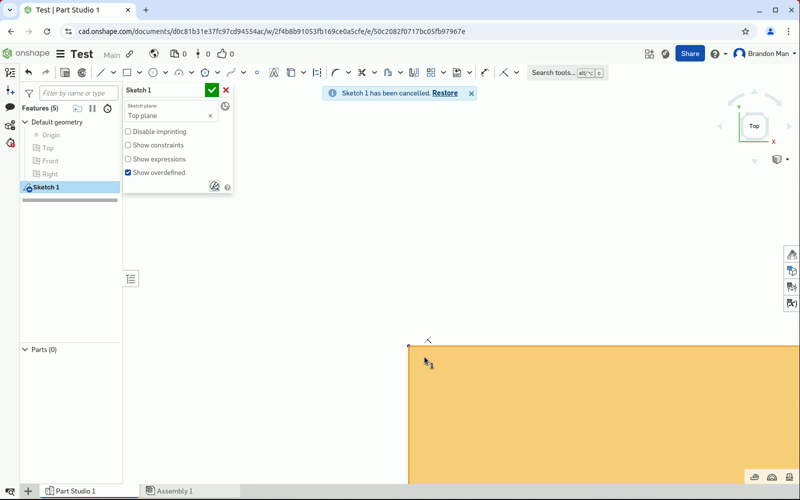
scroll(-6)
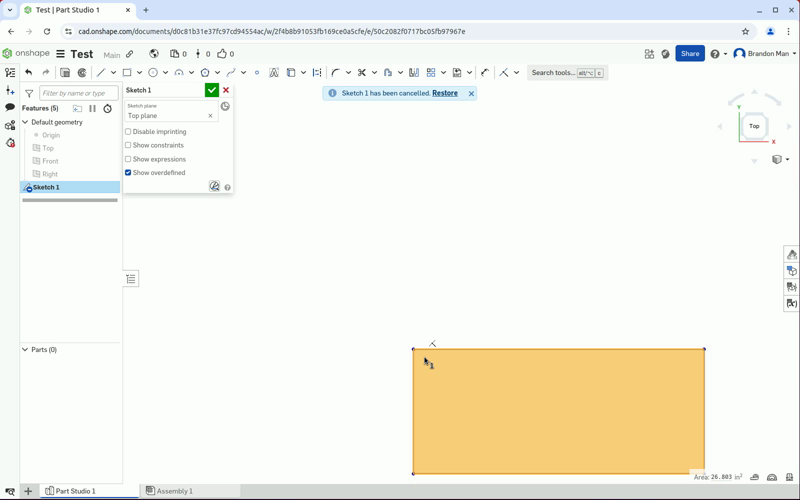
scroll(-6)
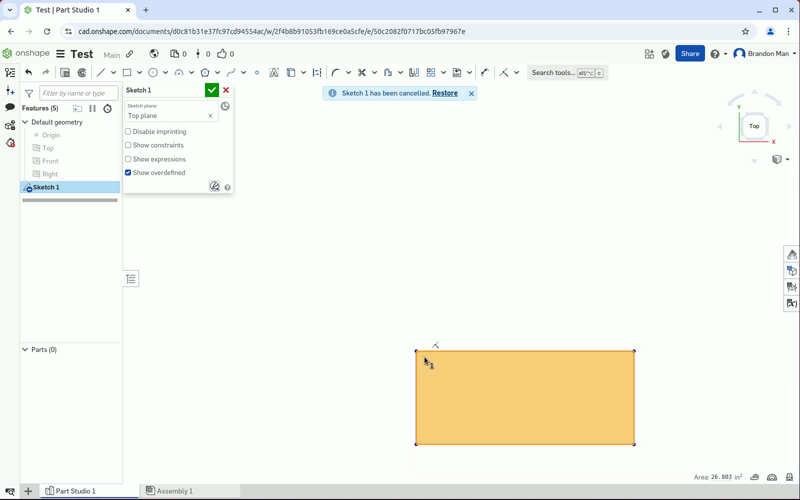
scroll(-6)
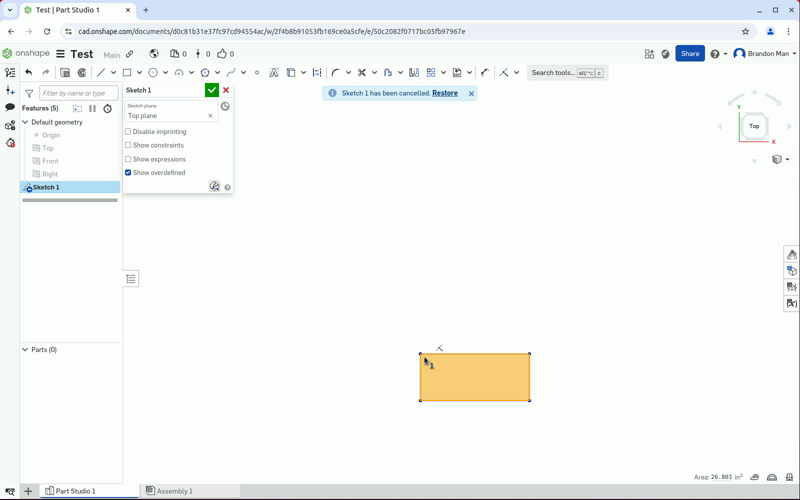
scroll(-6)
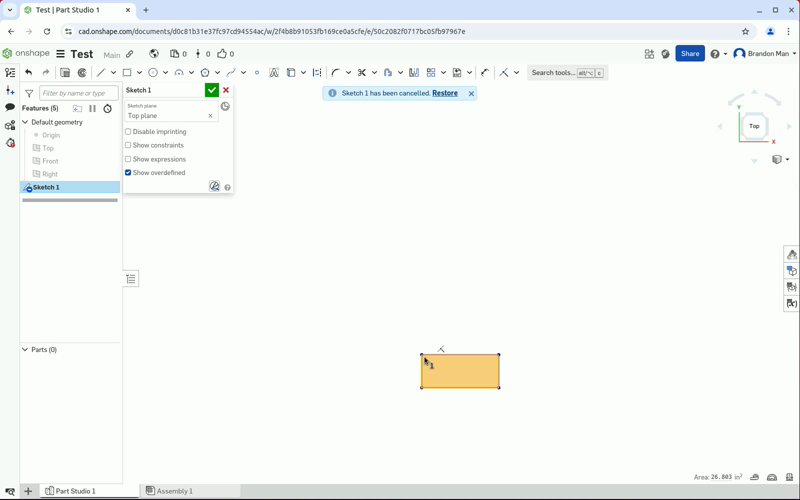
scroll(-6)
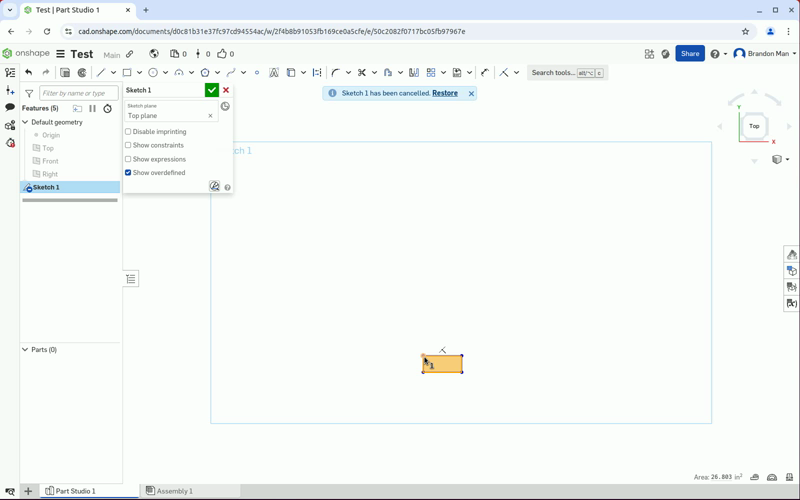
mouse_move(73, 352)
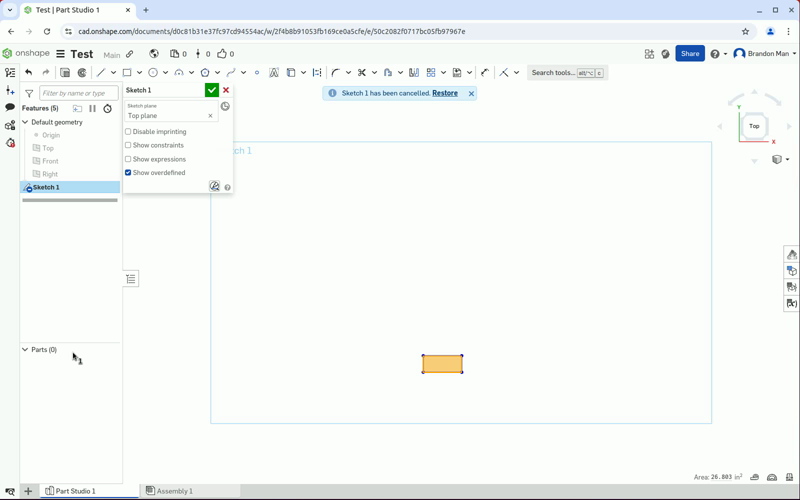
key(shift+y)
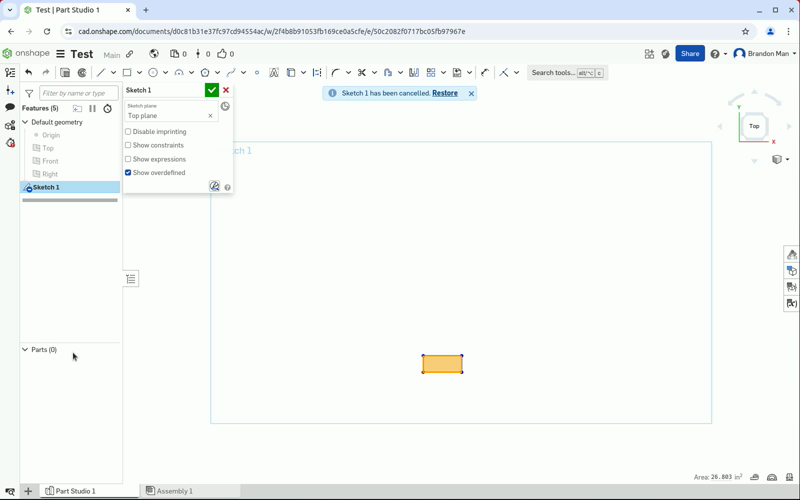
key(shift+e)
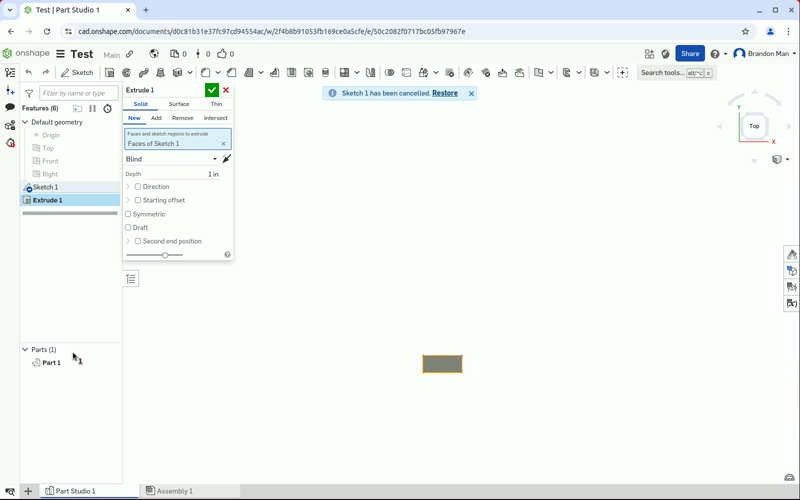
mouse_move(143, 106)
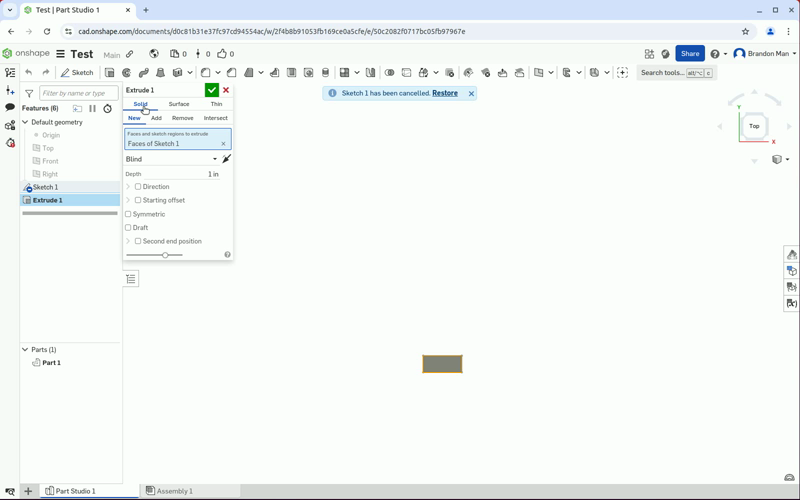
click(143, 106)
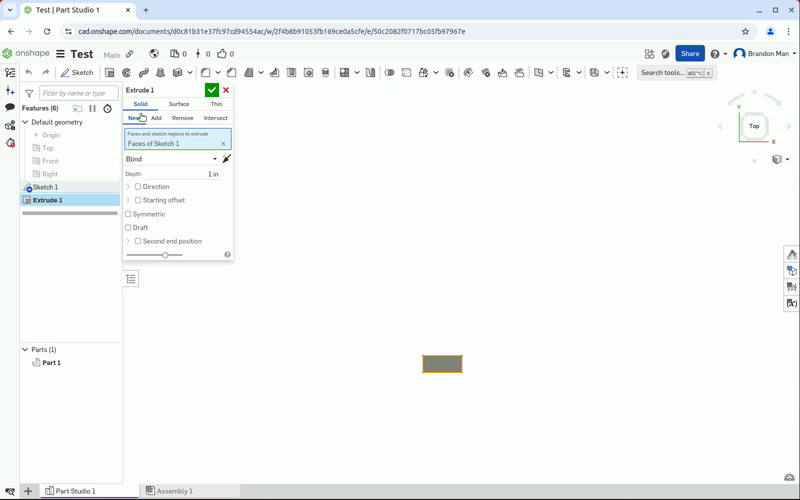
mouse_move(137, 120)
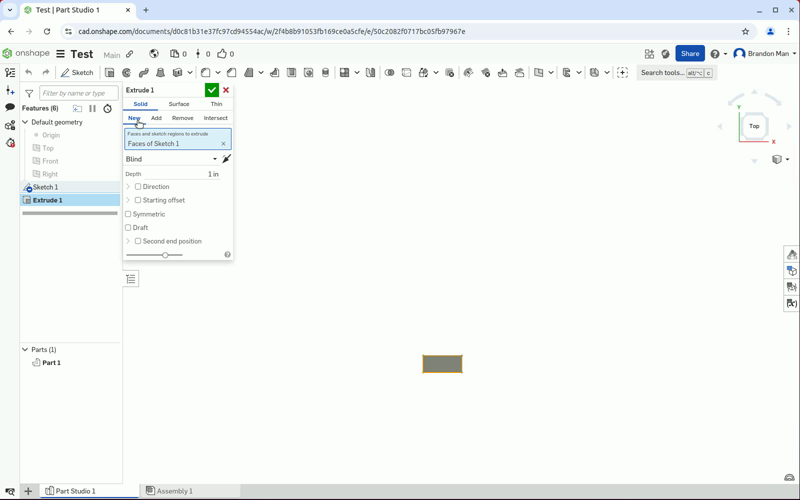
click(137, 120)
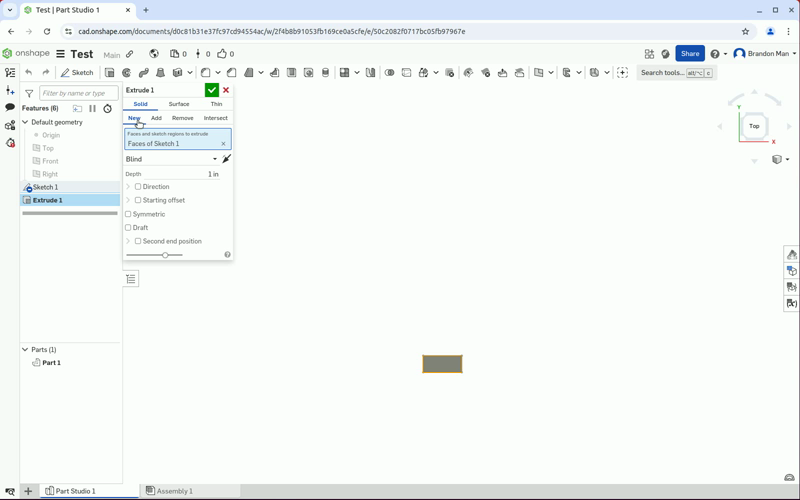
key(tab, 4)
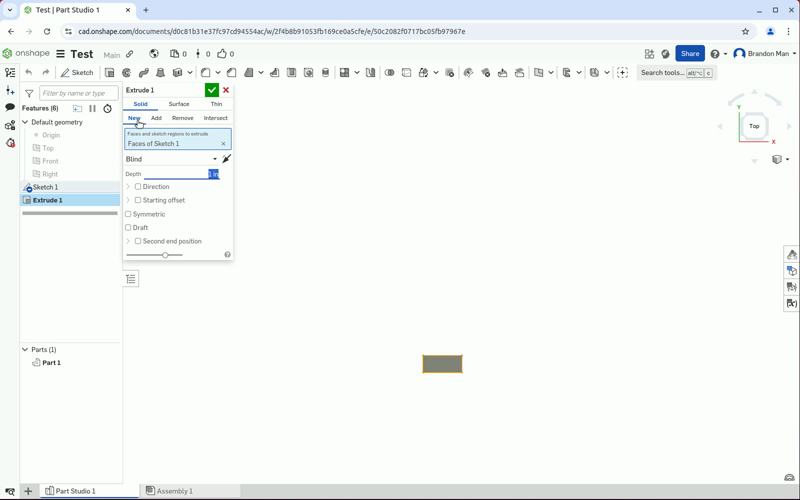
text(3.37)
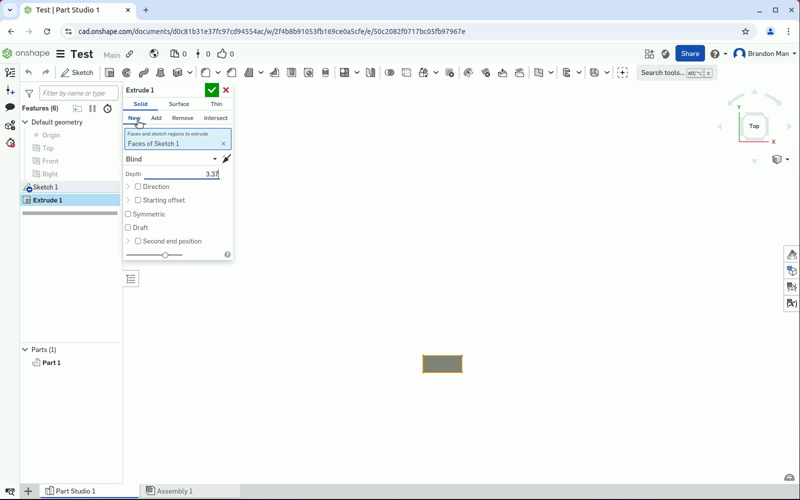
key(enter)
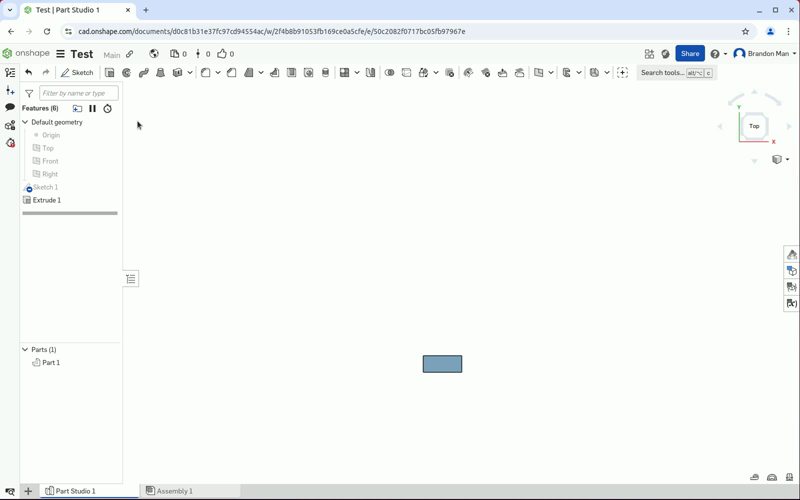
key(shift+h)
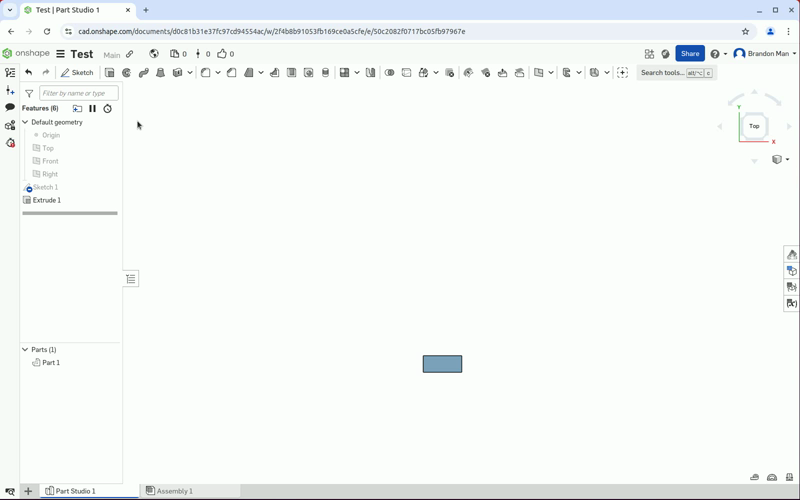
key(shift+h)
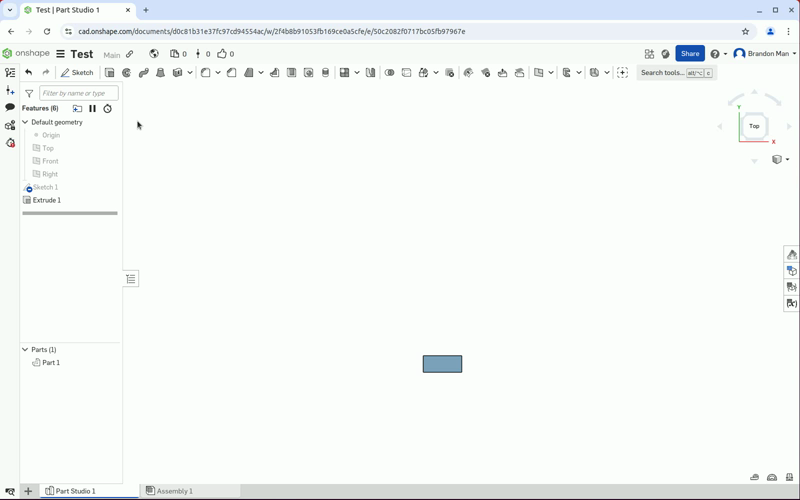
mouse_move(73, 189)
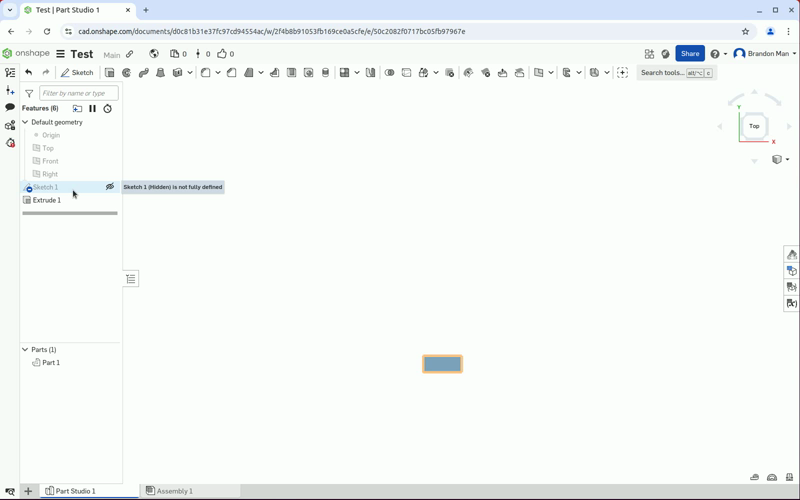
click(73, 189)
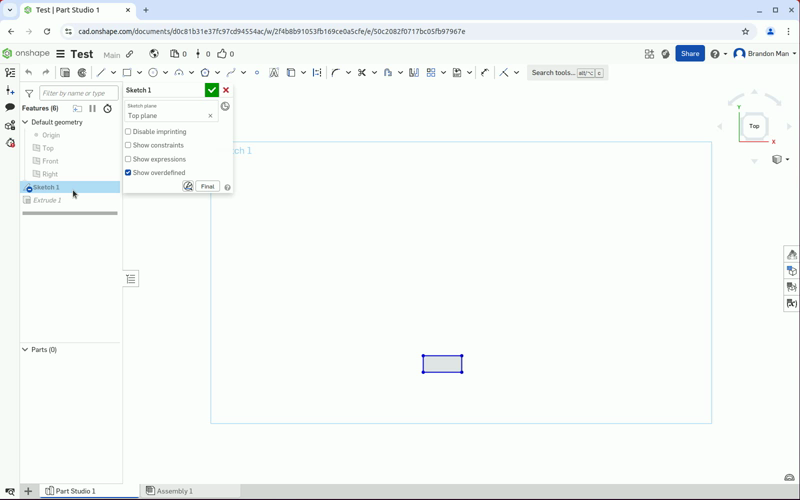
mouse_move(229, 92)
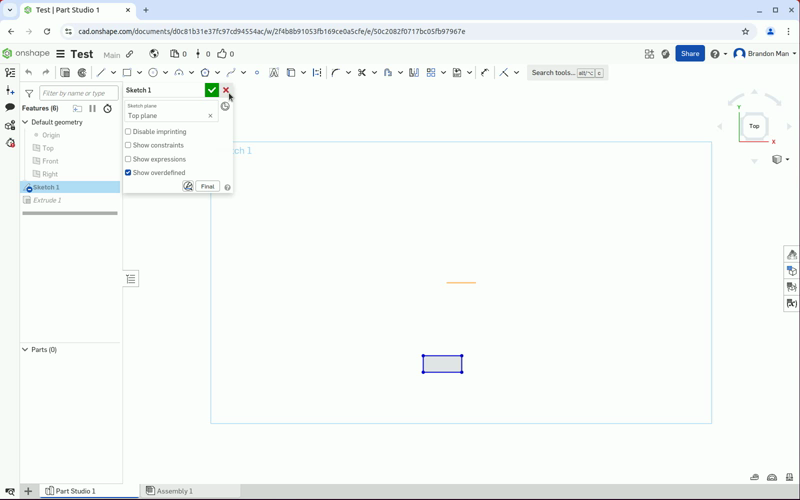
click(229, 92)
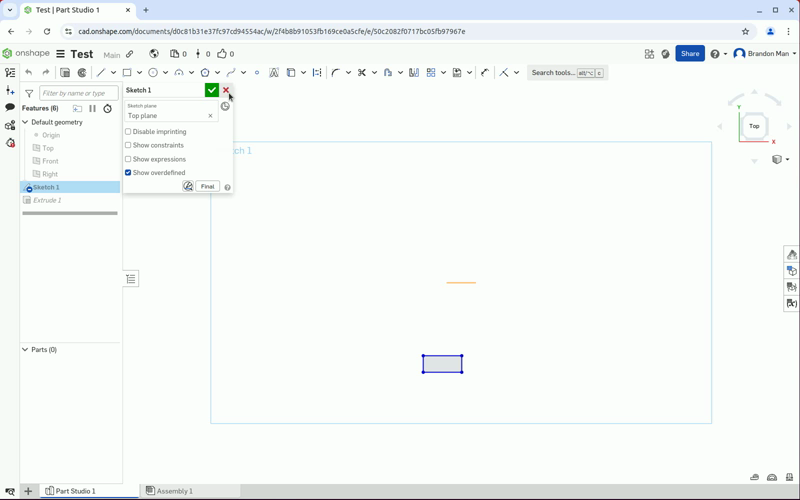
key(shift+s)
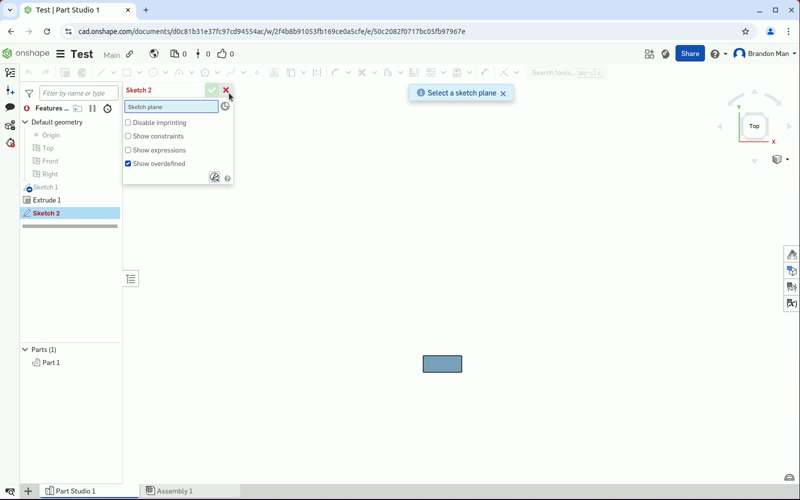
mouse_move(73, 150)
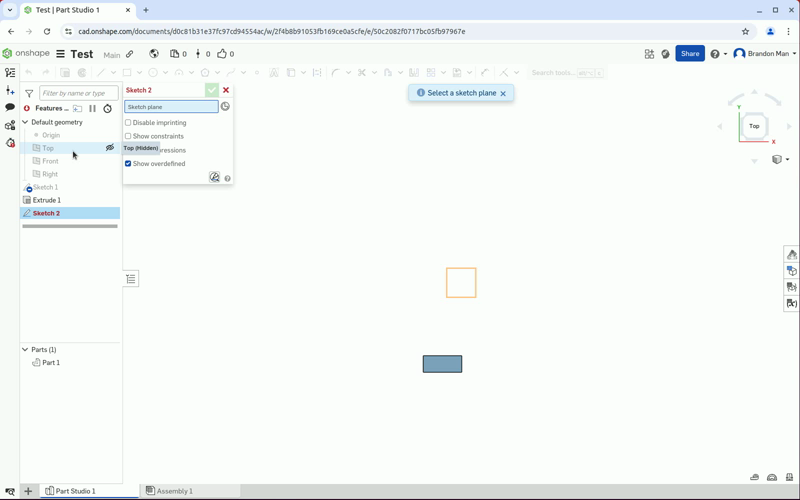
click(73, 150)
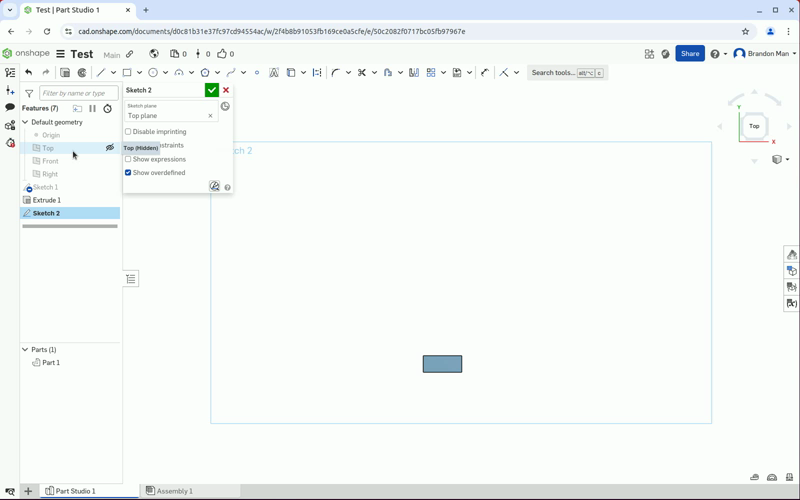
mouse_move(73, 352)
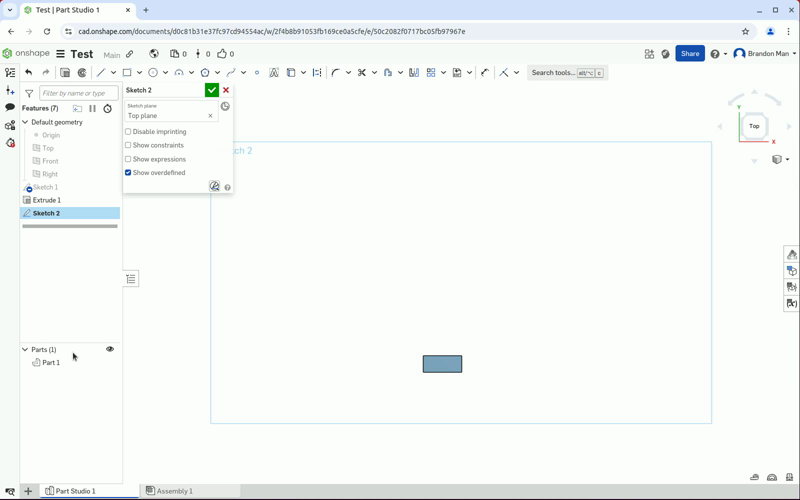
key(y)
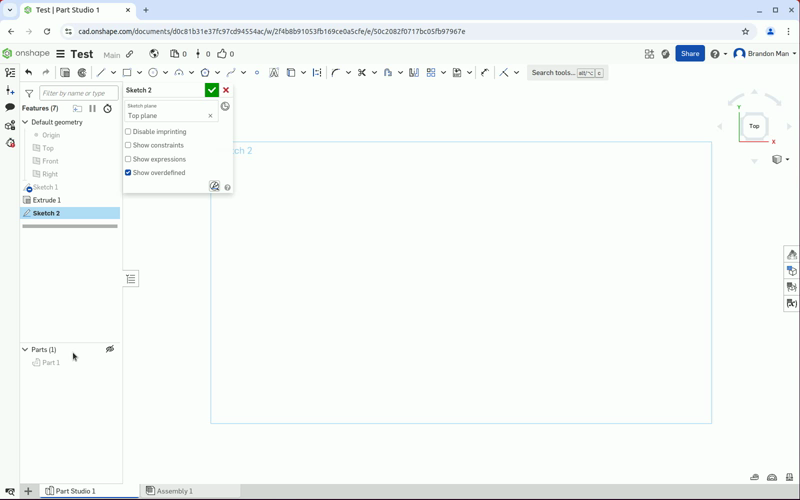
key(l)
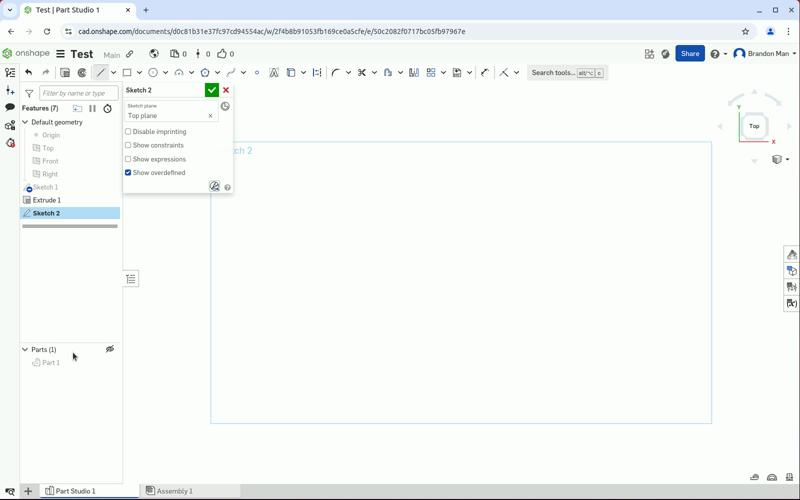
key_down(shift)
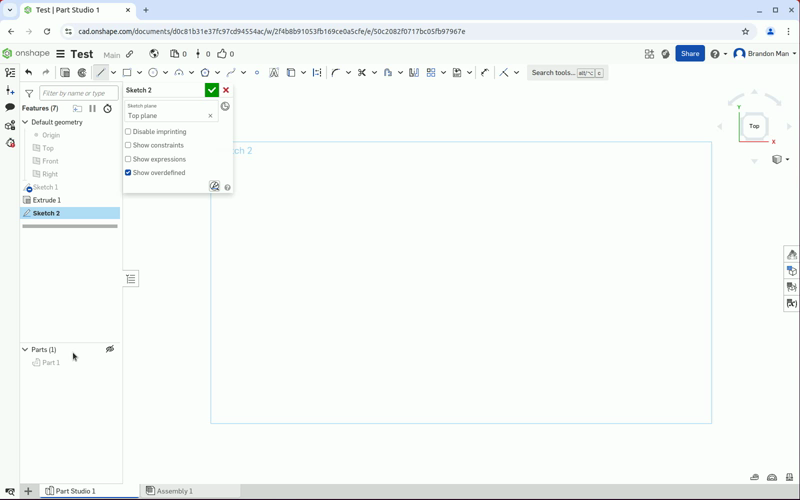
mouse_move(460, 372)
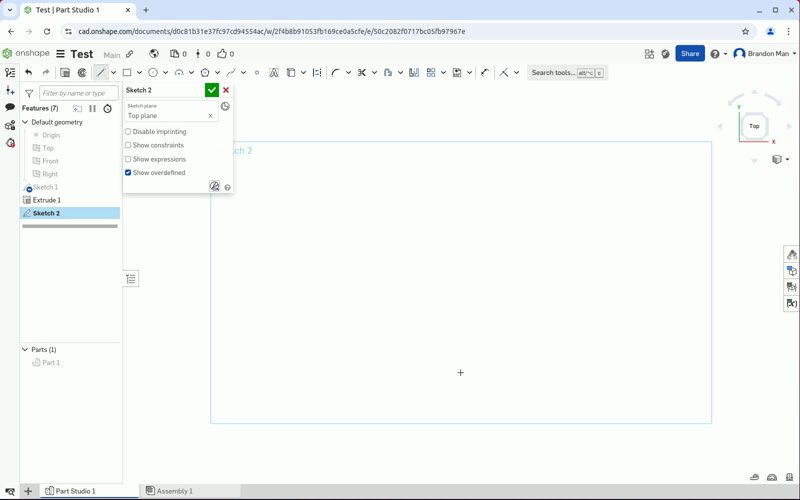
click(460, 372)
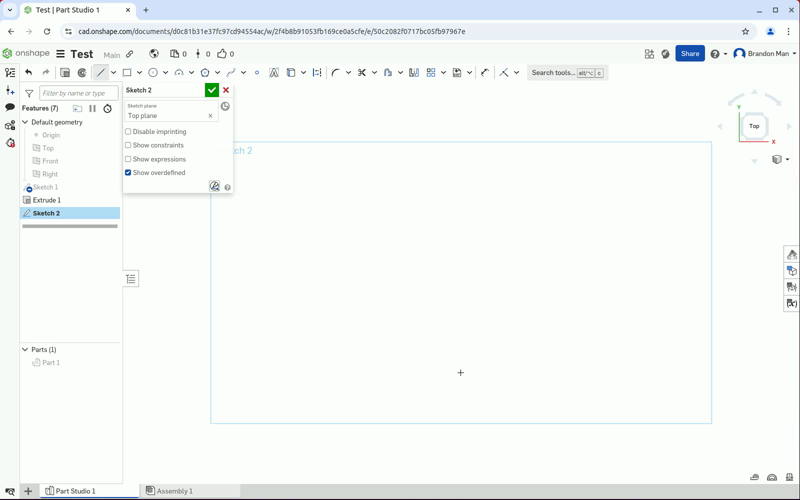
key_up(shift)
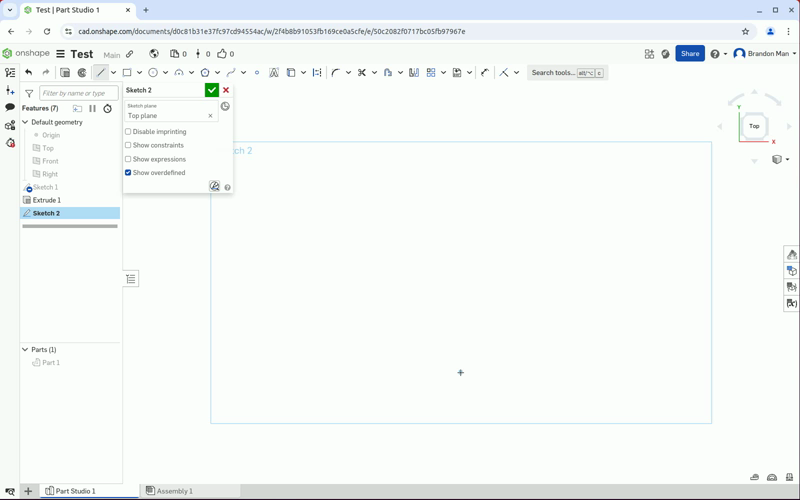
key_down(shift)
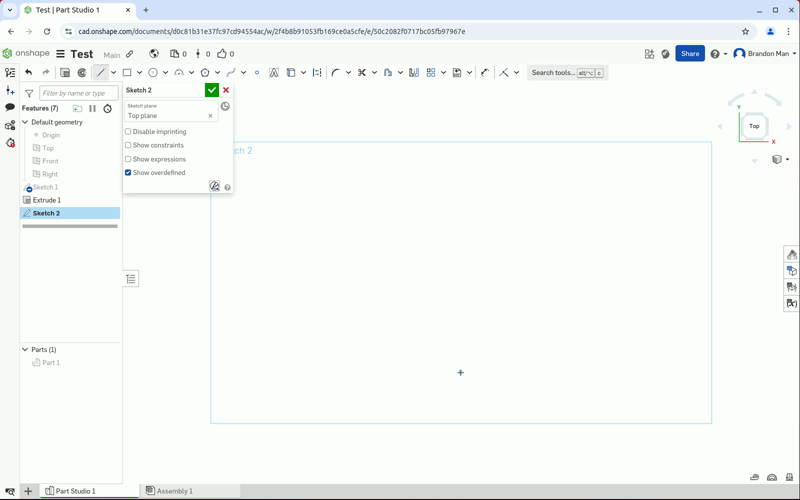
mouse_move(490, 372)
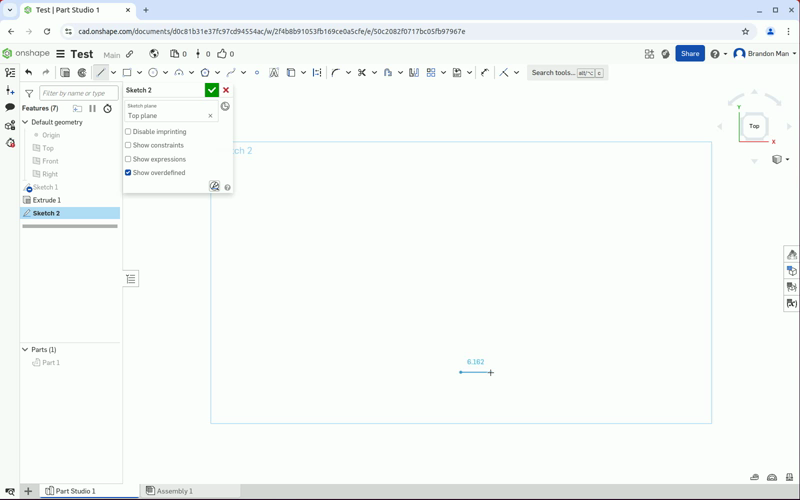
mouse_move(499, 372)
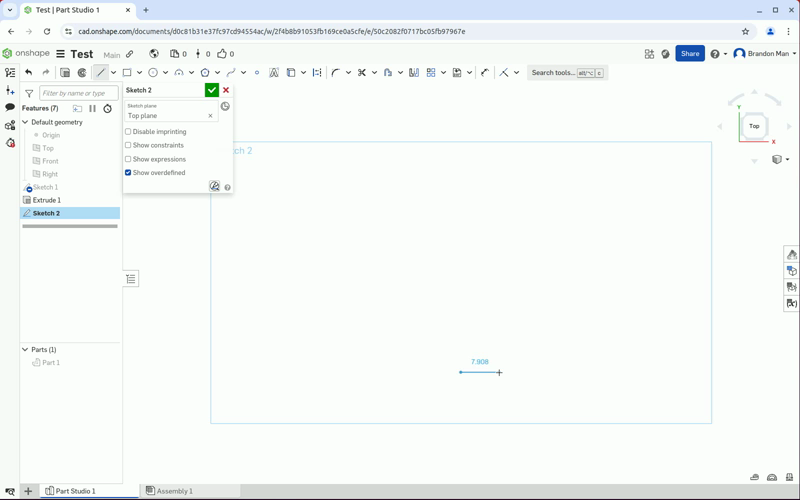
click(499, 372)
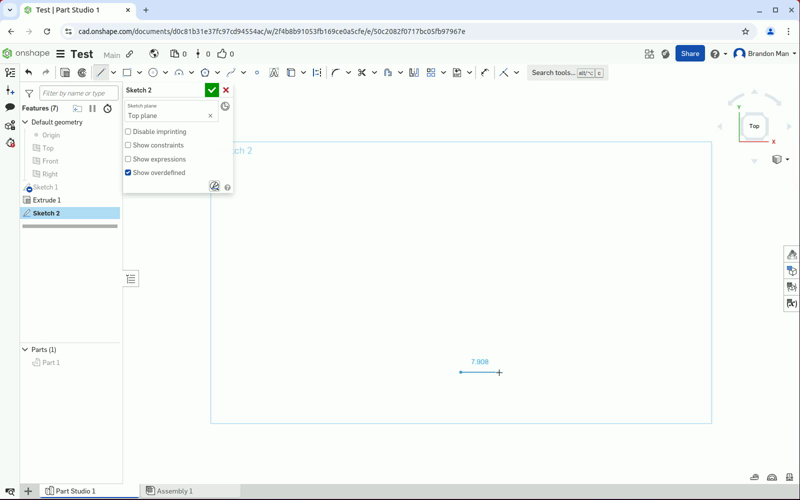
key_up(shift)
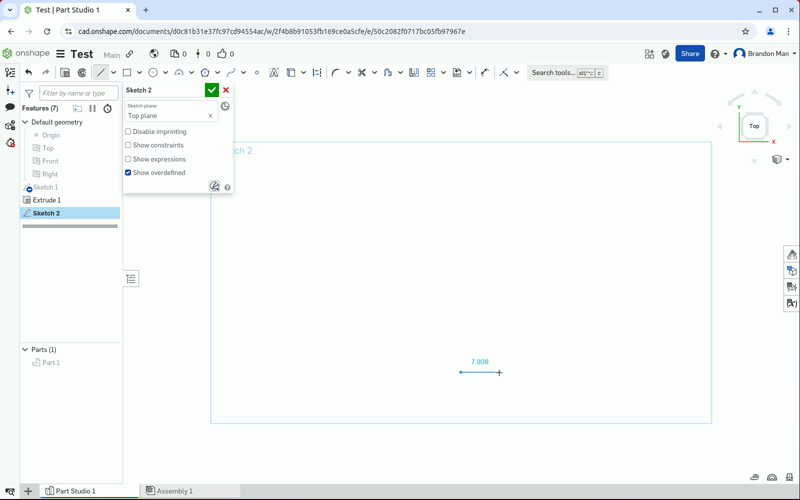
key_down(shift)
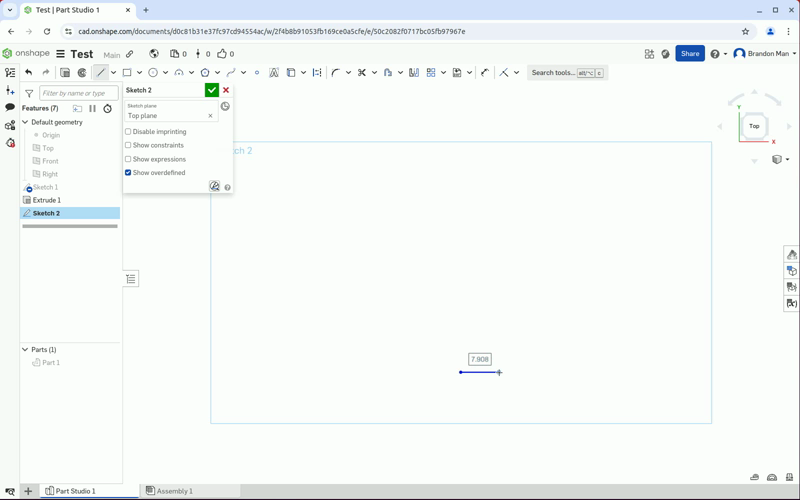
mouse_move(529, 372)
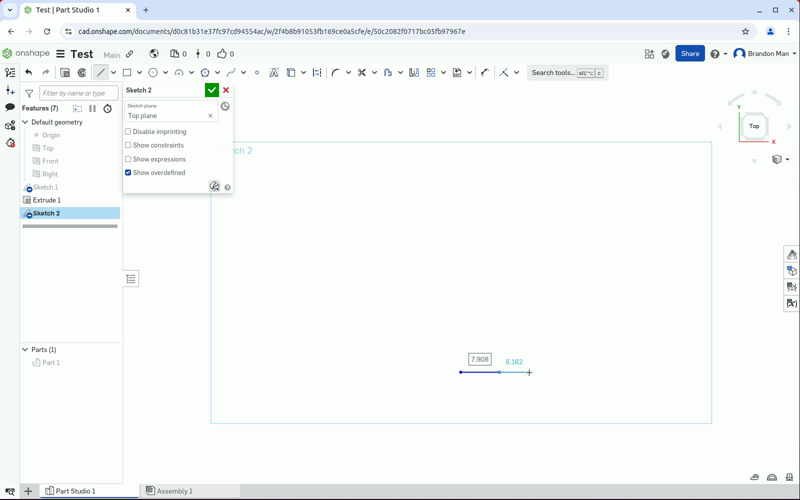
mouse_move(499, 355)
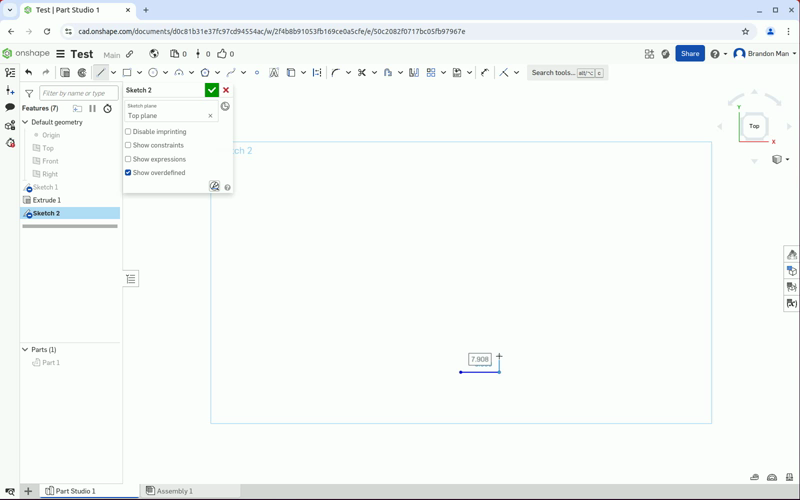
click(499, 355)
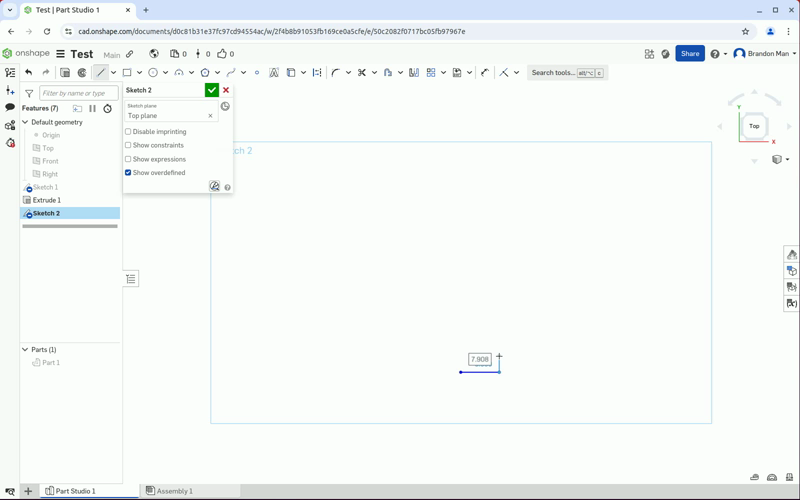
key_up(shift)
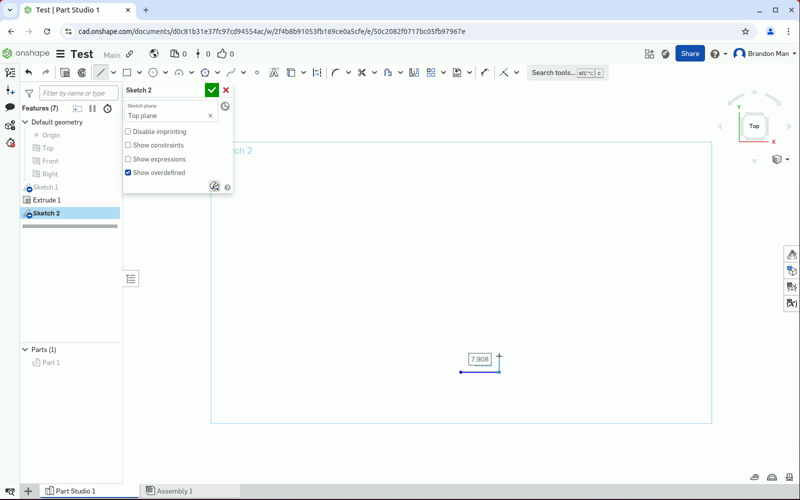
key_down(shift)
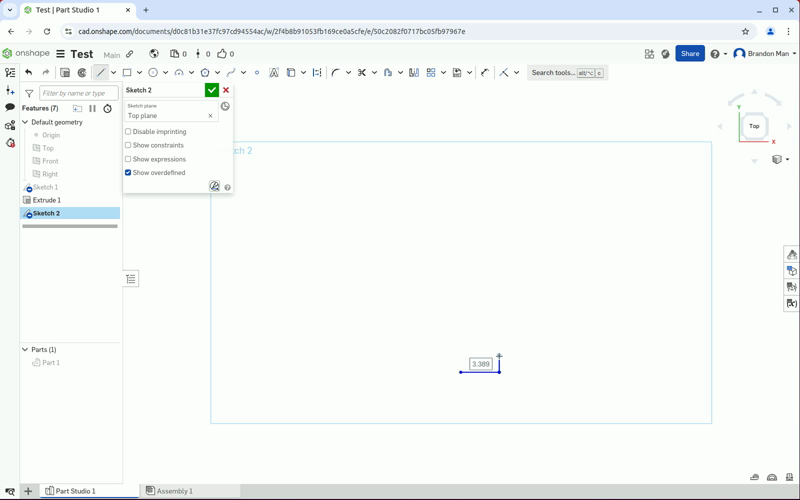
mouse_move(529, 355)
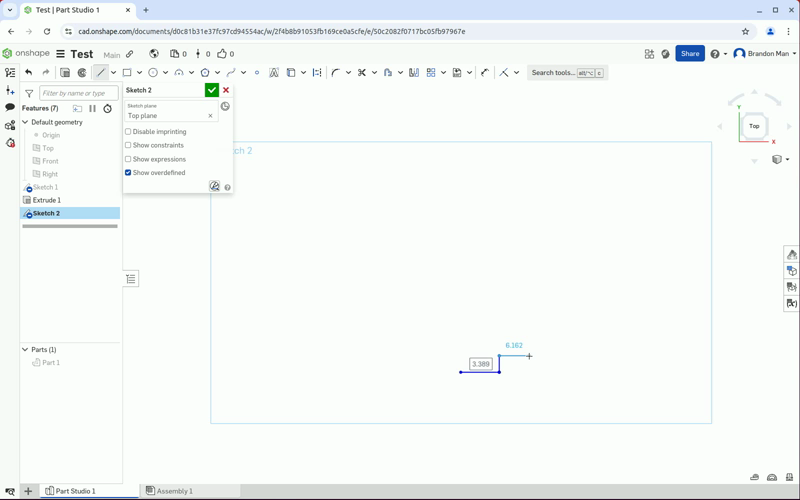
mouse_move(460, 355)
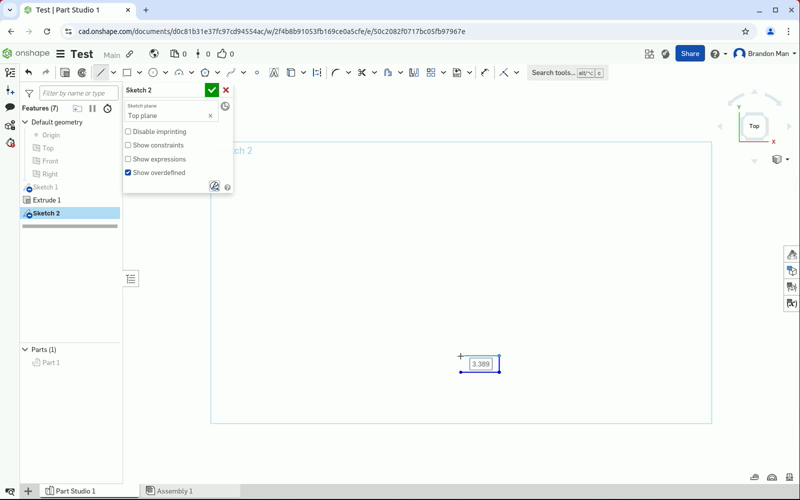
click(460, 355)
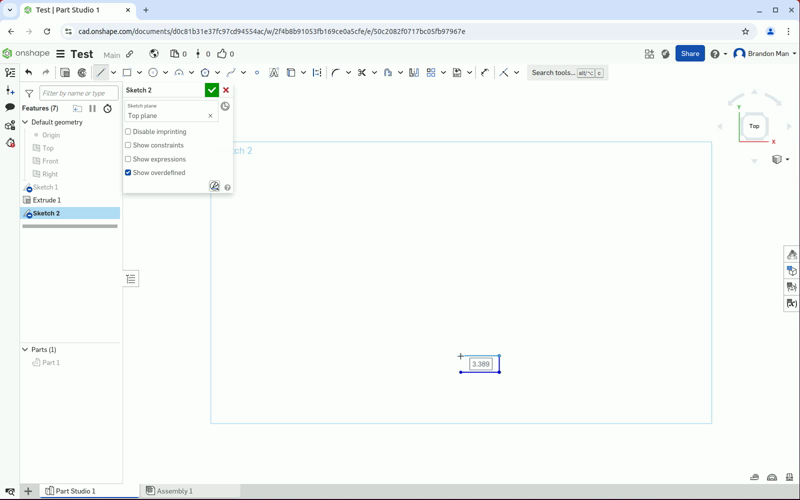
key_up(shift)
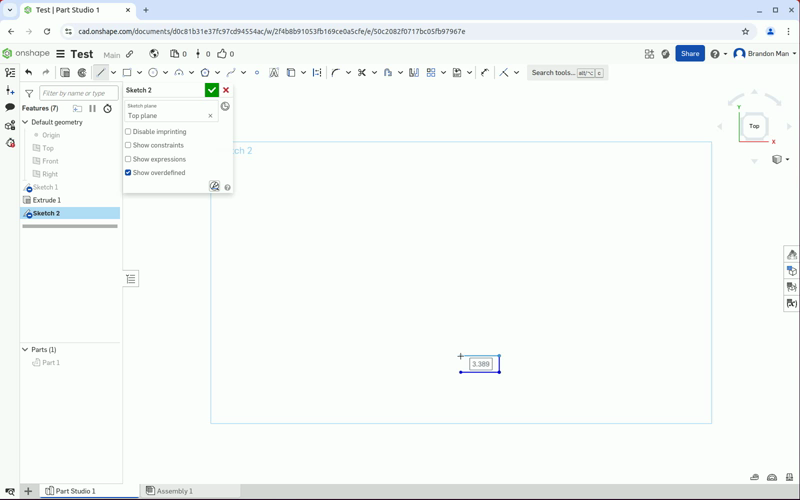
mouse_move(490, 355)
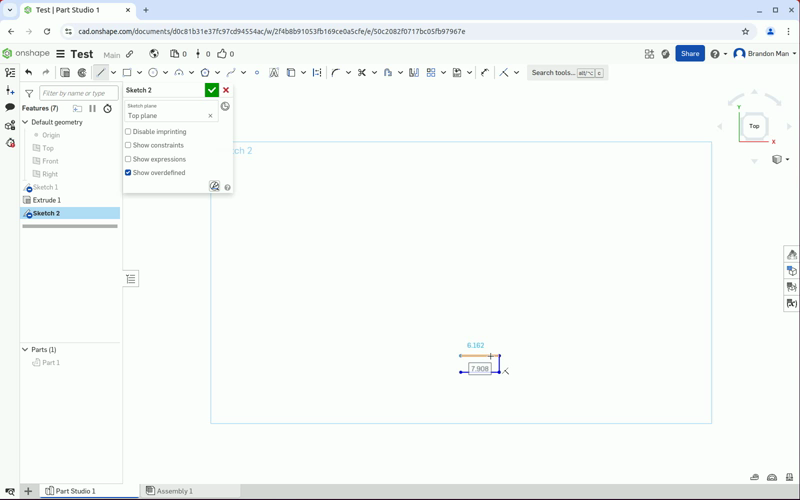
key_down(shift)
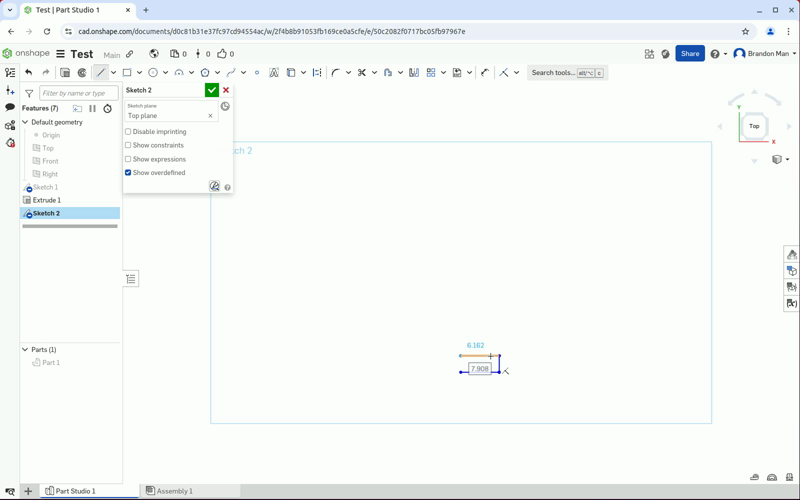
mouse_move(460, 372)
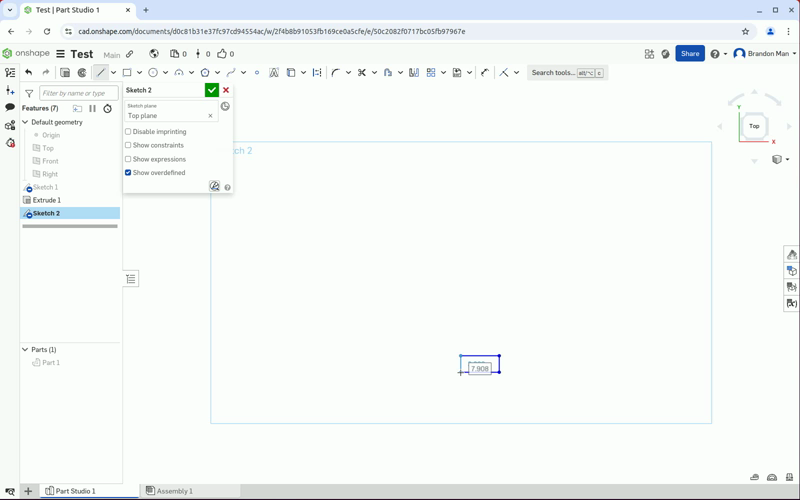
key_up(shift)
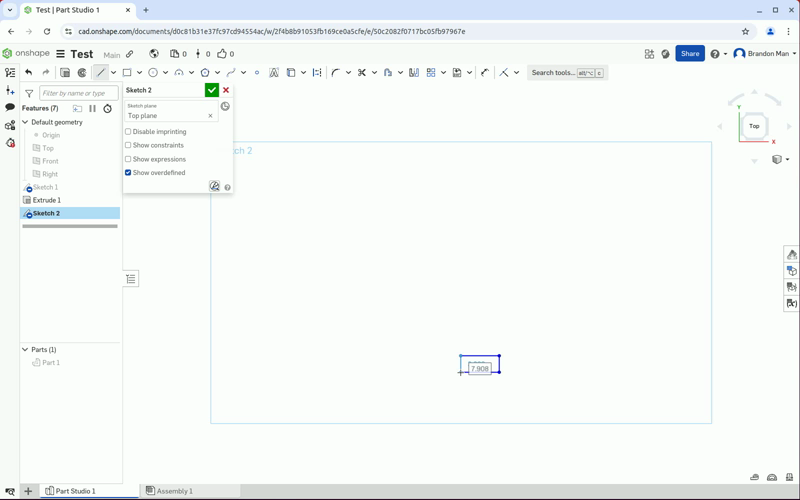
click(460, 372)
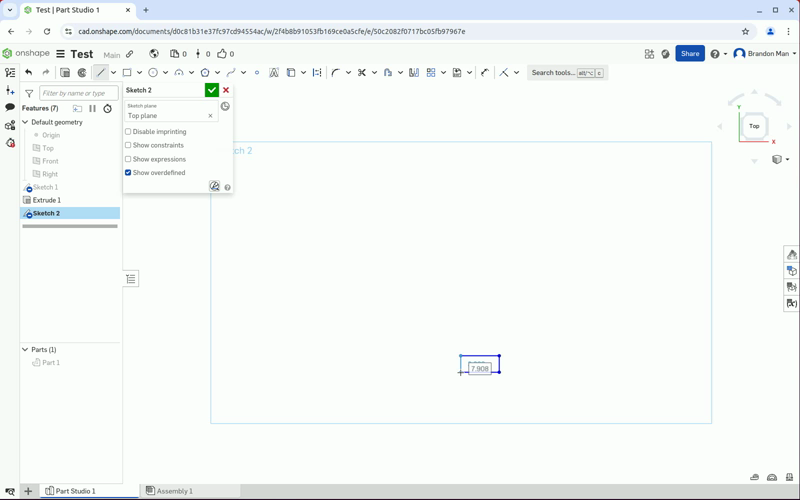
key(esc)
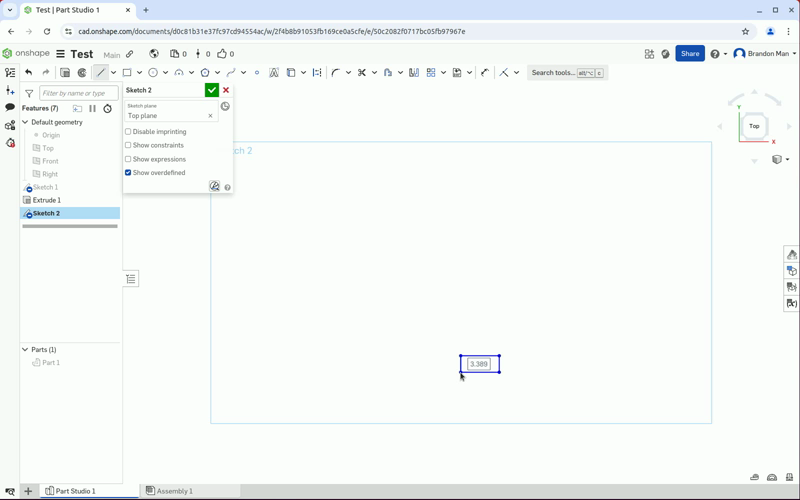
mouse_move(478, 370)
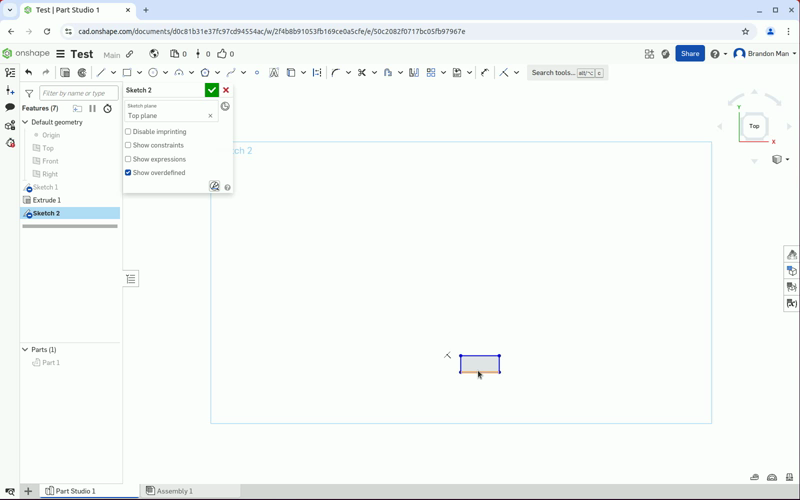
scroll(6)
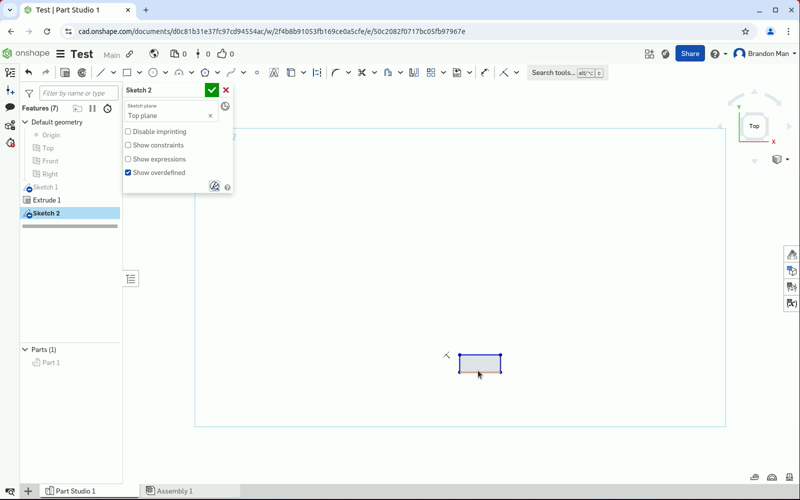
scroll(6)
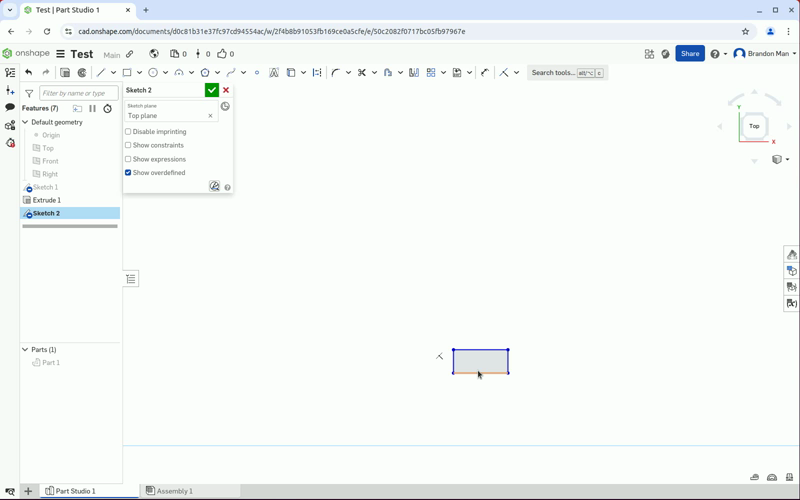
scroll(6)
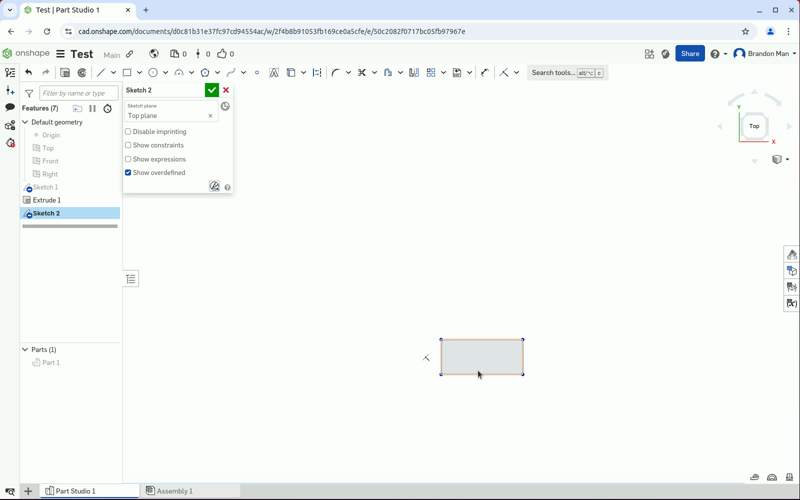
scroll(6)
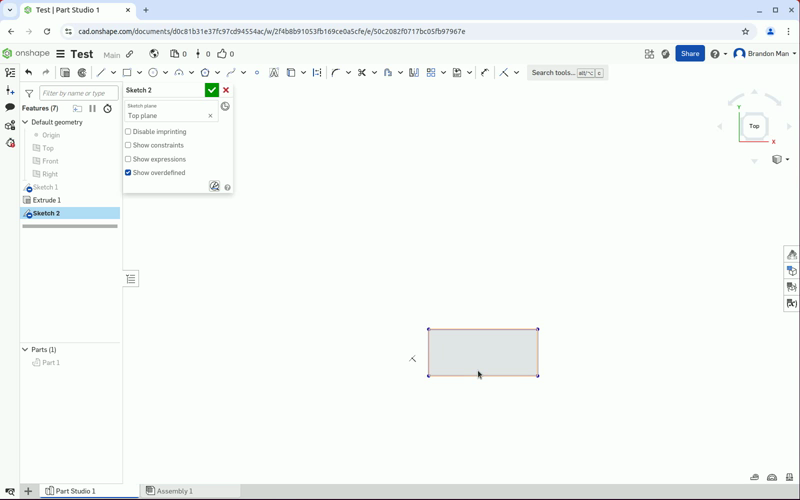
scroll(6)
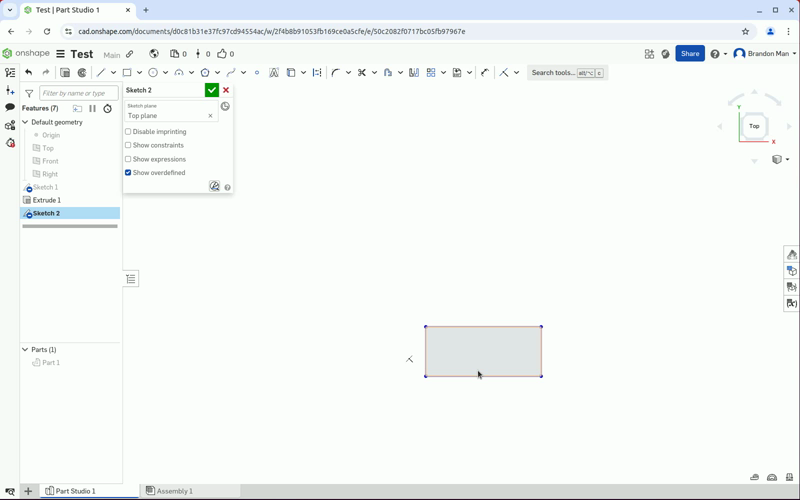
scroll(6)
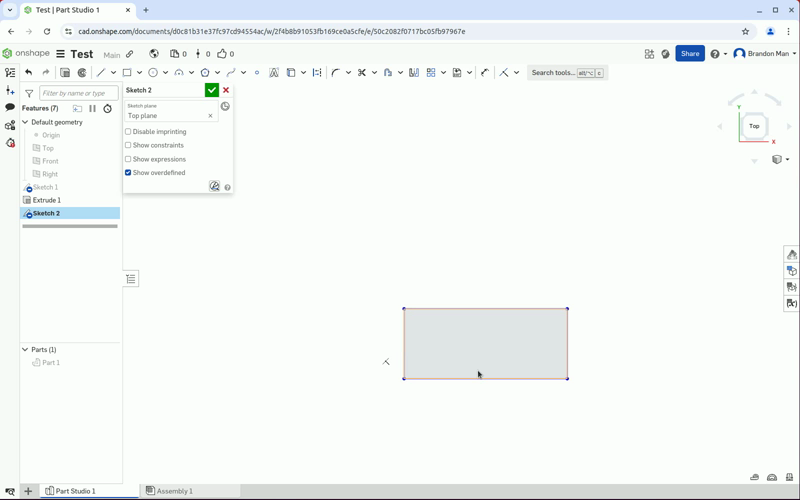
scroll(6)
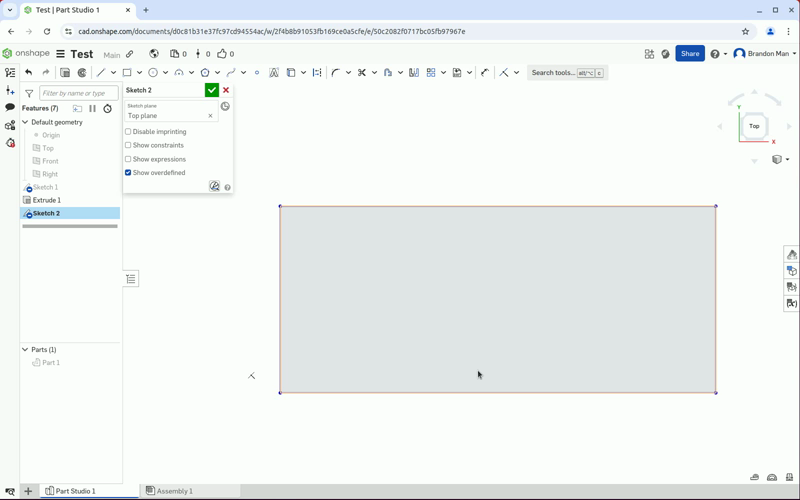
click(478, 370)
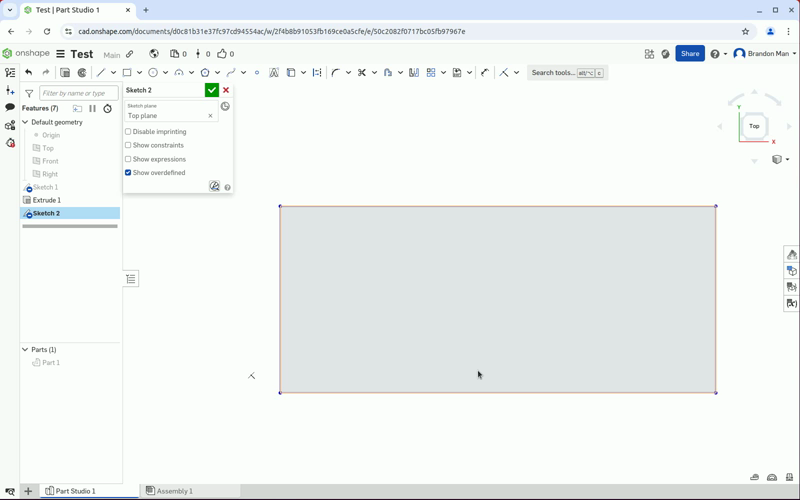
scroll(-6)
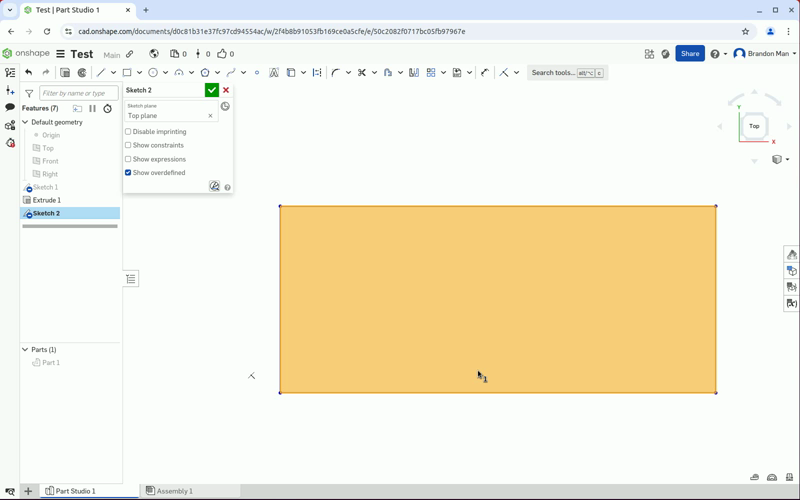
scroll(-6)
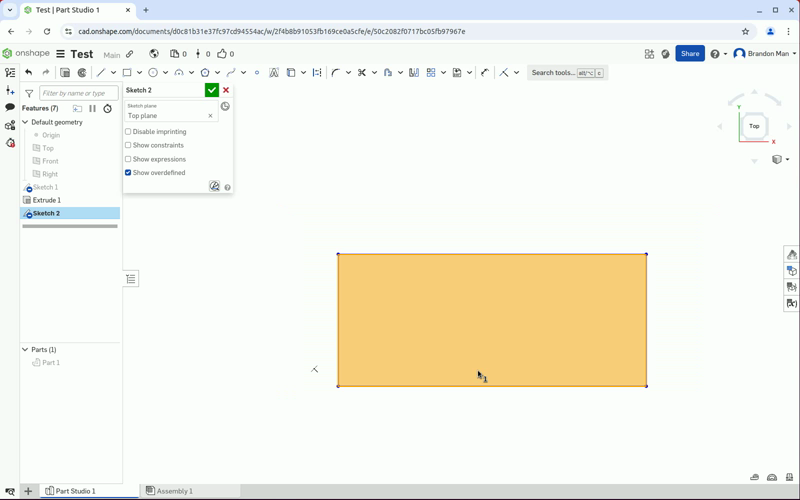
scroll(-6)
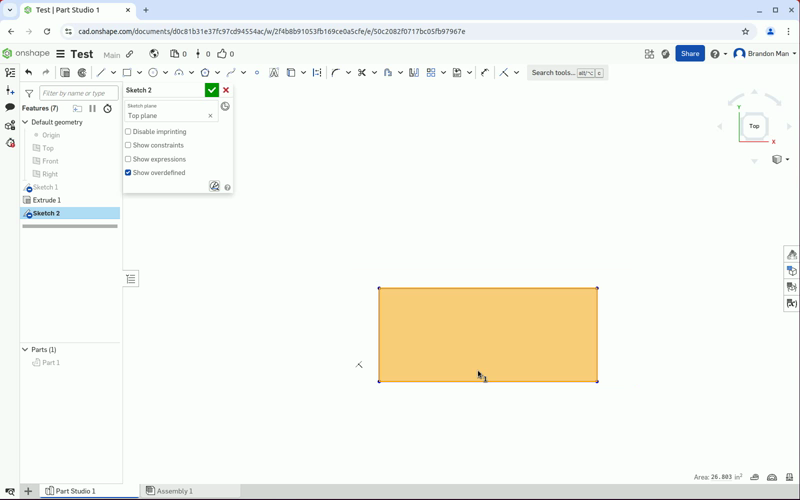
scroll(-6)
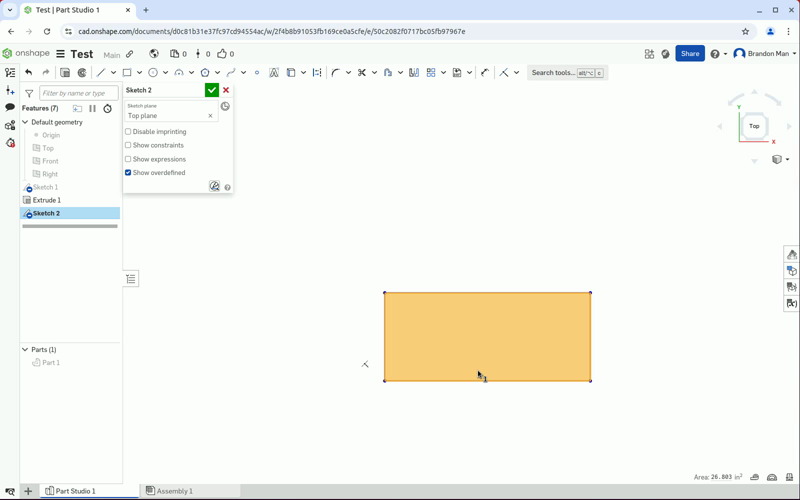
scroll(-6)
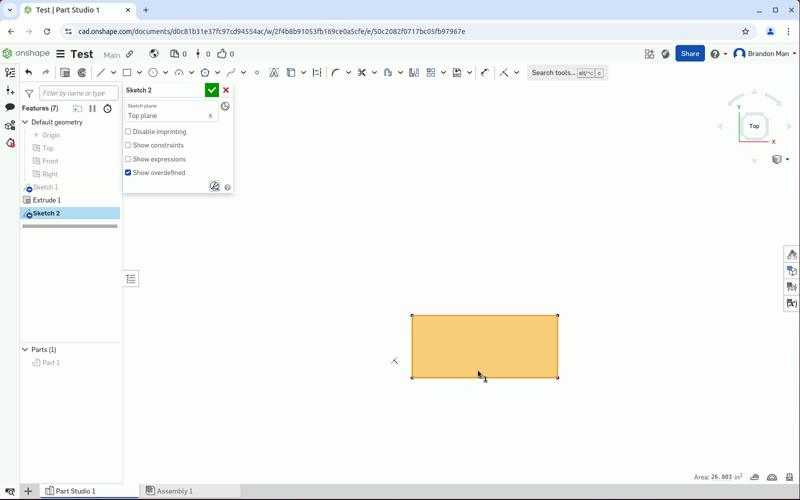
scroll(-6)
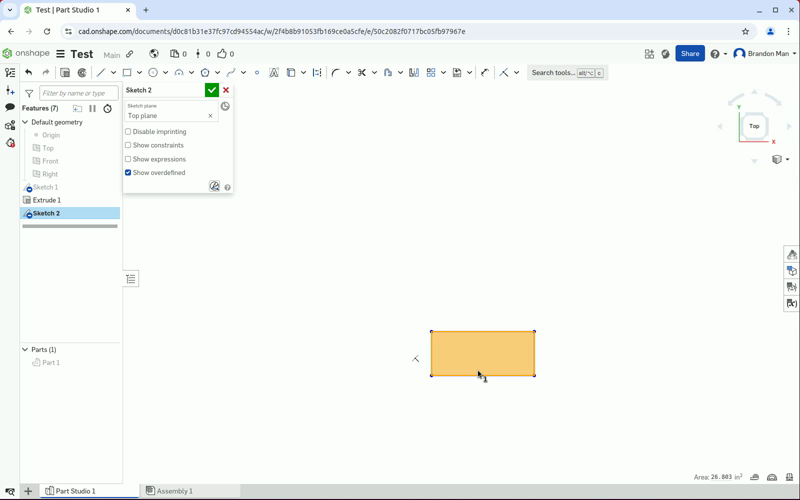
scroll(-6)
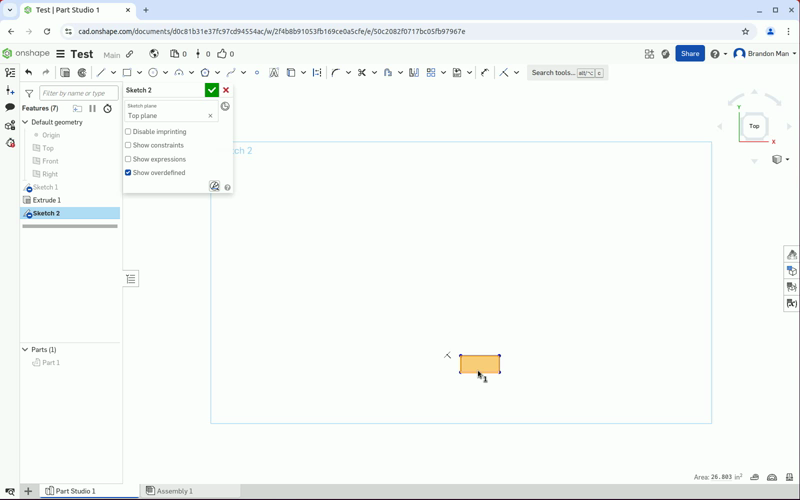
mouse_move(73, 352)
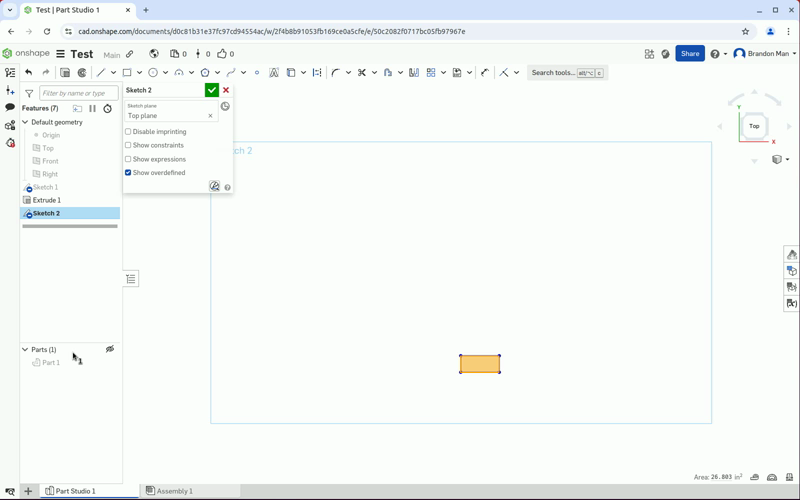
key(shift+y)
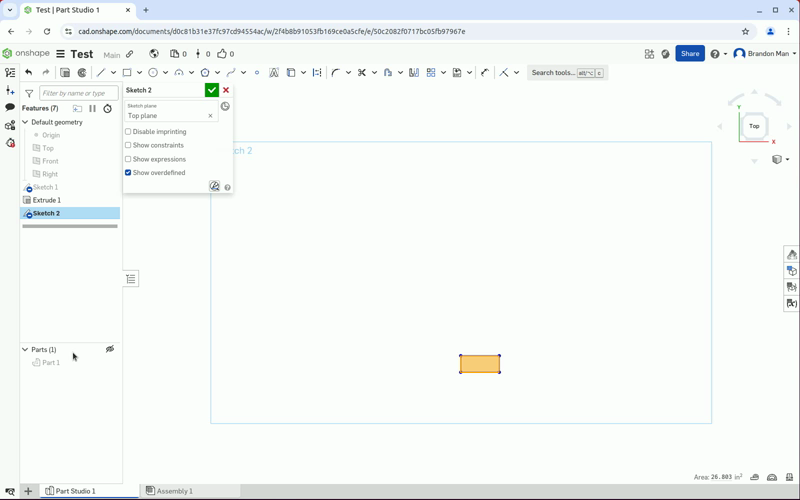
key(shift+e)
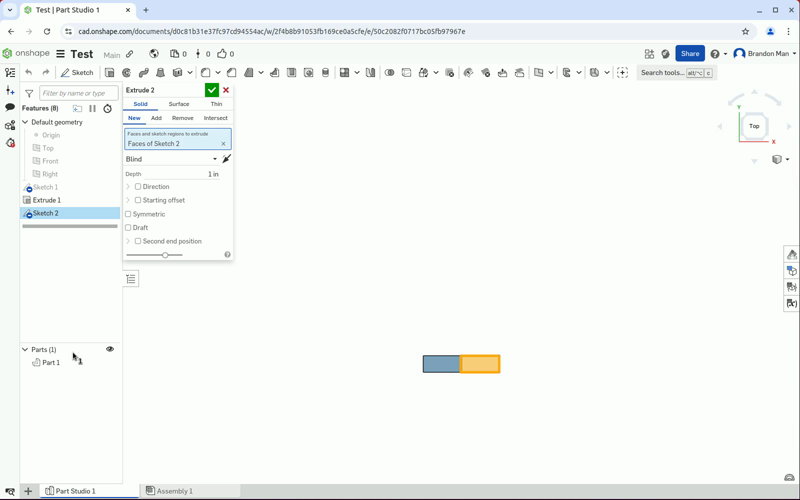
mouse_move(143, 106)
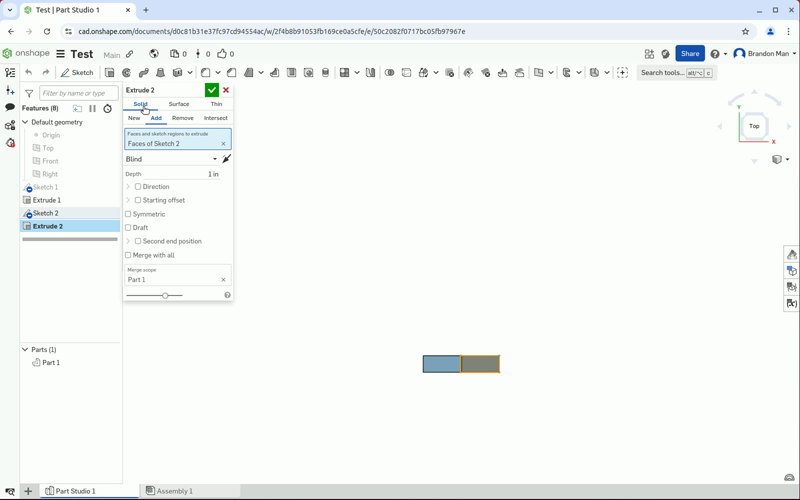
click(143, 106)
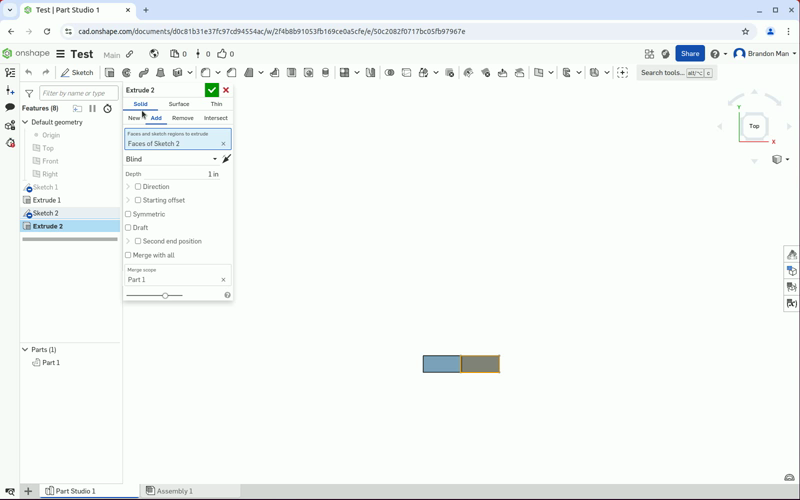
mouse_move(137, 120)
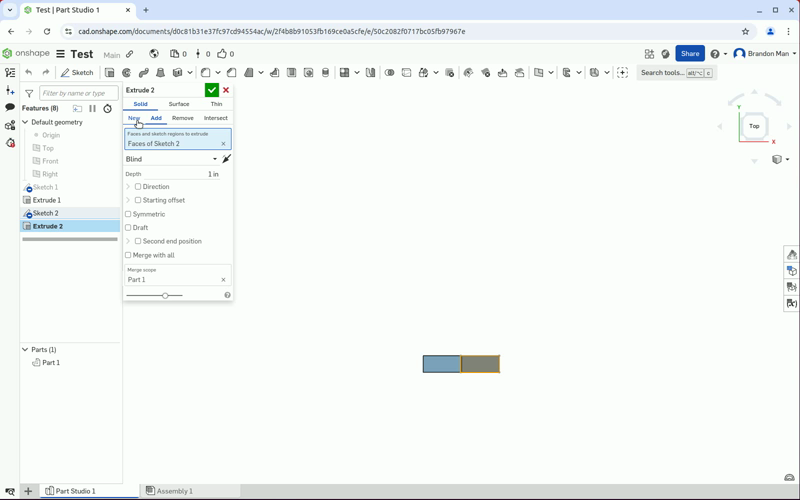
click(137, 120)
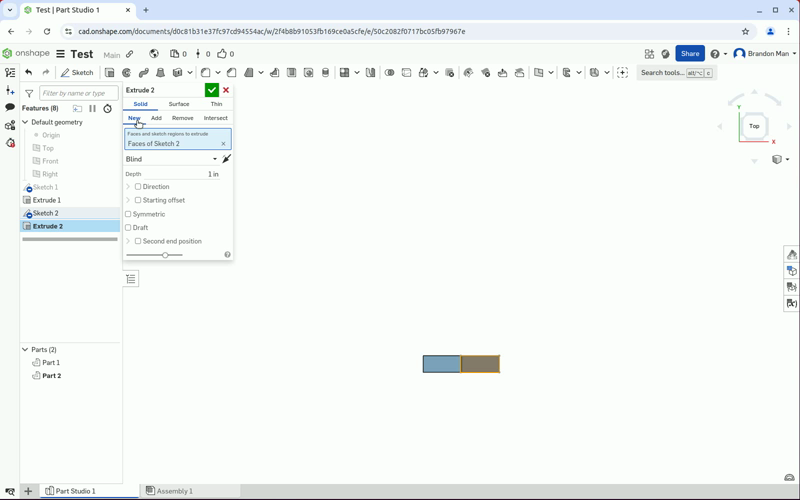
key(tab, 4)
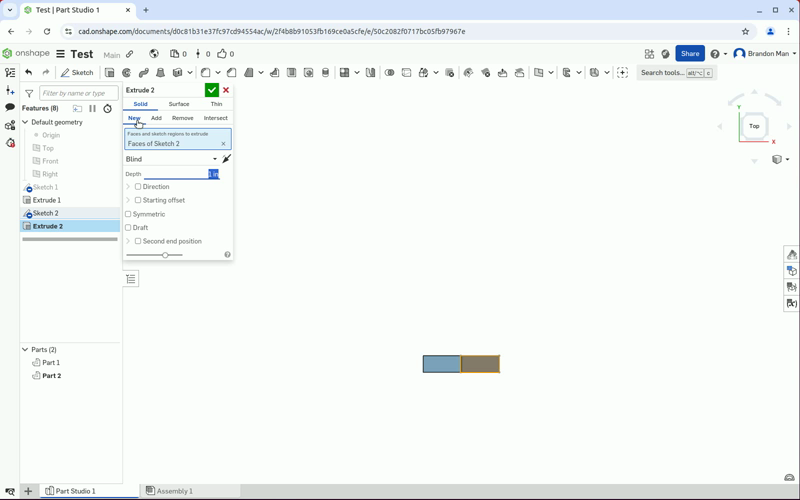
text(3.37)
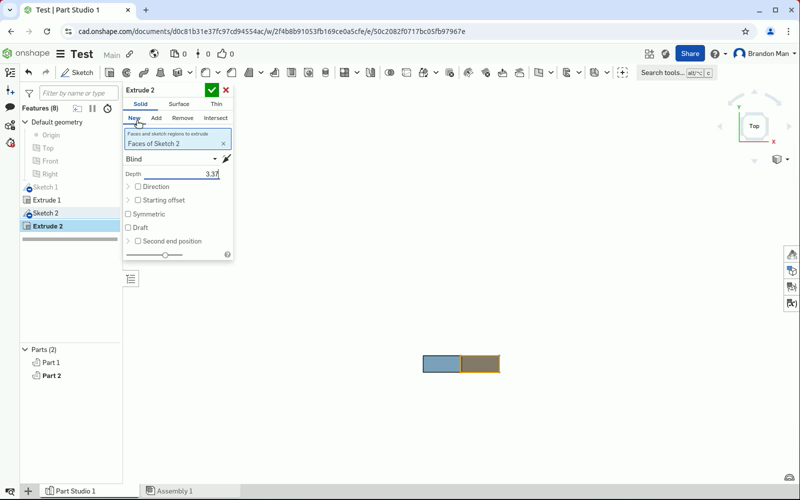
key(enter)
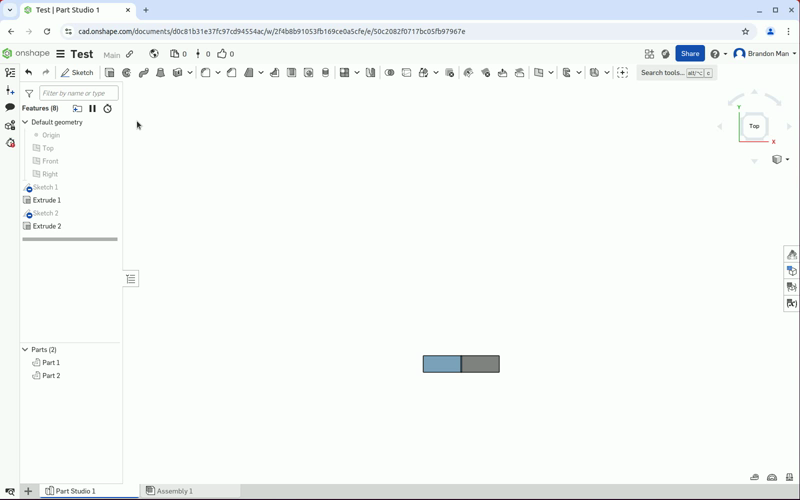
key(shift+h)
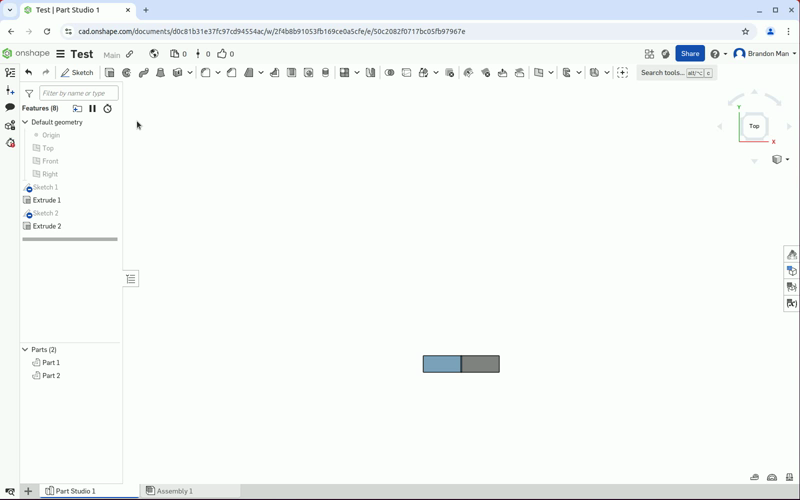
key(shift+h)
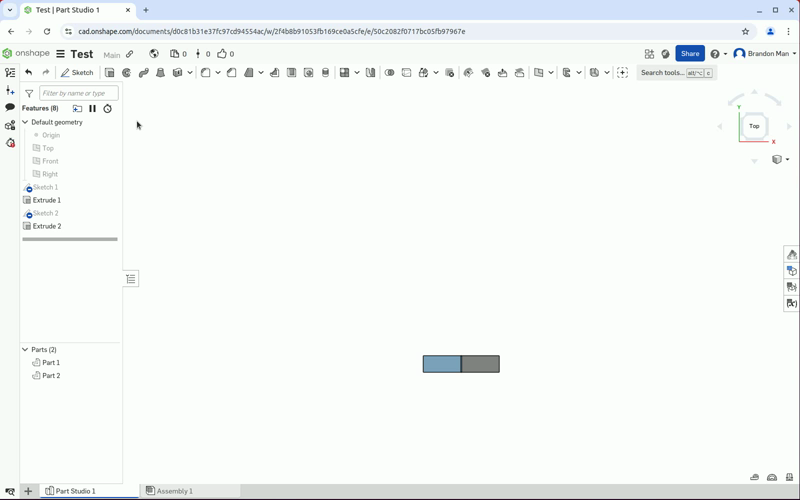
mouse_move(73, 189)
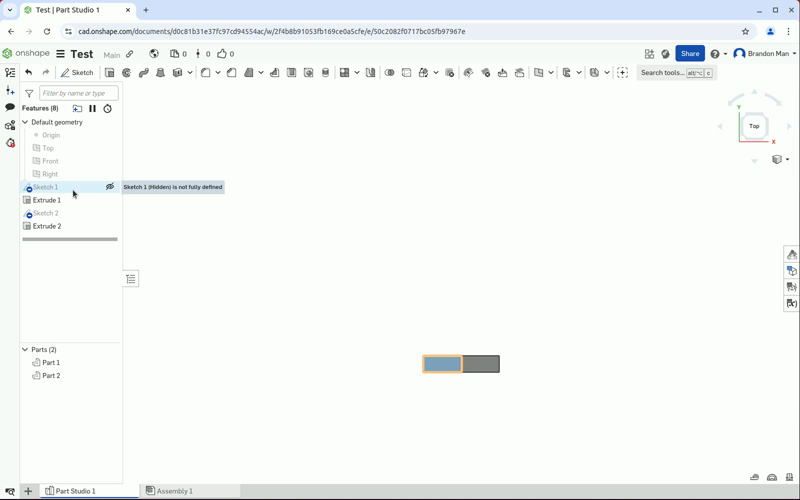
click(73, 189)
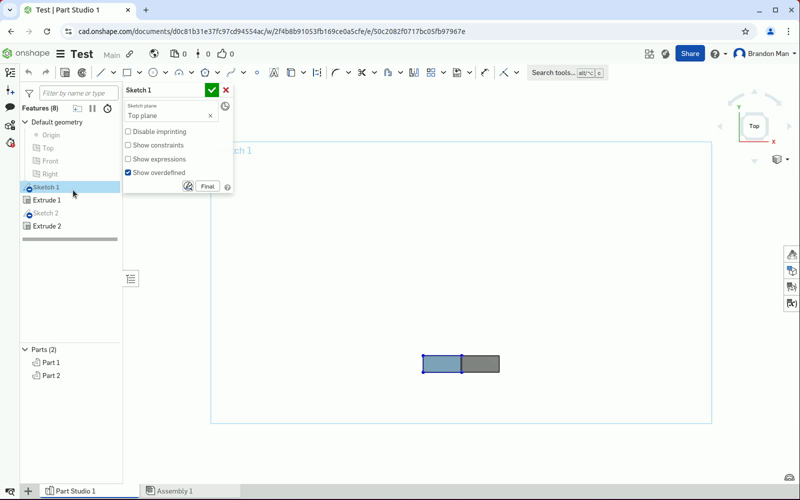
mouse_move(229, 92)
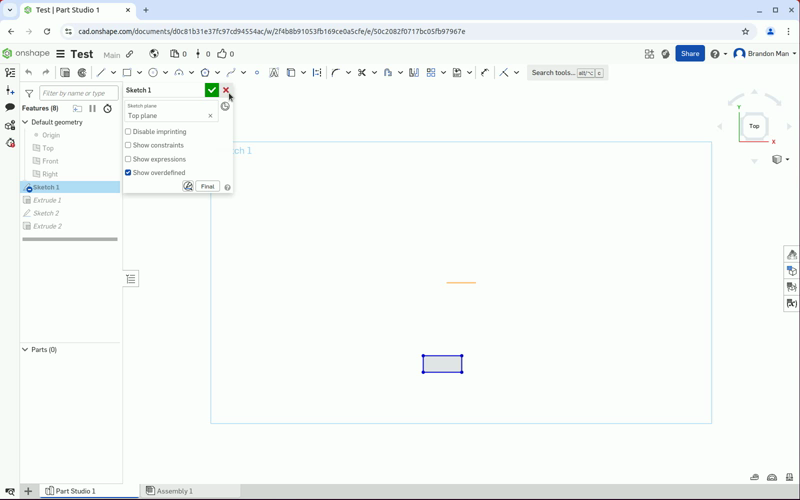
click(229, 92)
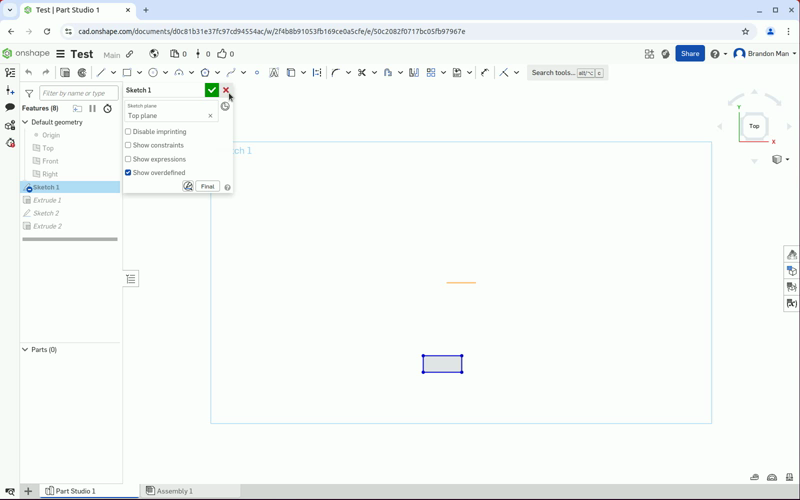
key(shift+s)
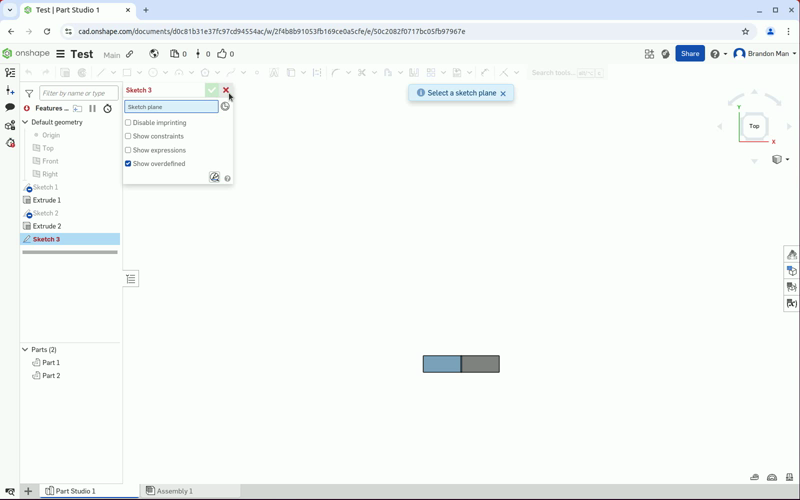
mouse_move(73, 150)
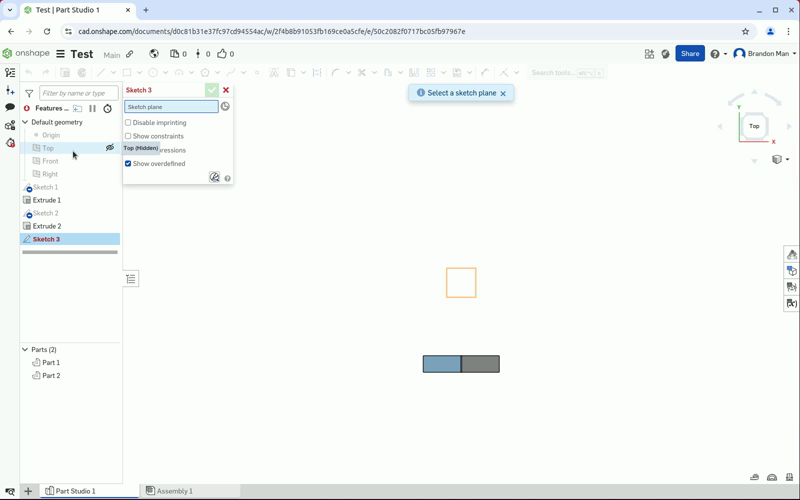
click(73, 150)
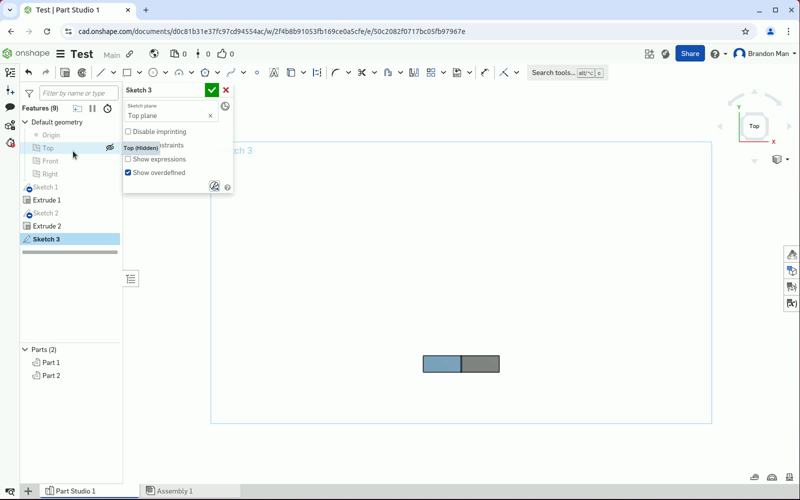
mouse_move(73, 352)
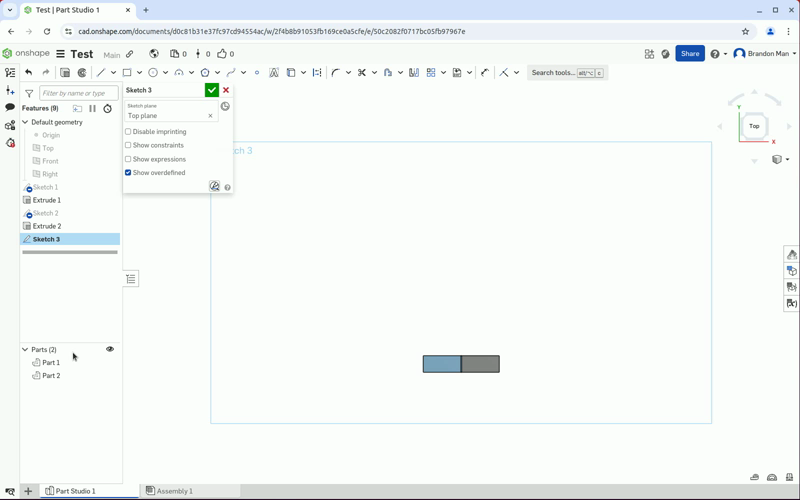
key(y)
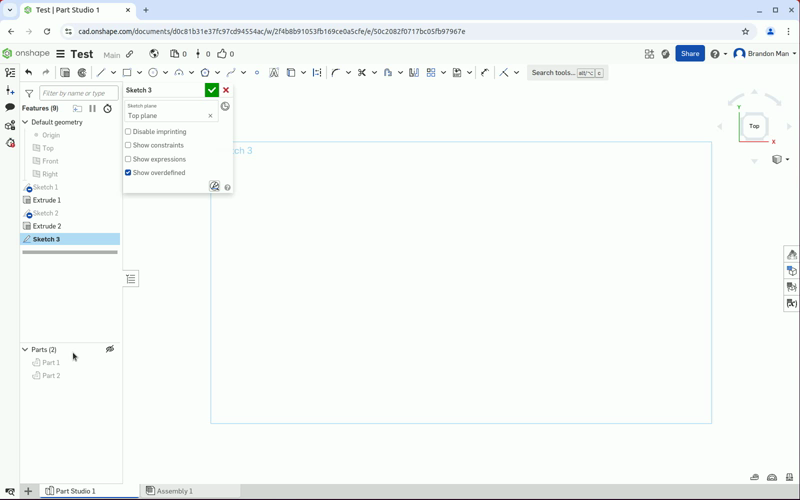
key(l)
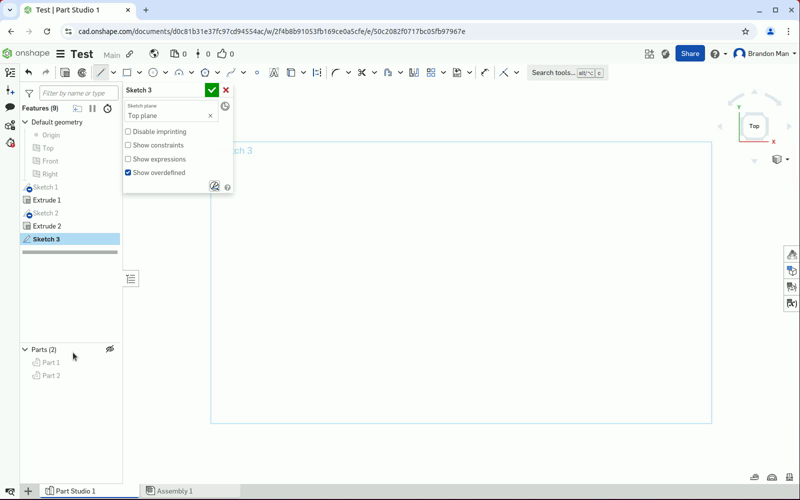
key_down(shift)
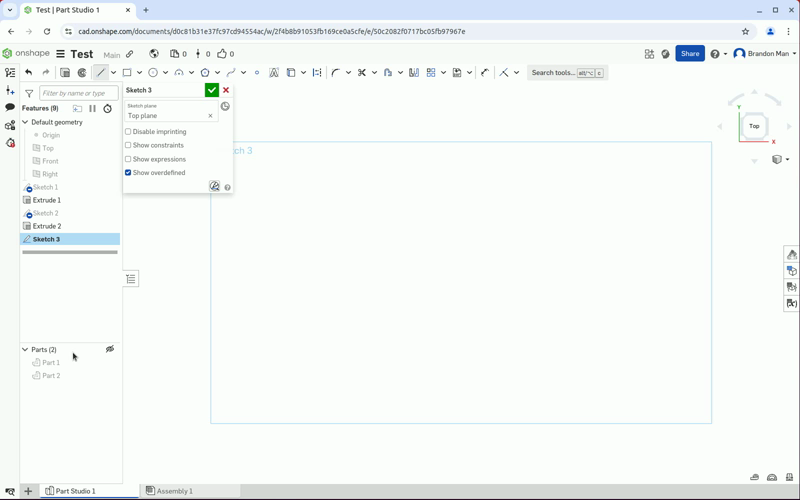
mouse_move(348, 355)
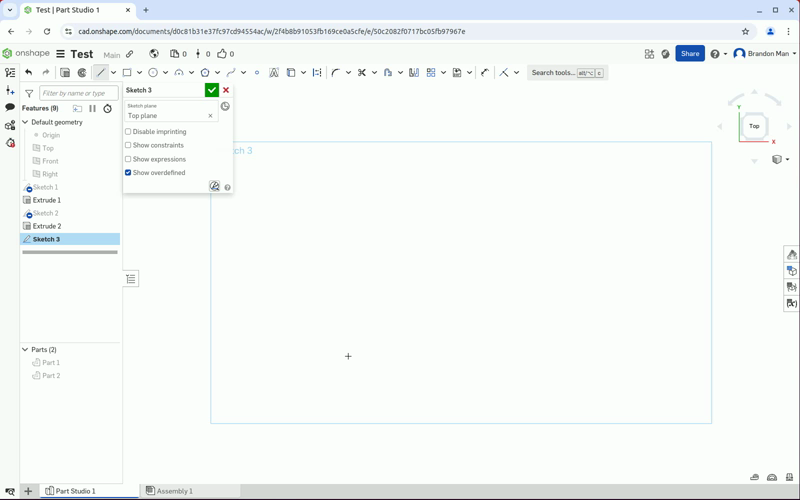
click(348, 355)
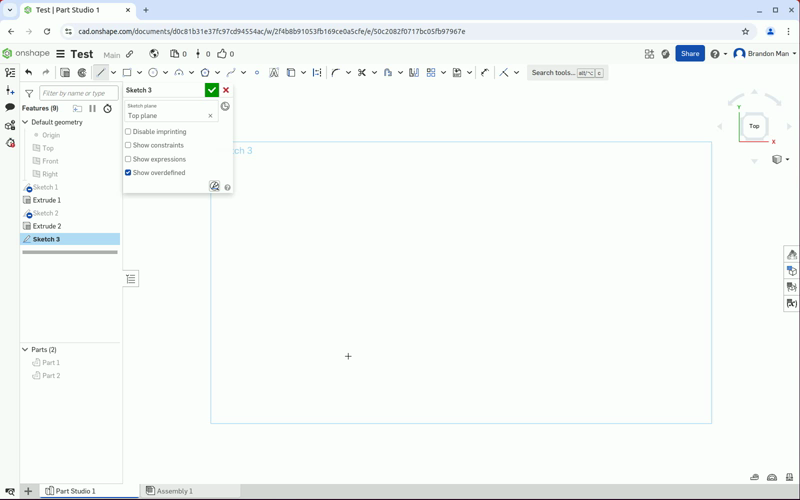
key_up(shift)
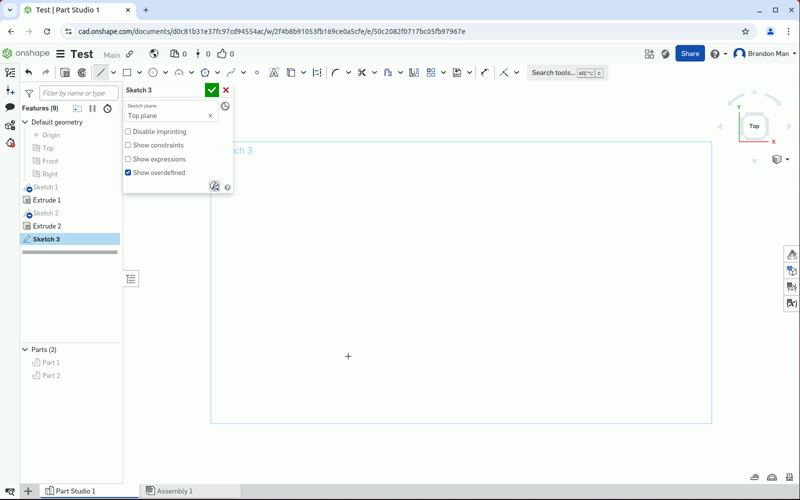
key_down(shift)
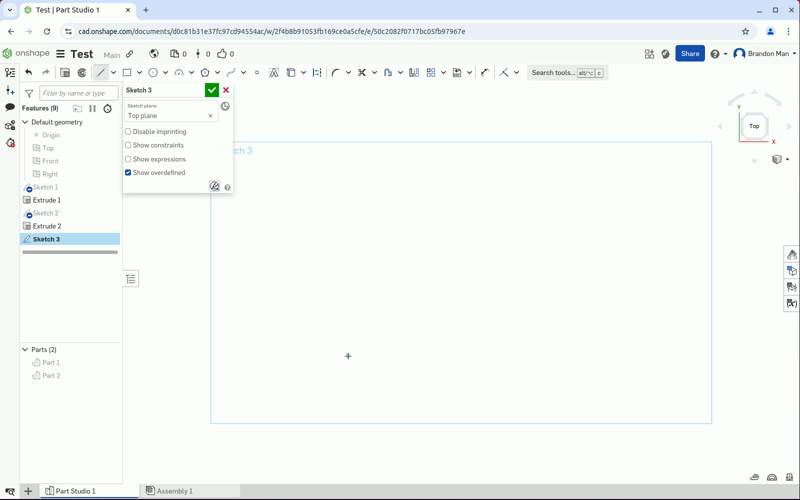
mouse_move(423, 355)
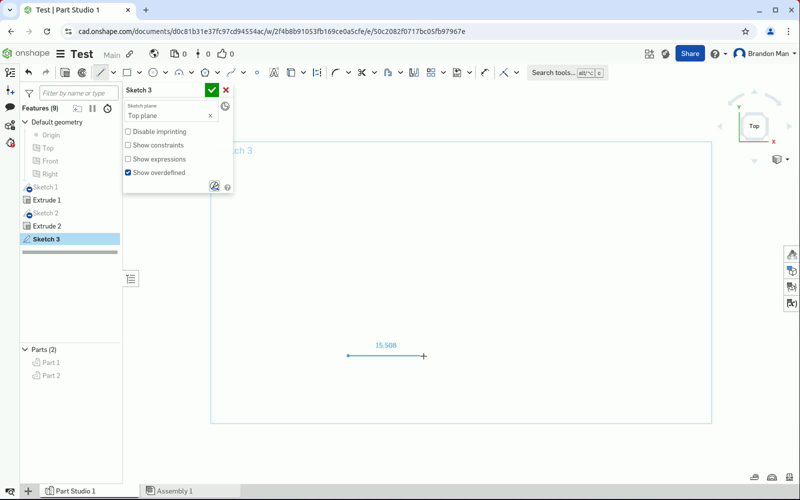
click(423, 355)
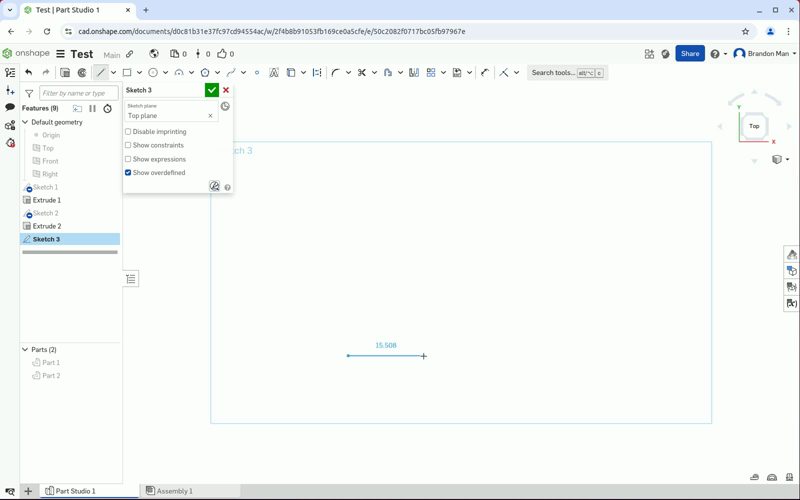
key_up(shift)
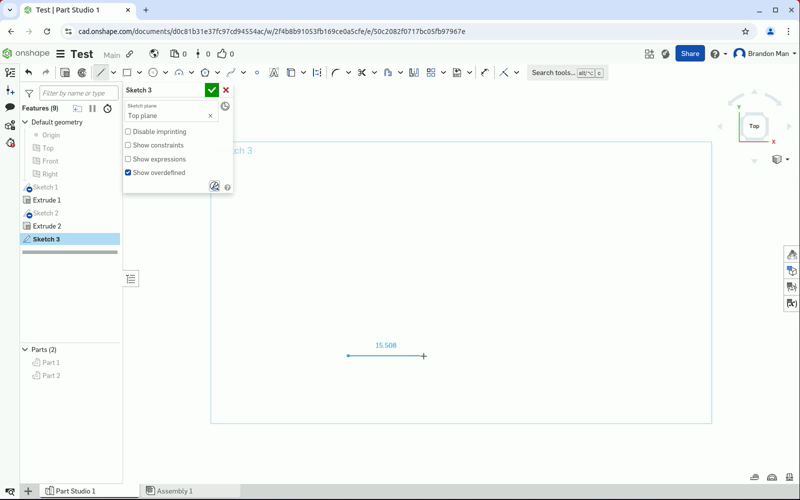
key_down(shift)
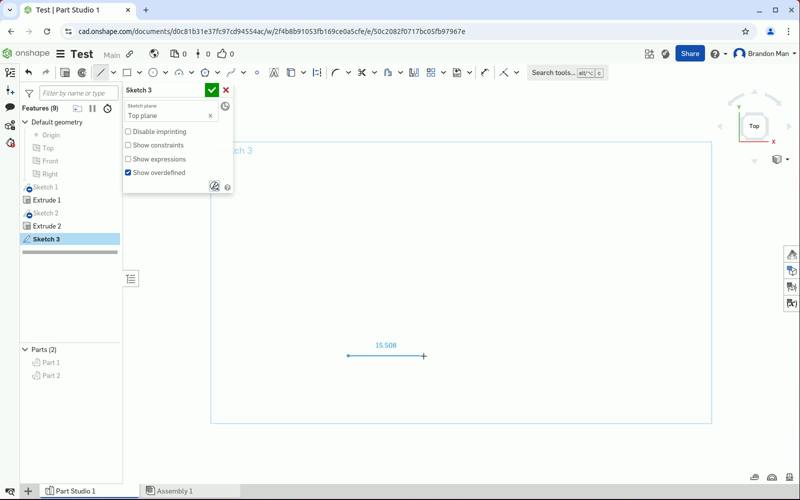
mouse_move(453, 355)
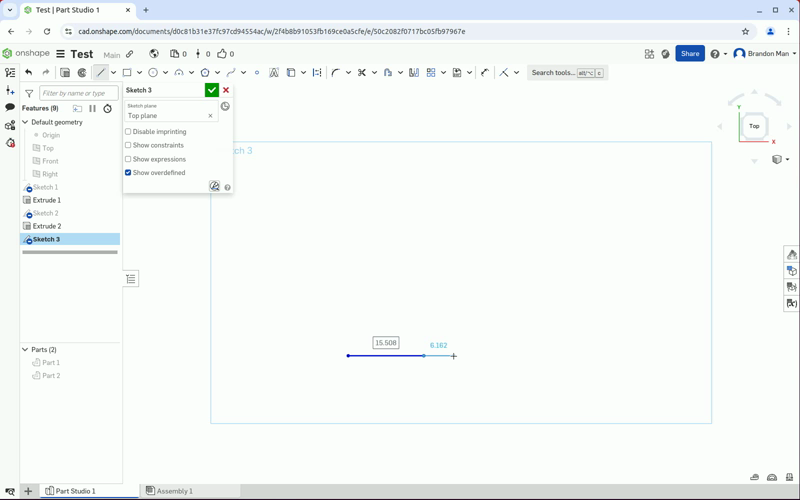
mouse_move(461, 355)
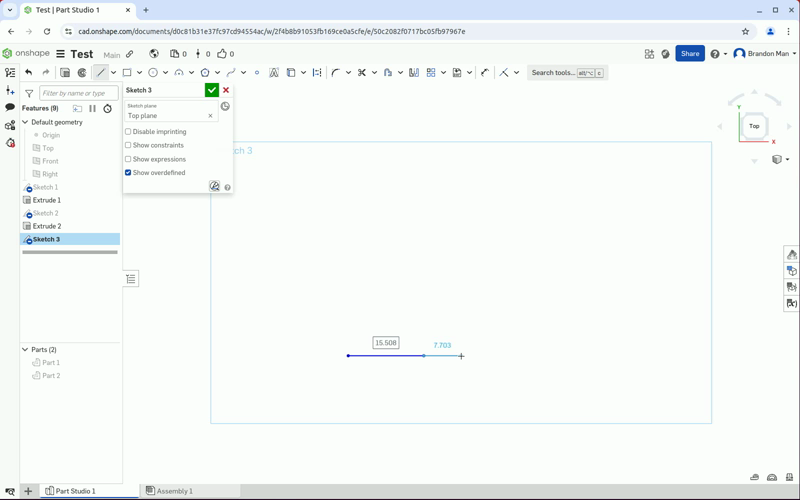
click(461, 355)
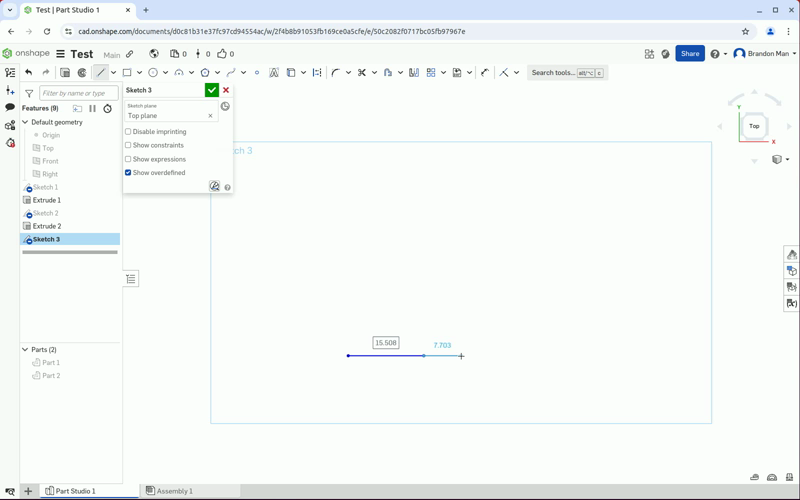
key_up(shift)
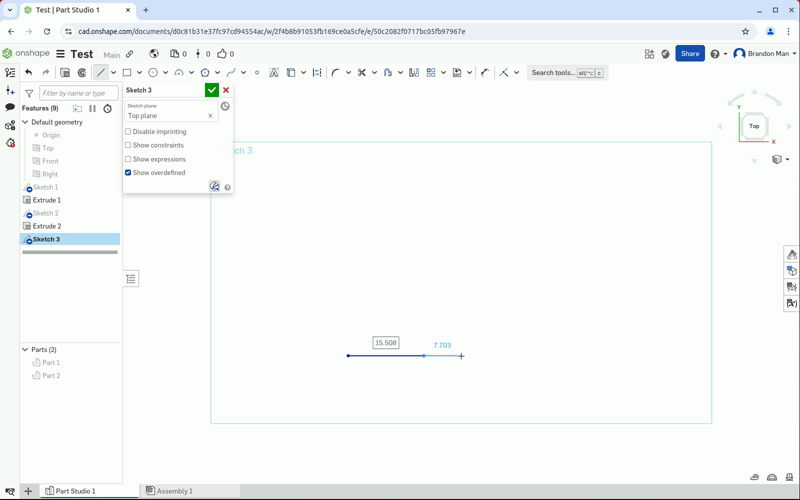
key_down(shift)
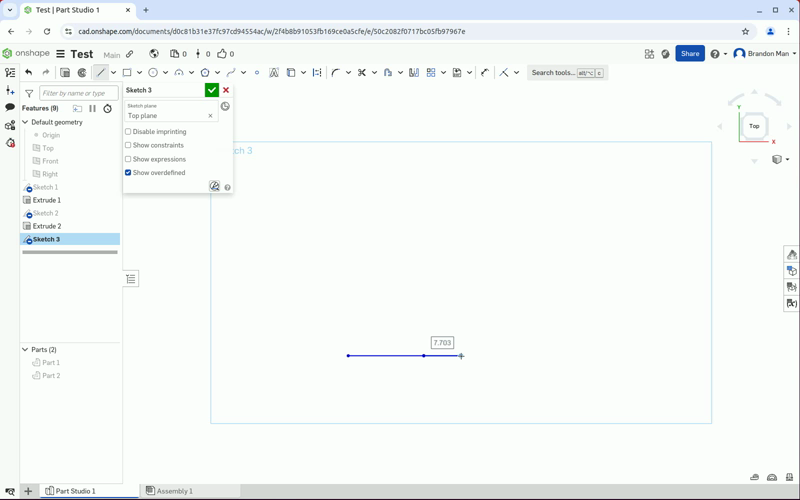
mouse_move(491, 355)
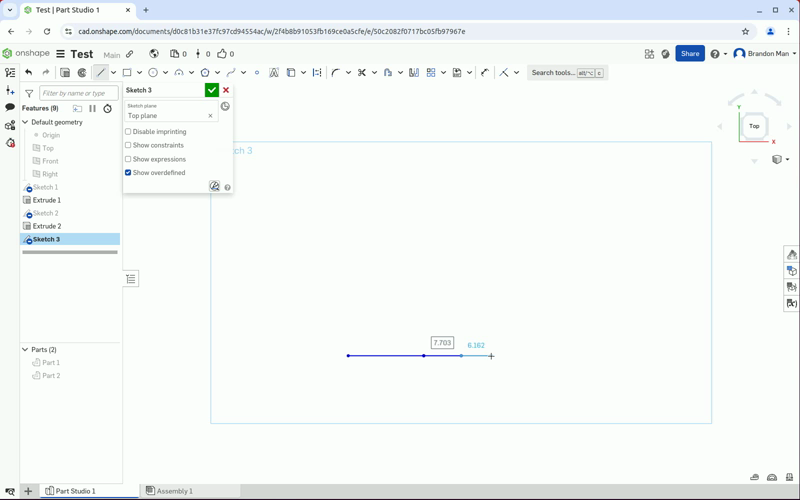
mouse_move(496, 355)
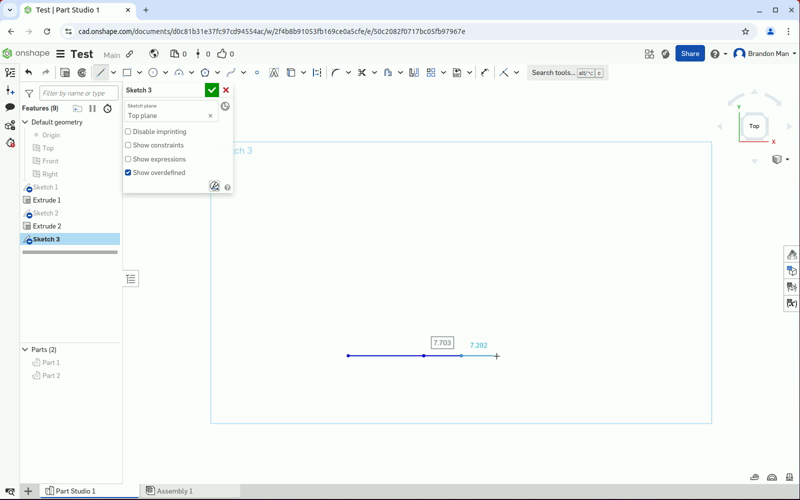
click(496, 355)
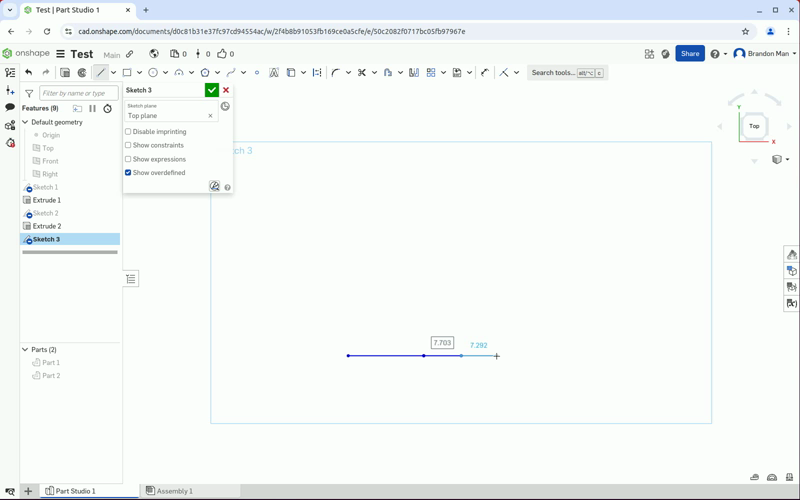
key_up(shift)
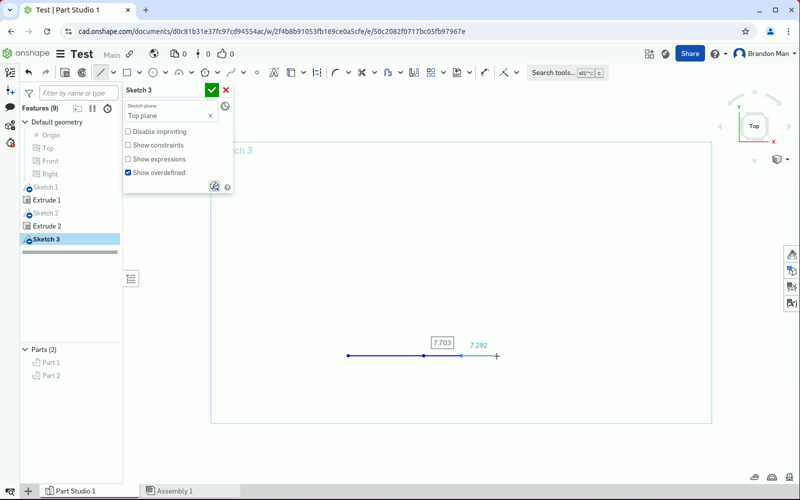
key_down(shift)
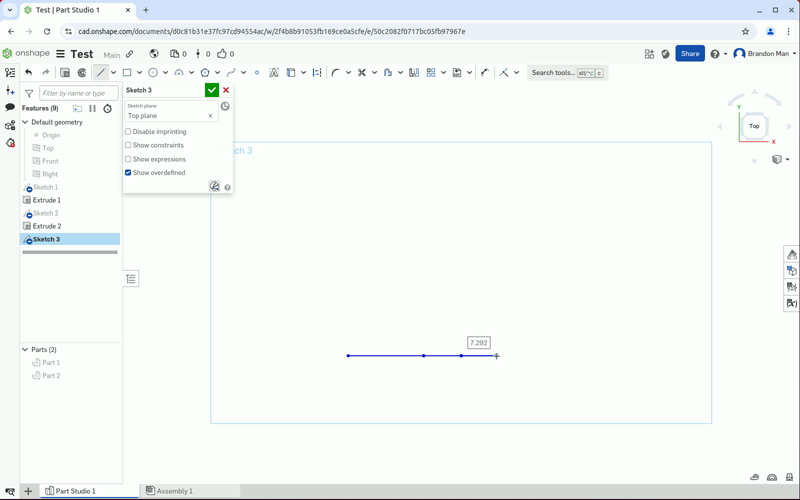
mouse_move(572, 355)
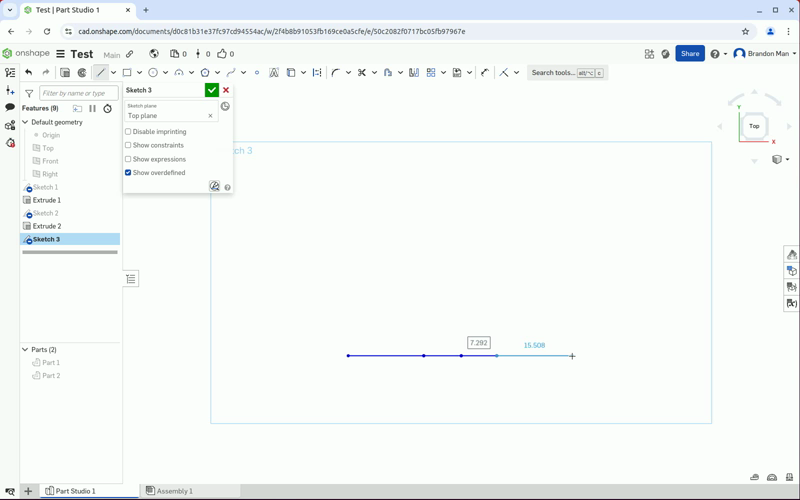
click(572, 355)
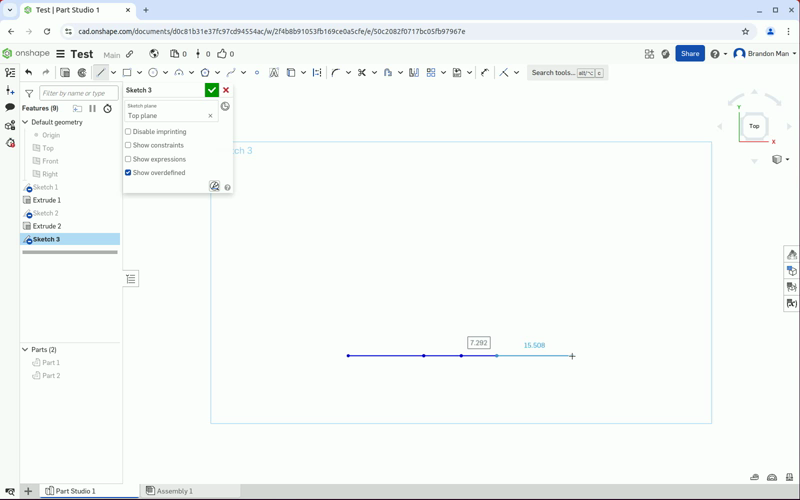
key_up(shift)
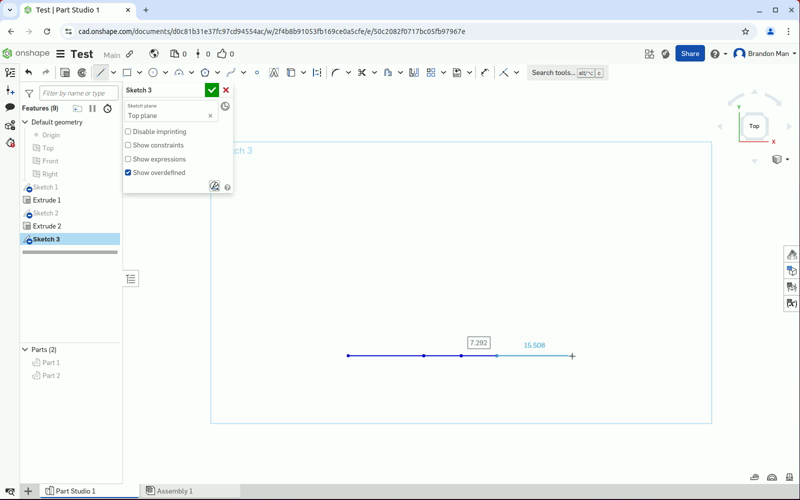
key_down(shift)
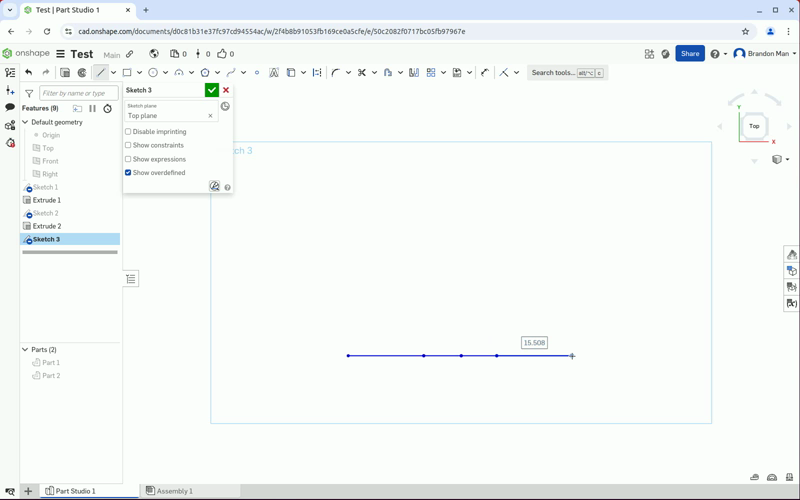
mouse_move(572, 209)
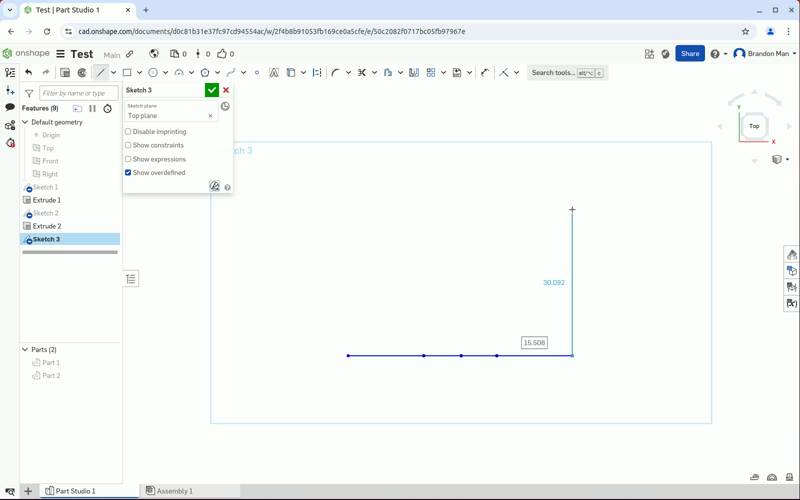
click(572, 209)
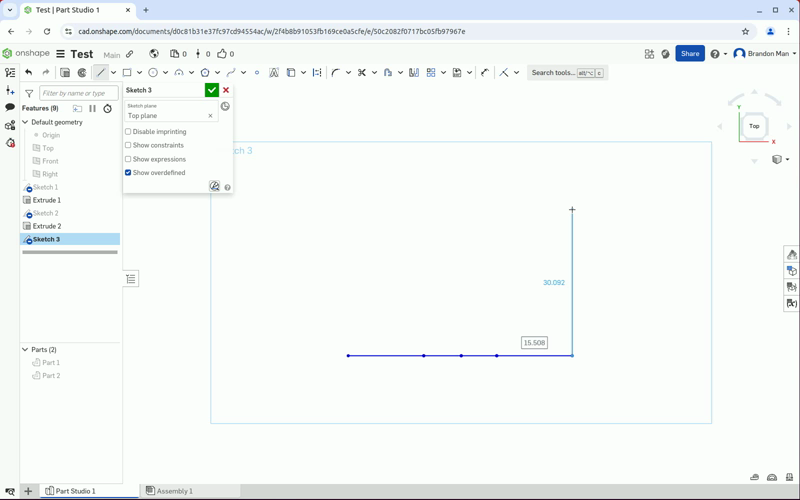
key_up(shift)
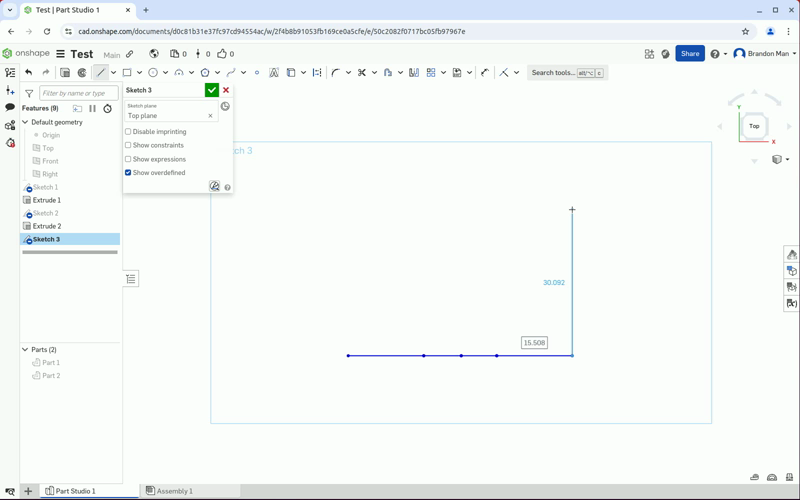
key_down(shift)
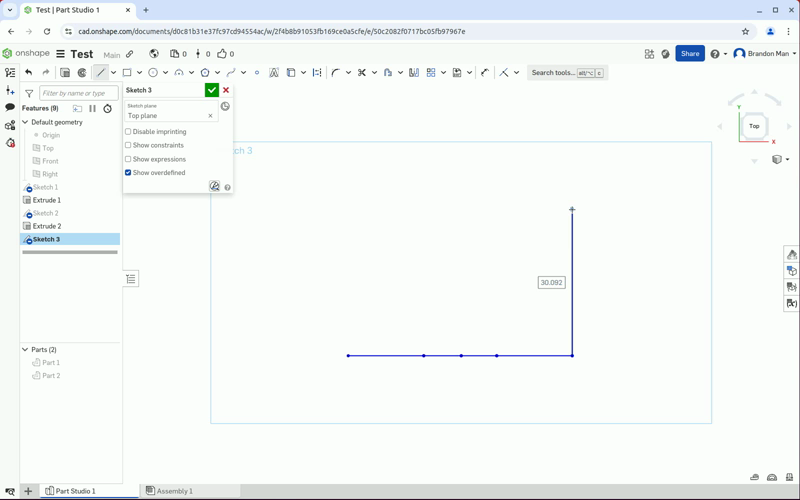
mouse_move(348, 209)
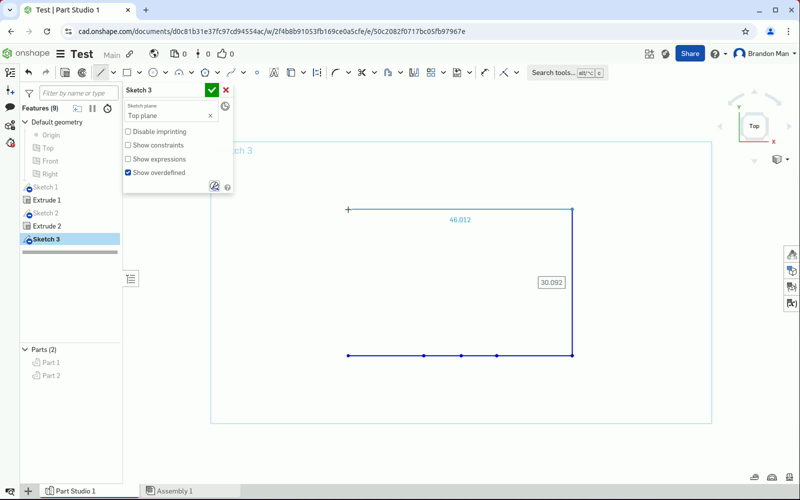
click(348, 209)
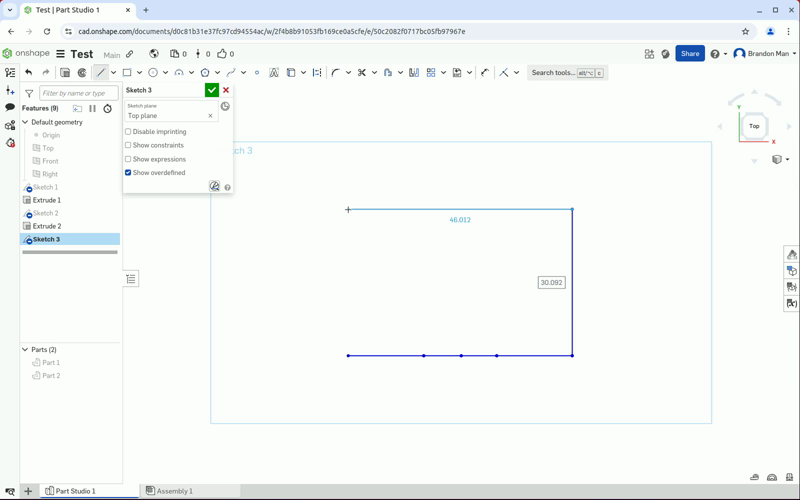
key_up(shift)
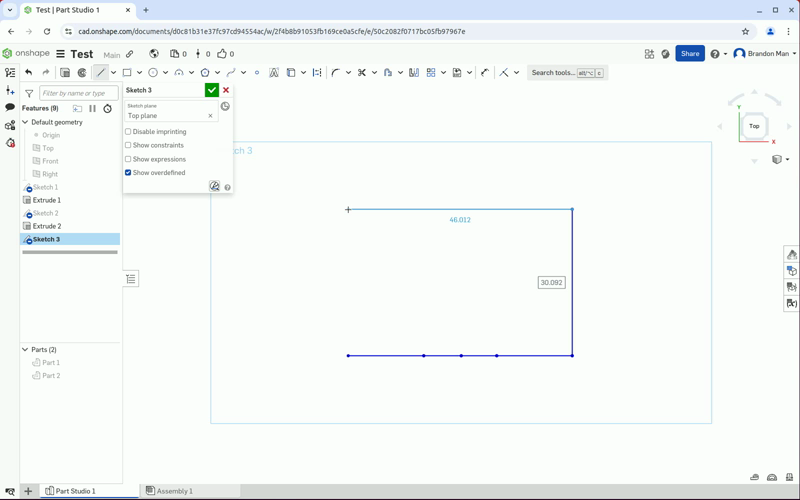
key_down(shift)
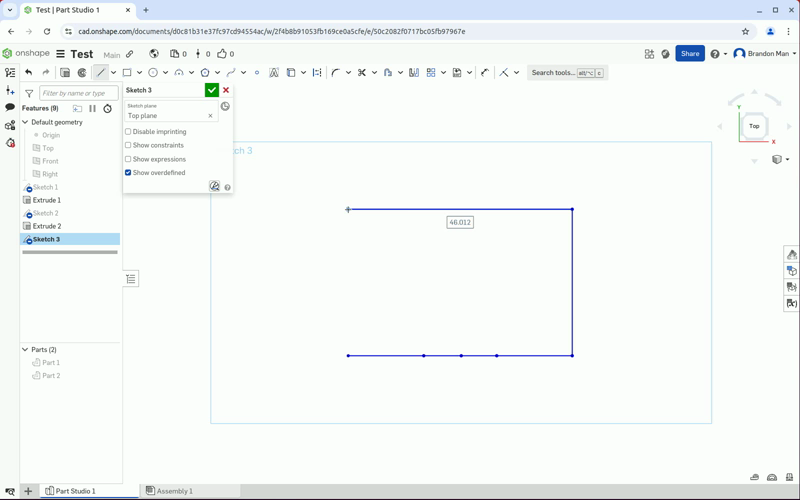
mouse_move(348, 355)
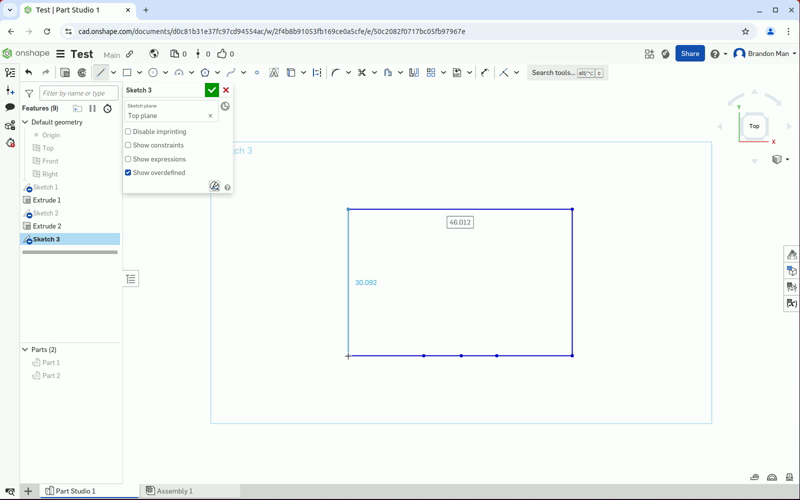
key_up(shift)
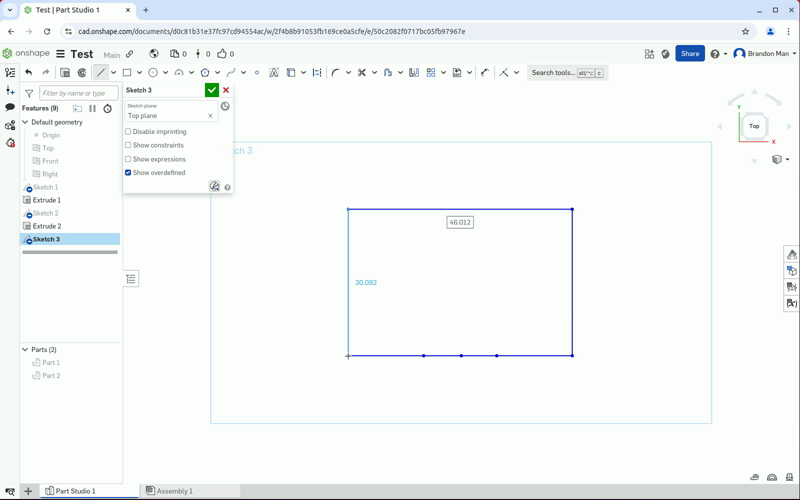
click(348, 355)
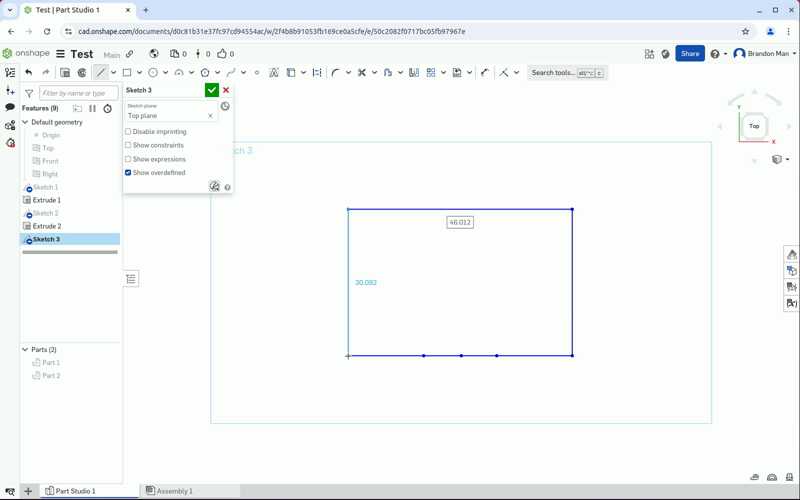
key(esc)
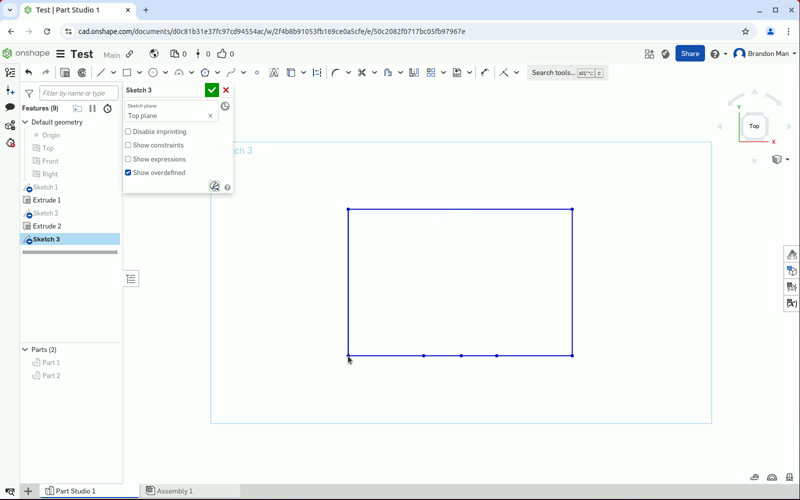
mouse_move(475, 303)
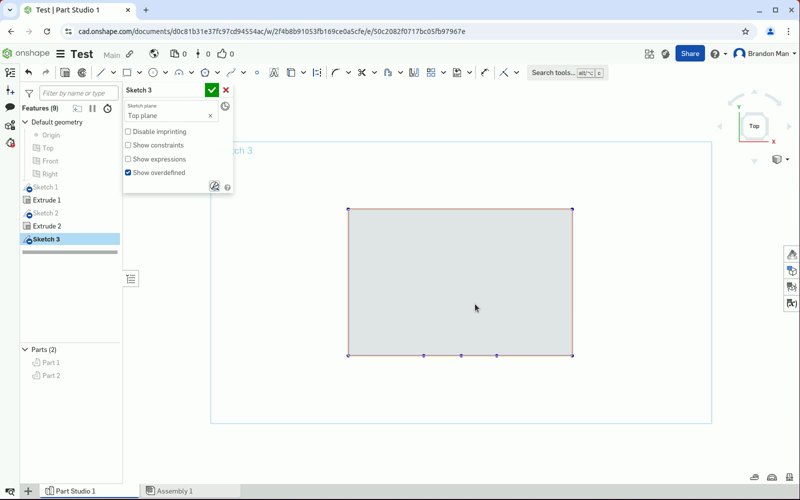
click(475, 303)
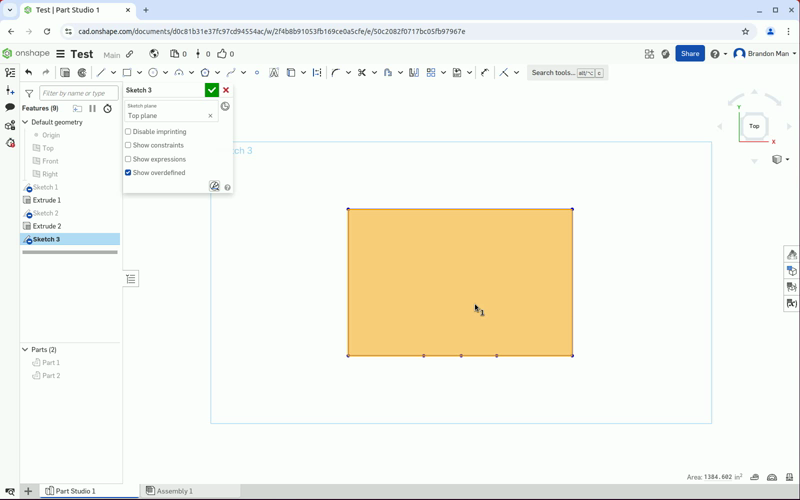
mouse_move(73, 352)
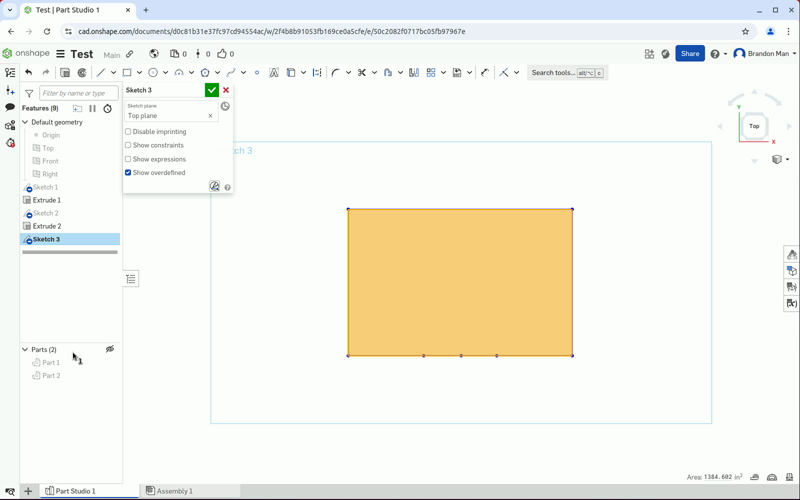
key(shift+y)
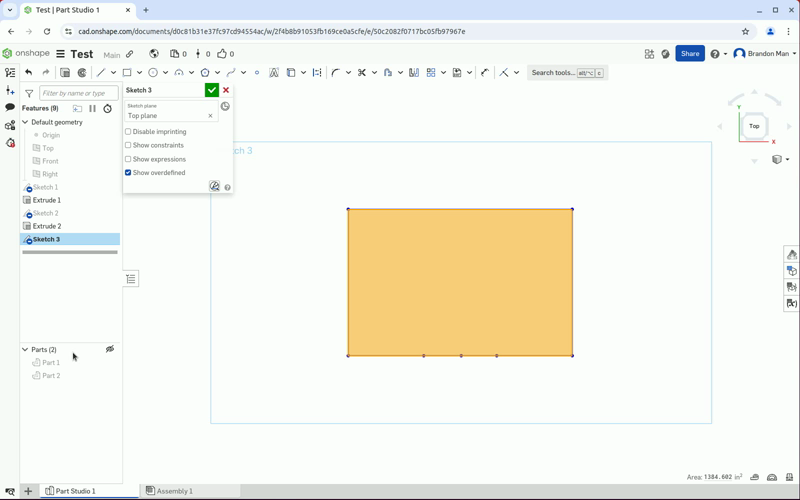
key(shift+e)
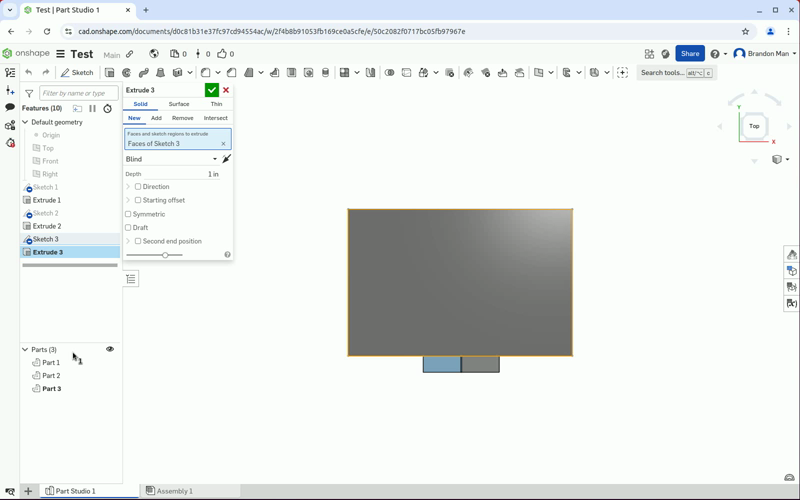
mouse_move(143, 106)
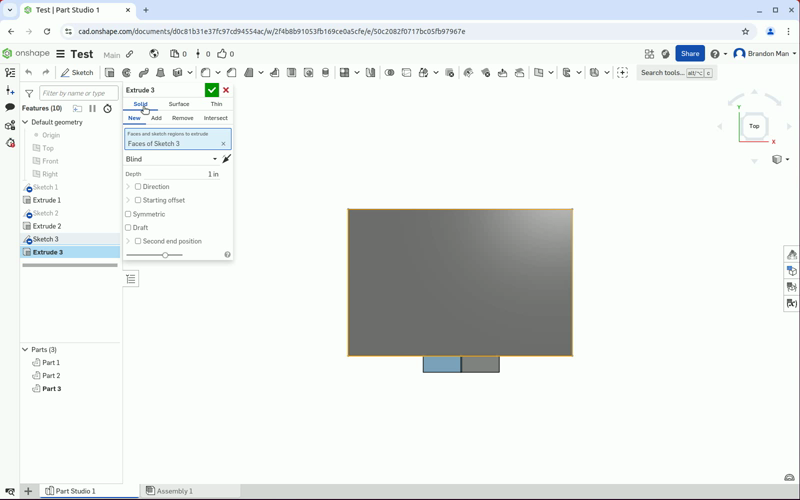
click(143, 106)
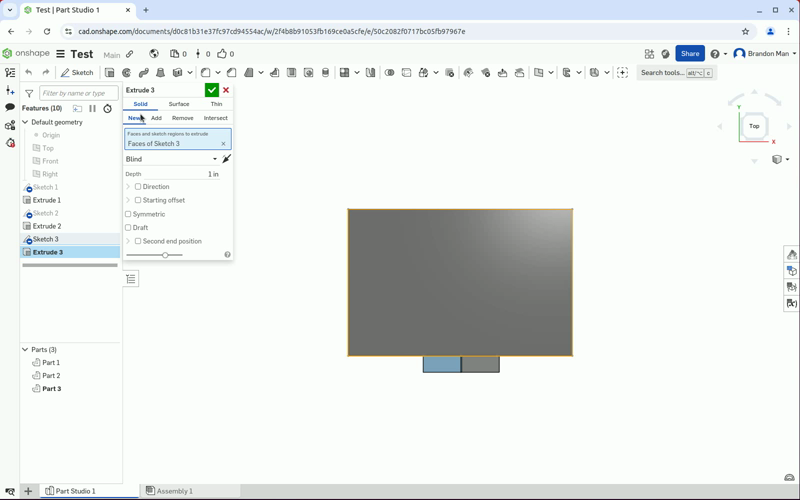
mouse_move(137, 120)
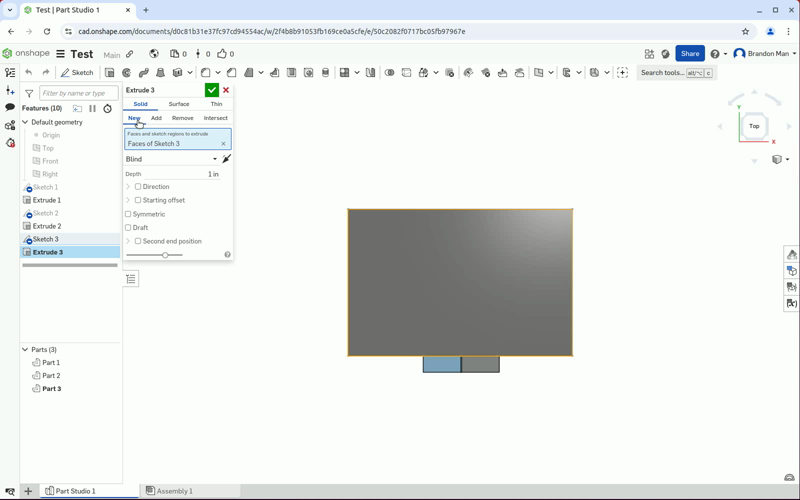
click(137, 120)
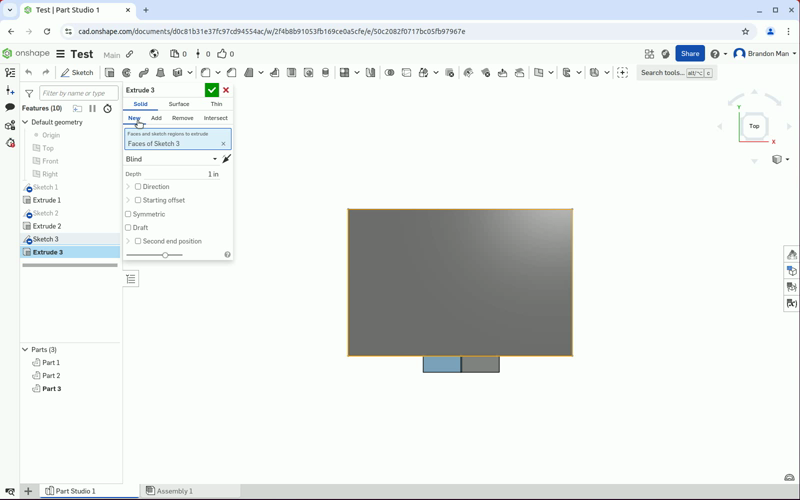
key(tab, 4)
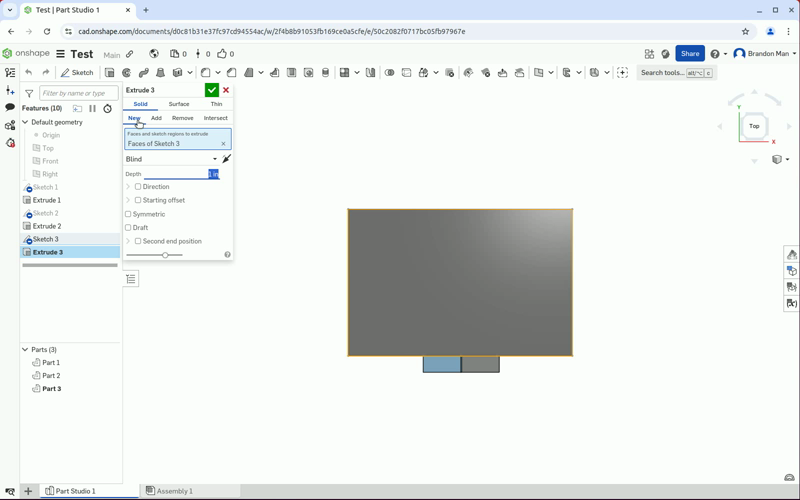
text(3.37)
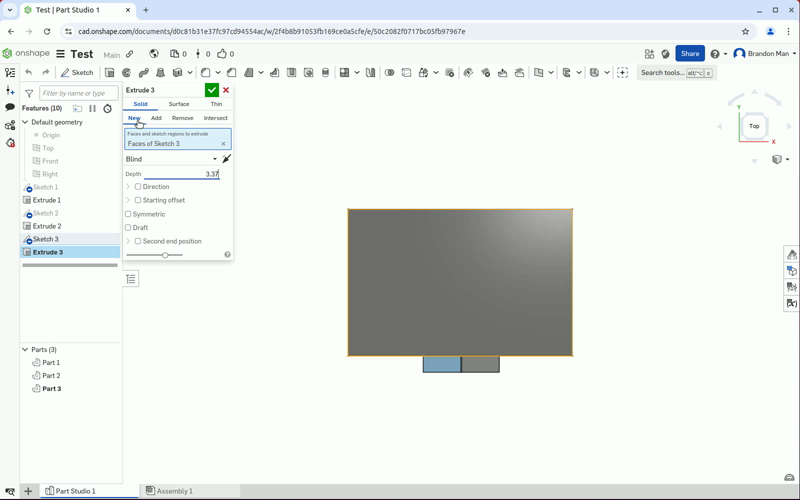
key(enter)
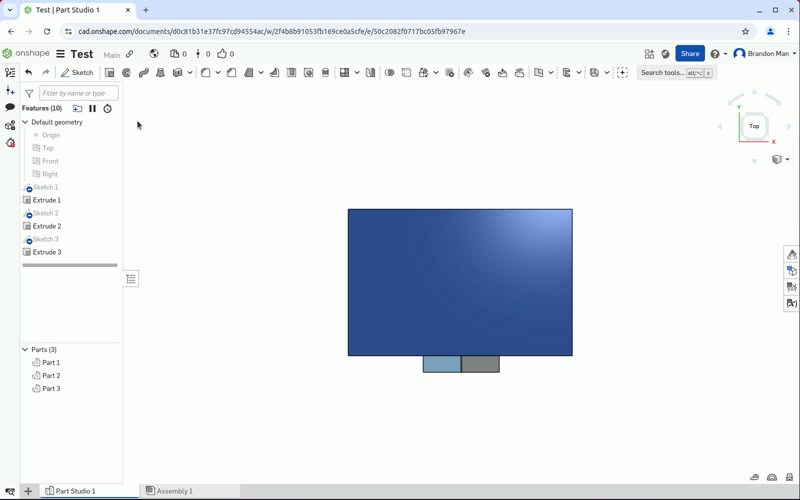
key(shift+h)
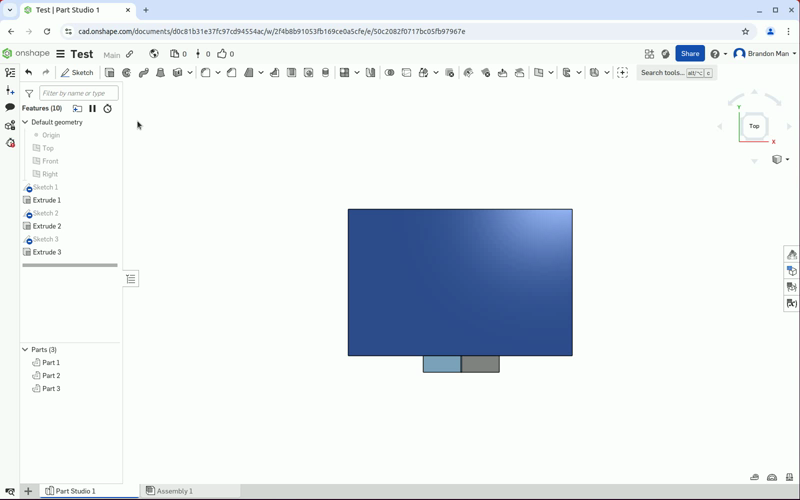
key(shift+h)
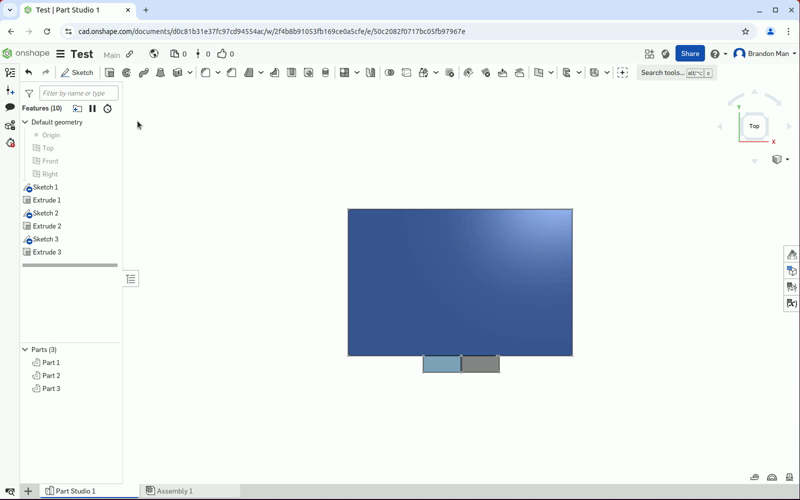
key(shift+7)
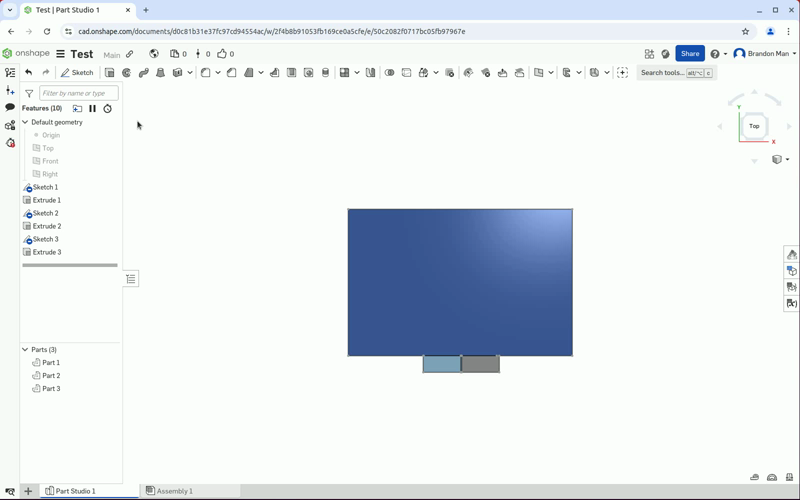
key(up, 3)
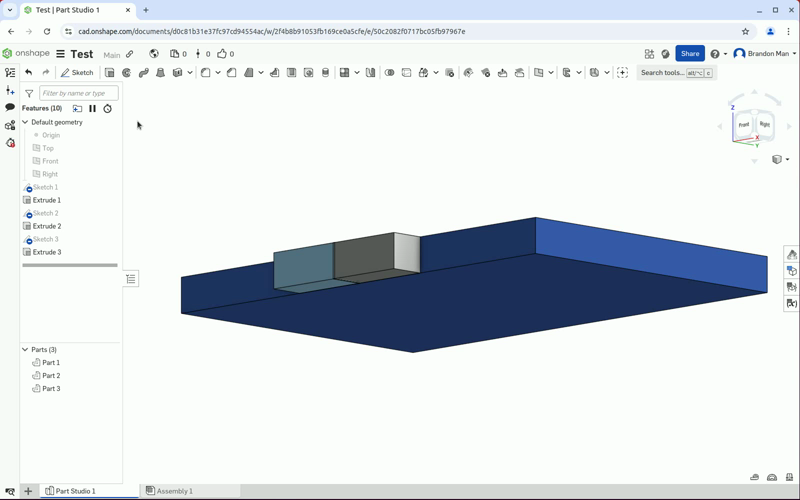
key(left, 3)
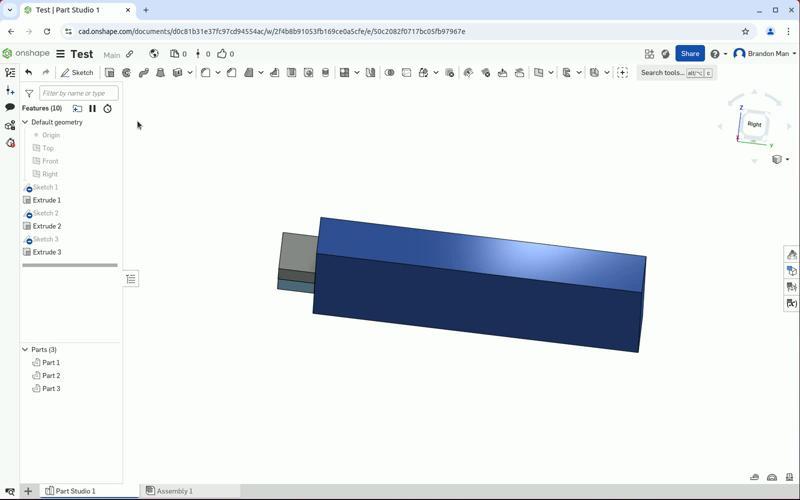
key(right, 3)
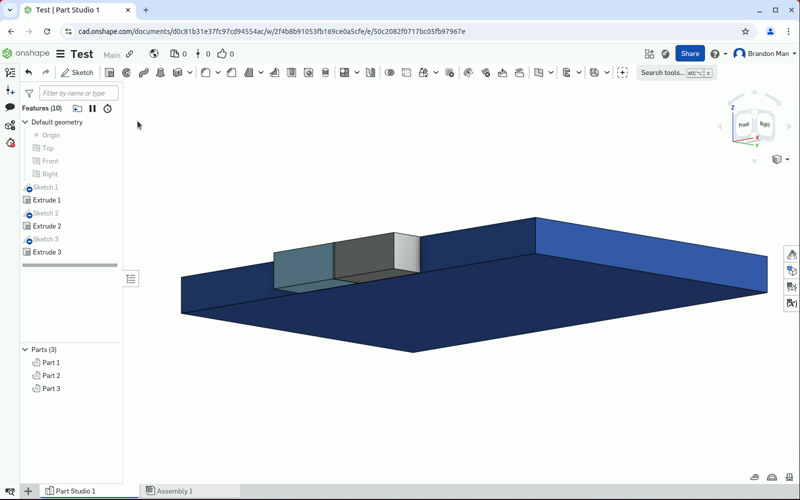
key(down, 3)
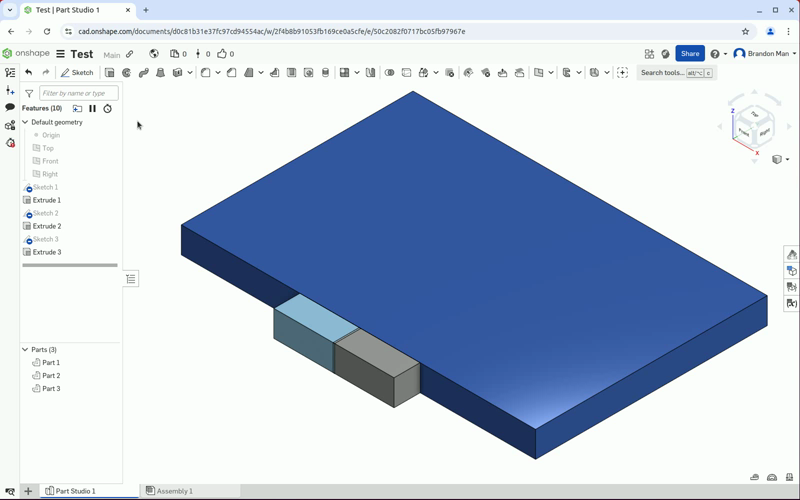
mouse_move(73, 189)
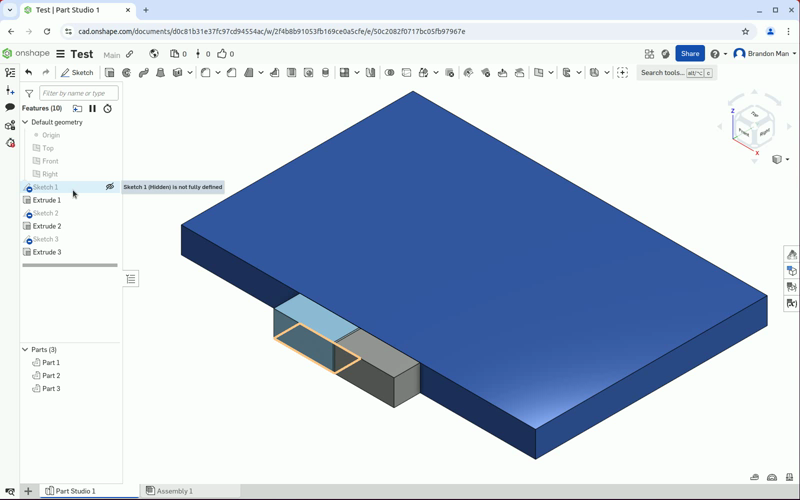
click(73, 189)